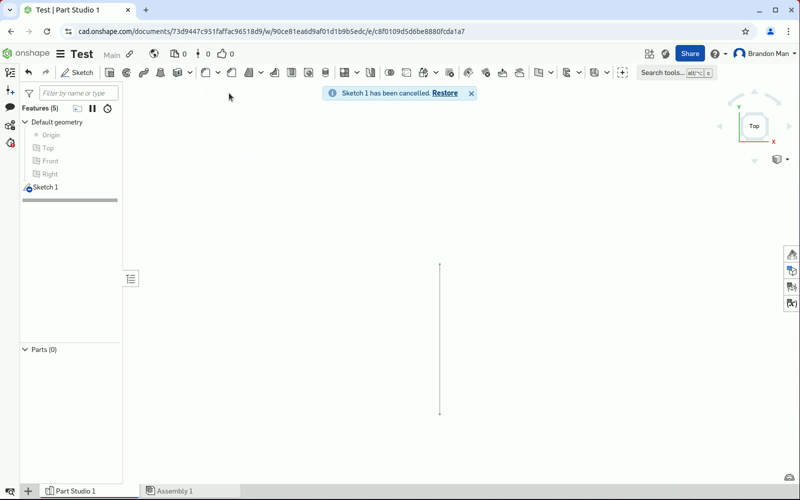
key(shift+h)
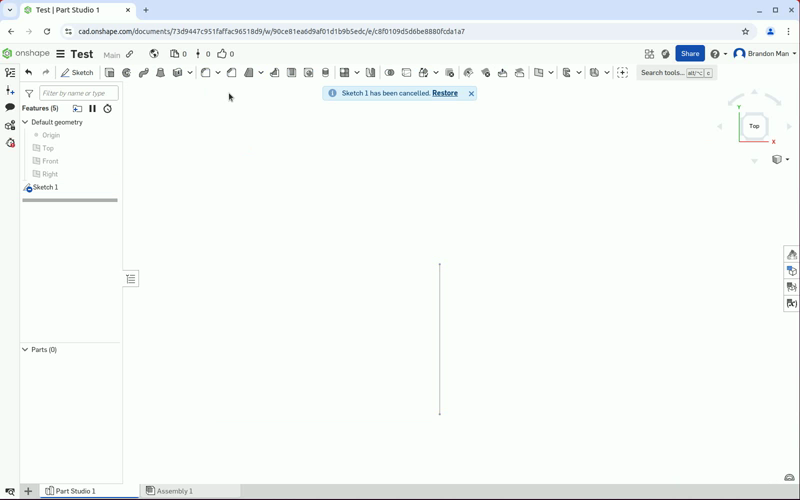
key(shift+s)
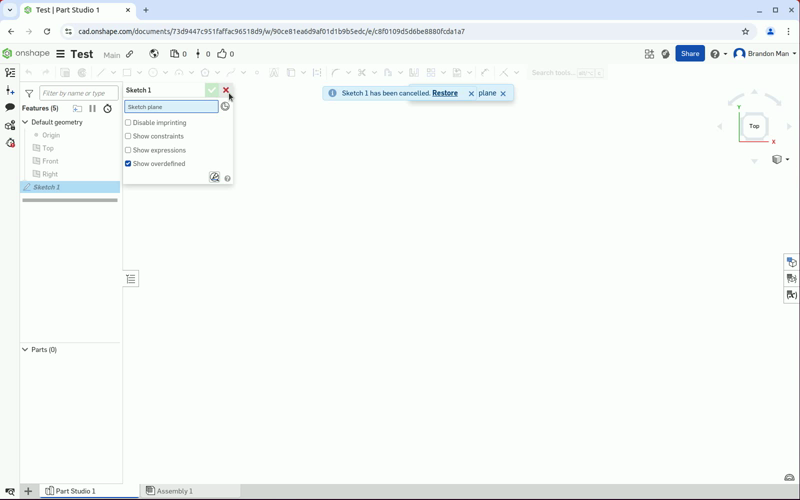
mouse_move(73, 150)
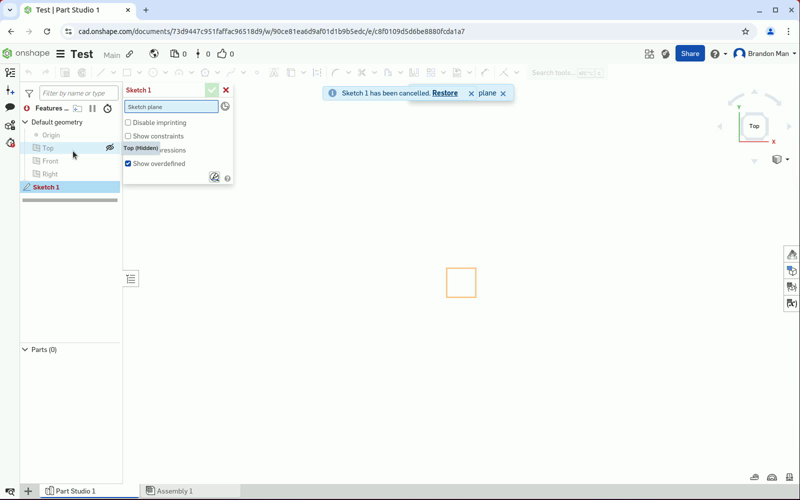
click(73, 150)
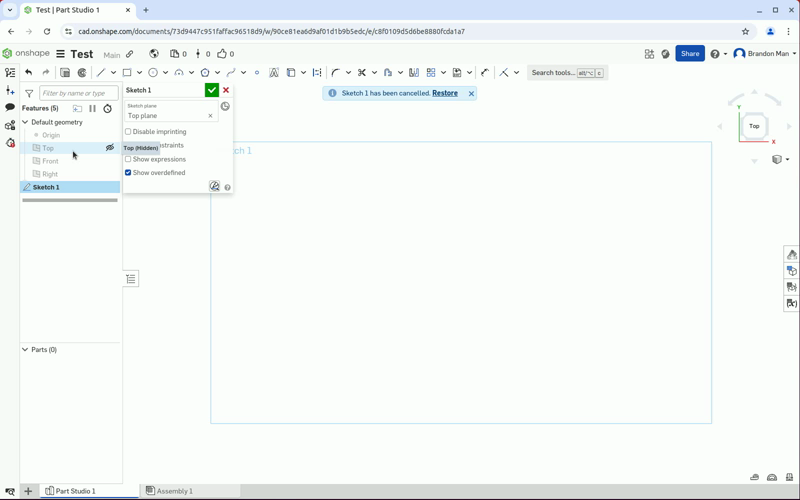
mouse_move(73, 352)
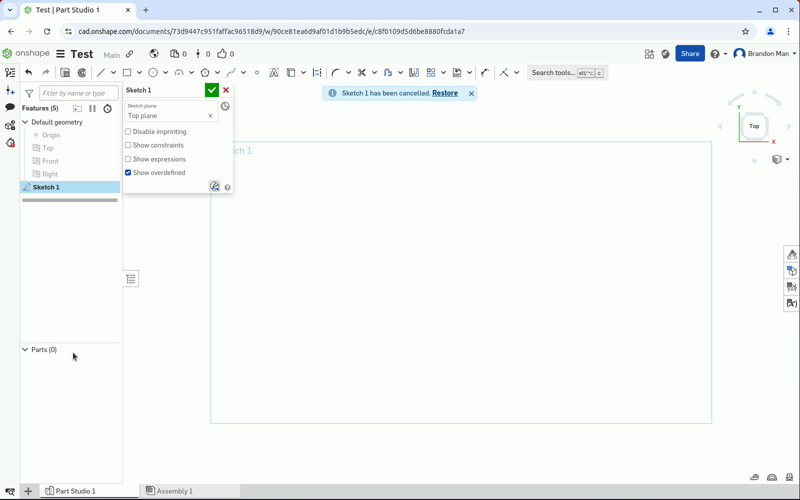
key(y)
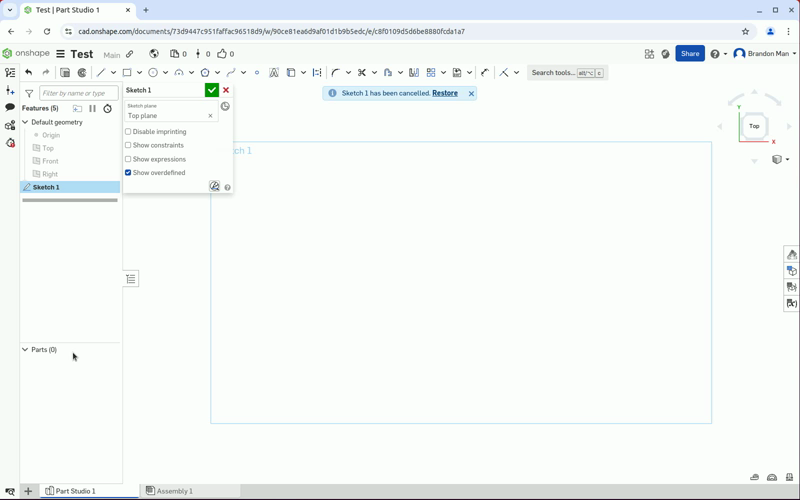
key(l)
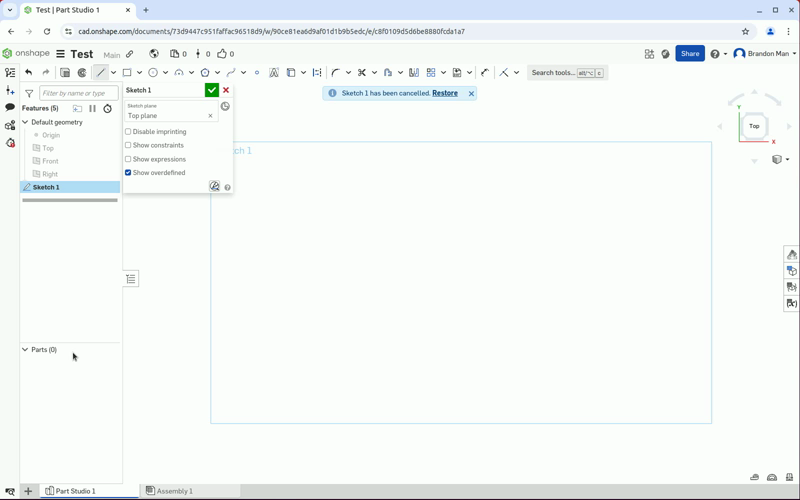
key_down(shift)
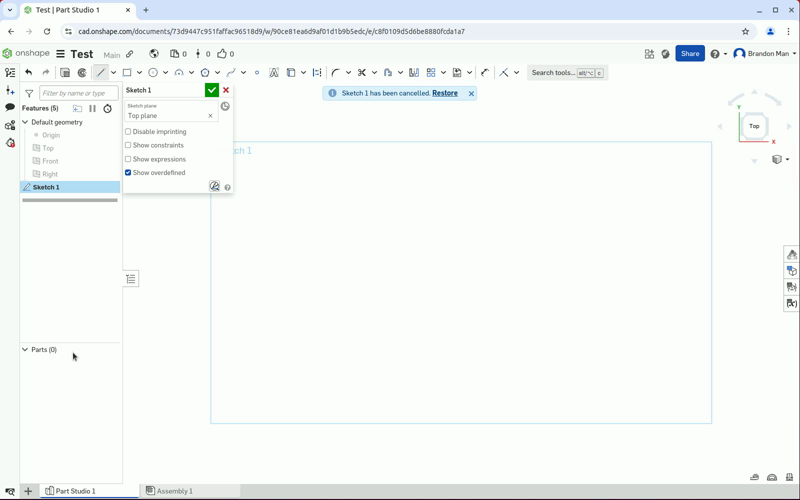
mouse_move(516, 282)
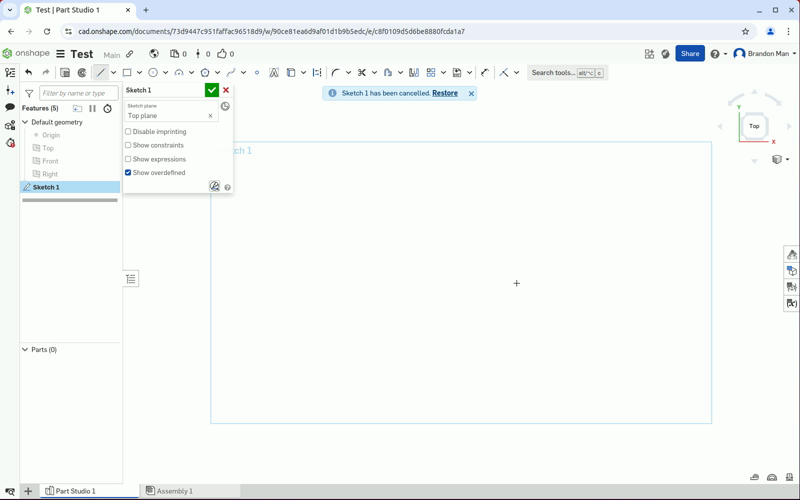
click(516, 282)
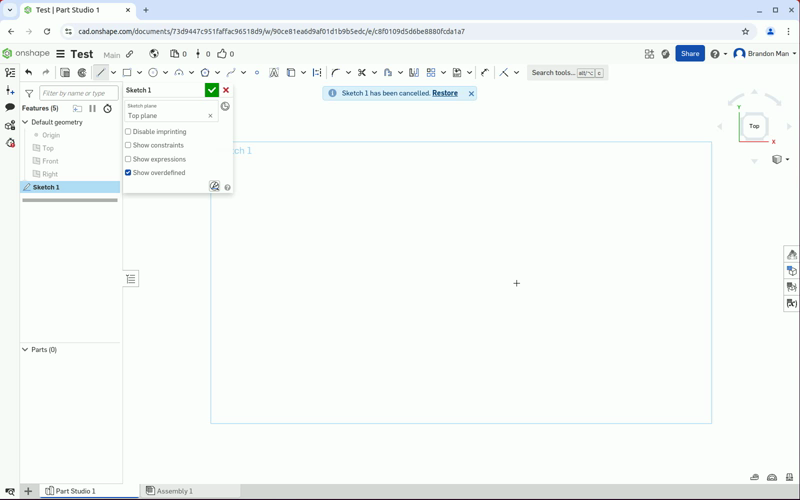
key_up(shift)
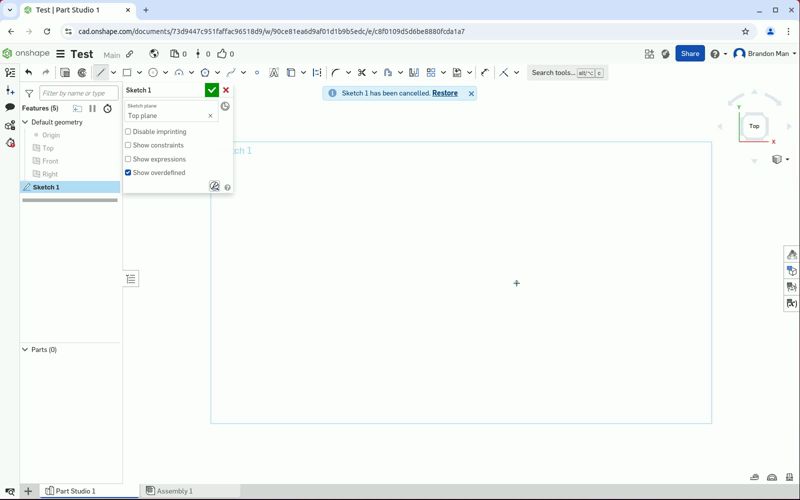
key_down(shift)
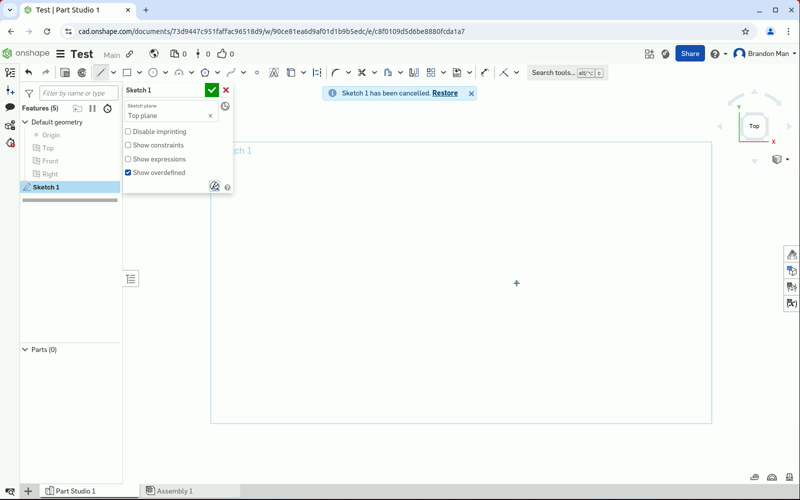
mouse_move(546, 282)
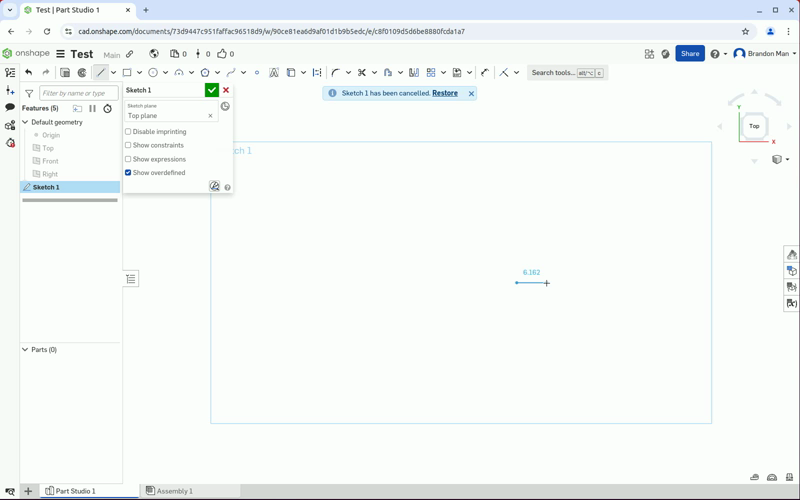
mouse_move(573, 282)
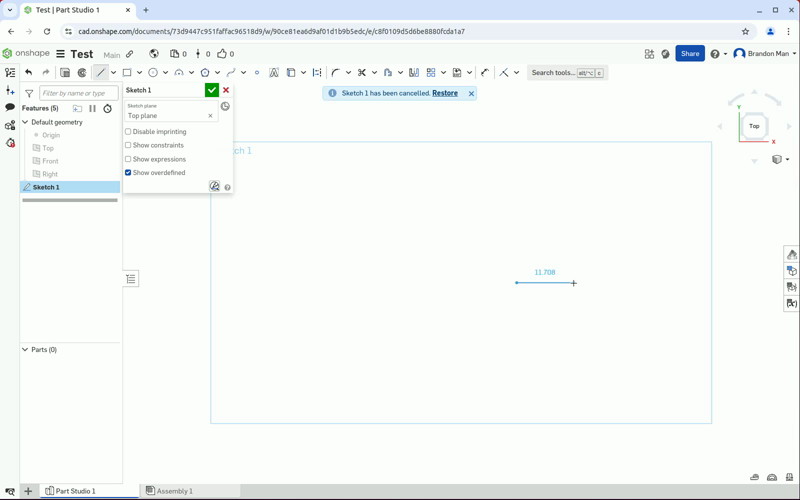
click(573, 282)
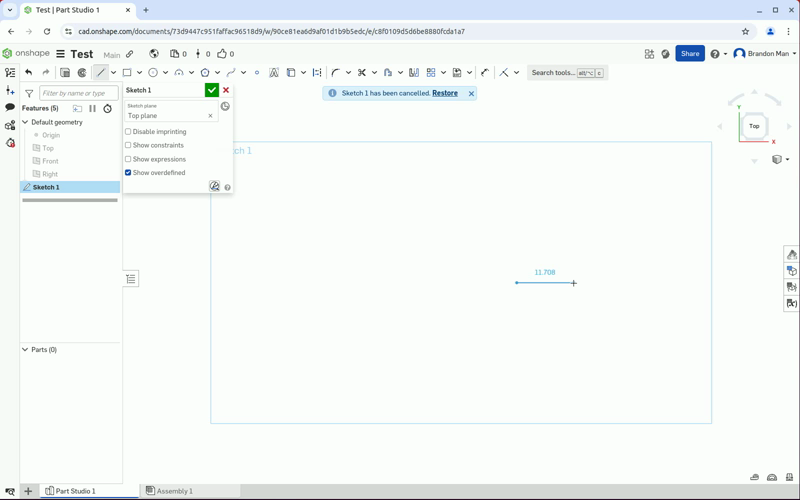
key_up(shift)
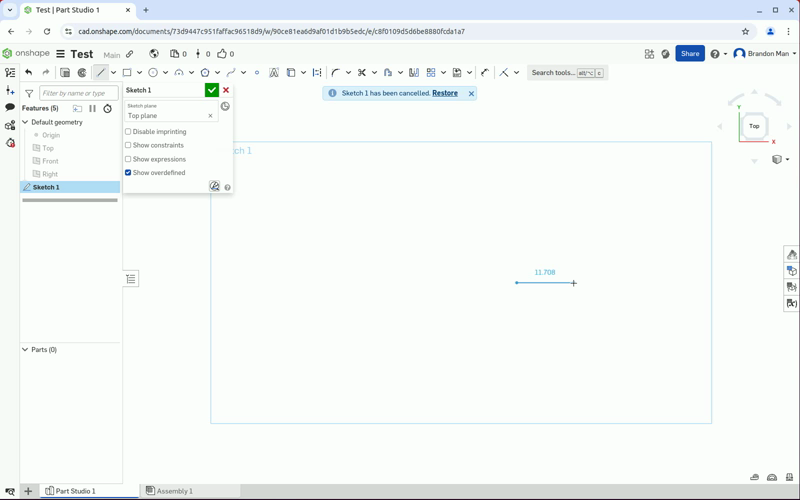
key_down(shift)
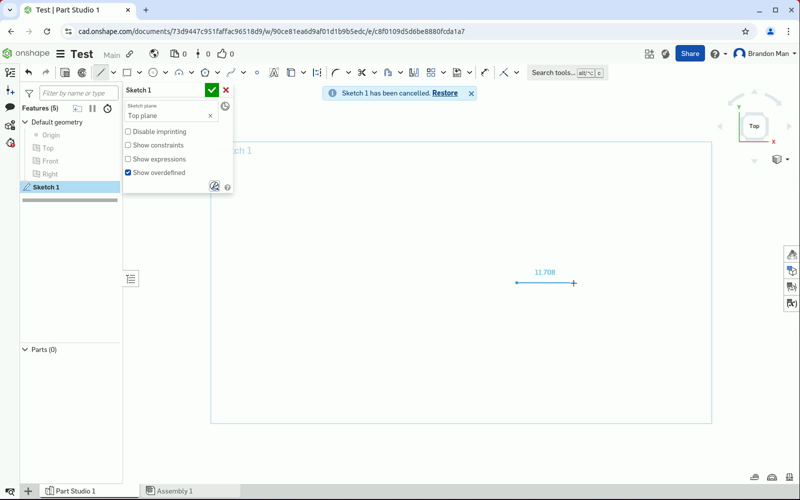
mouse_move(589, 282)
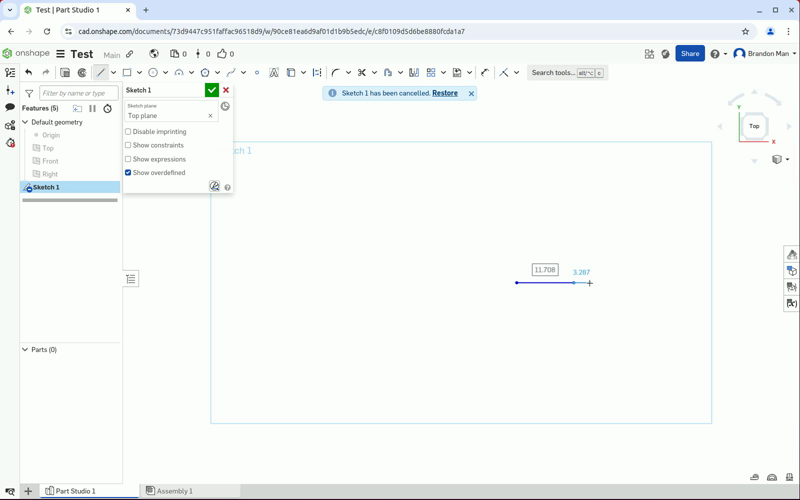
mouse_move(573, 254)
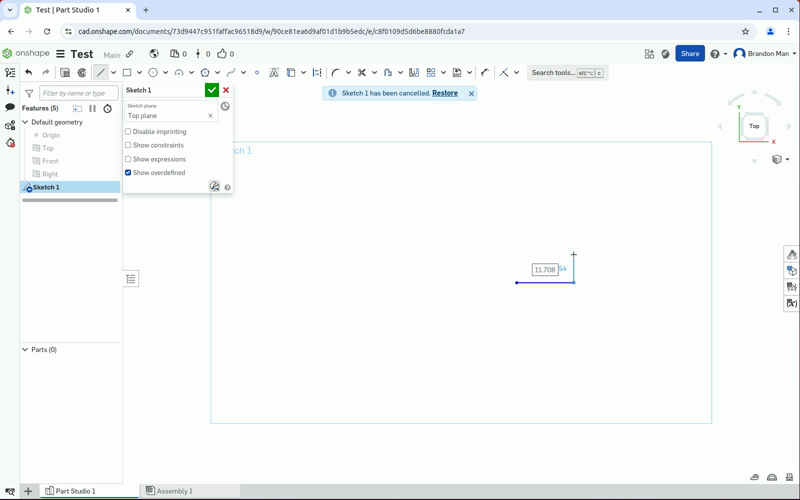
click(573, 254)
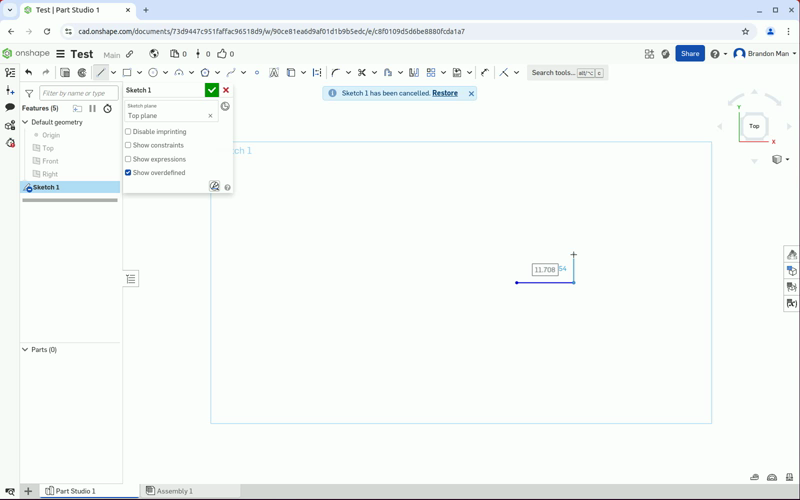
key_up(shift)
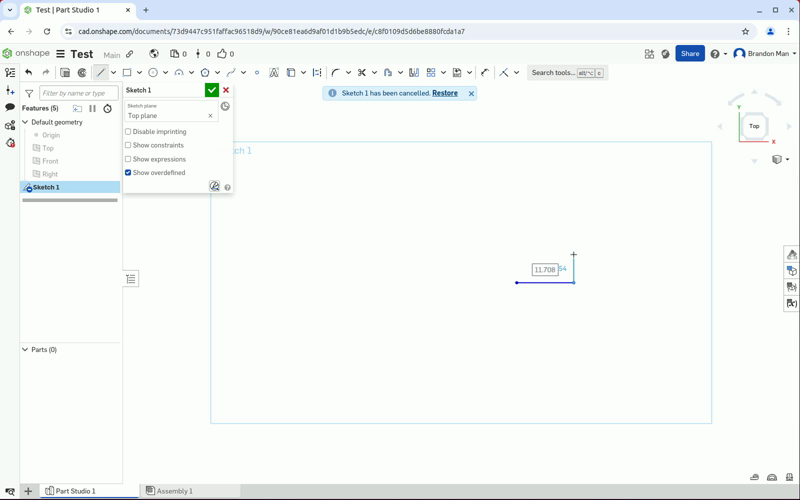
key_down(shift)
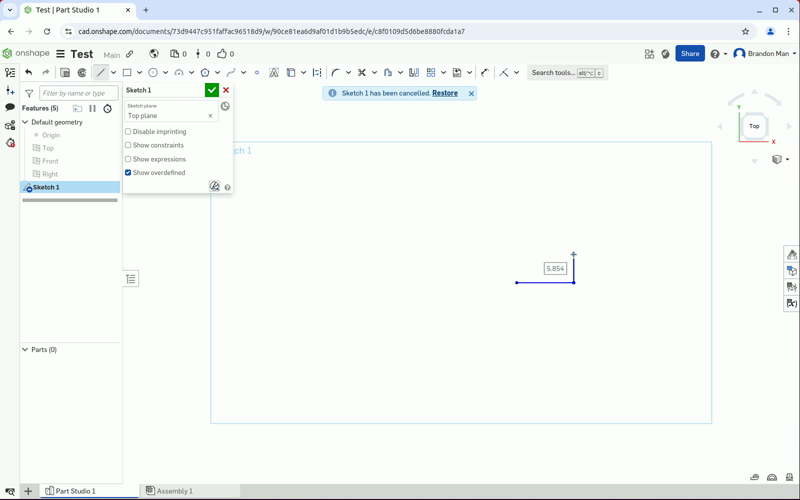
mouse_move(589, 254)
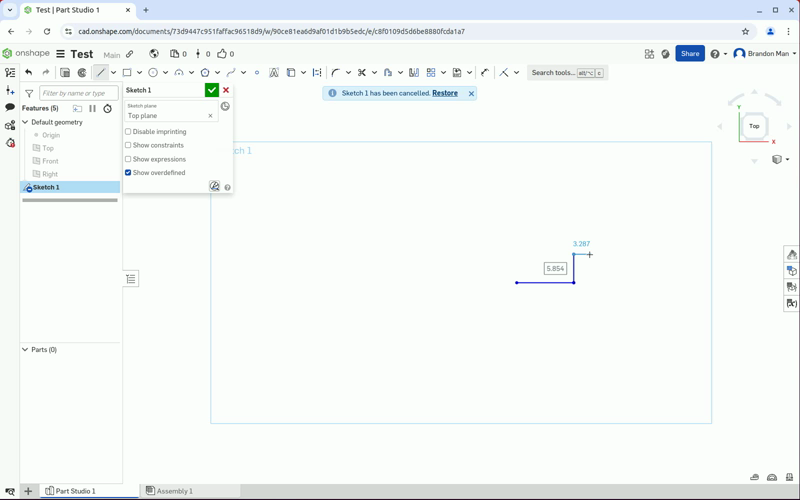
mouse_move(531, 254)
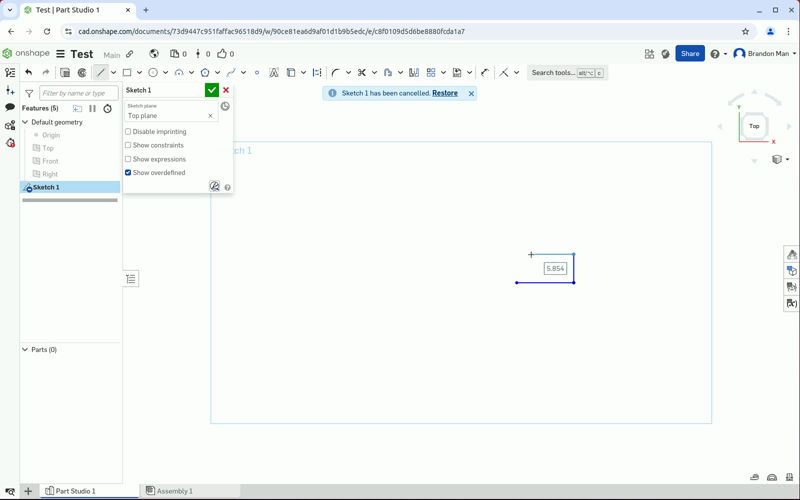
click(531, 254)
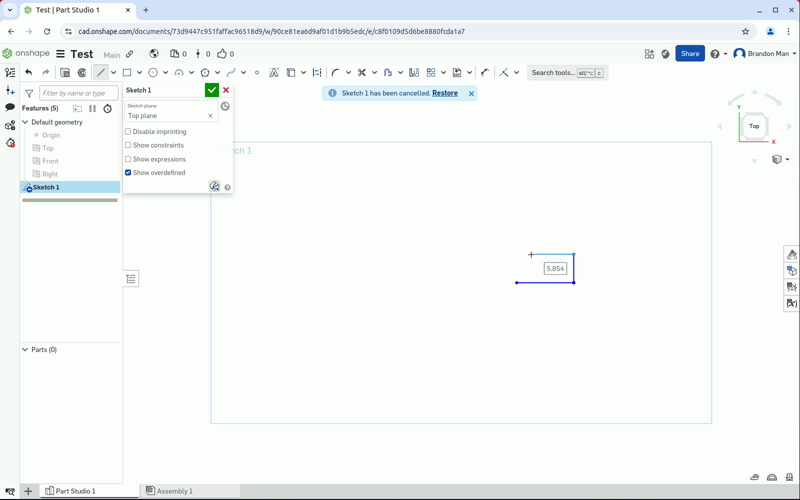
key_up(shift)
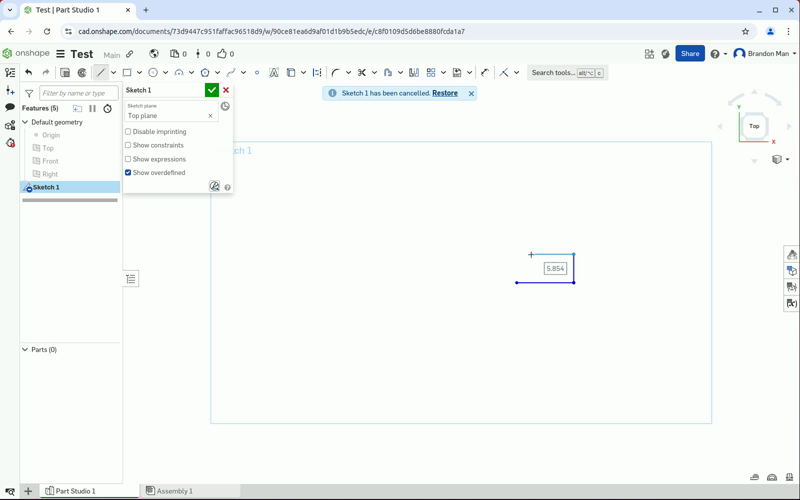
key_down(shift)
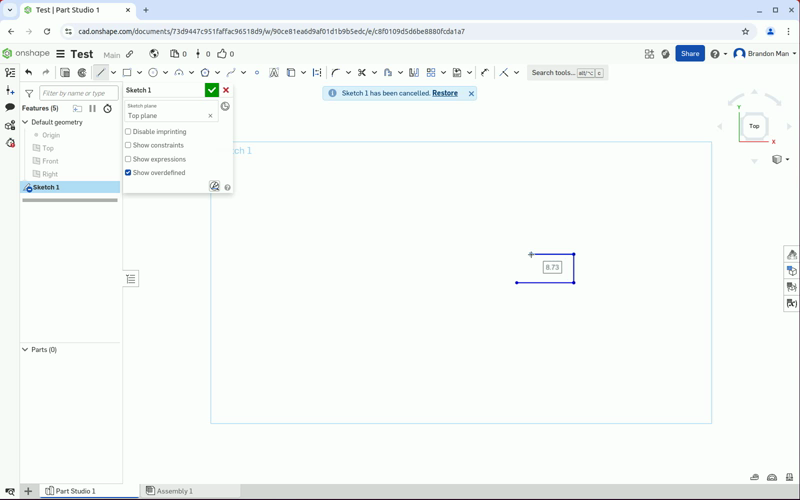
mouse_move(561, 254)
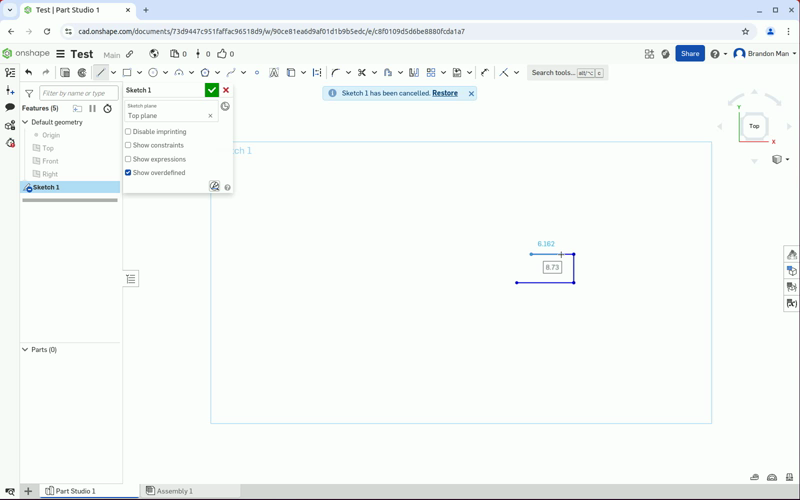
mouse_move(531, 198)
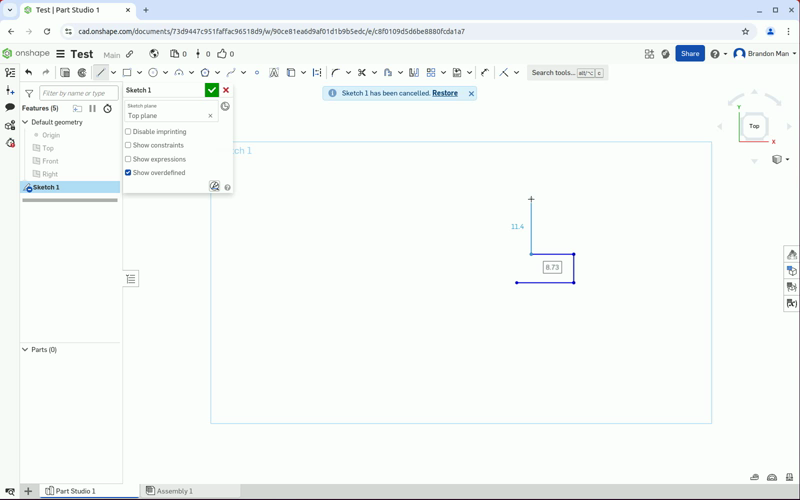
click(531, 198)
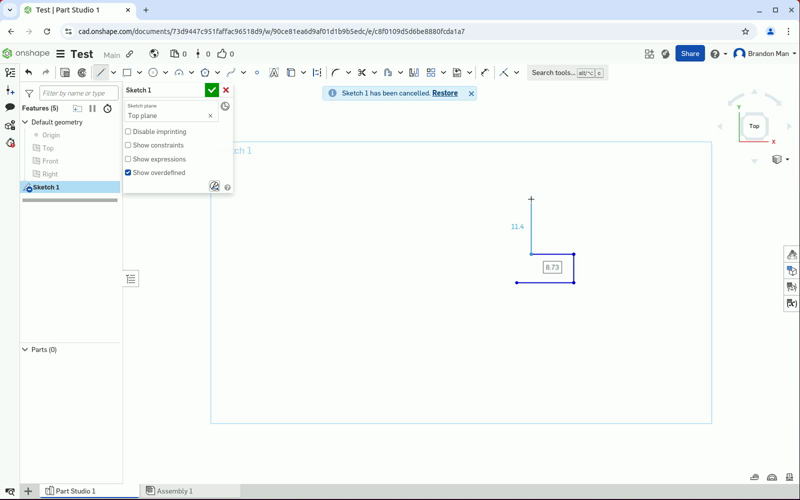
key_up(shift)
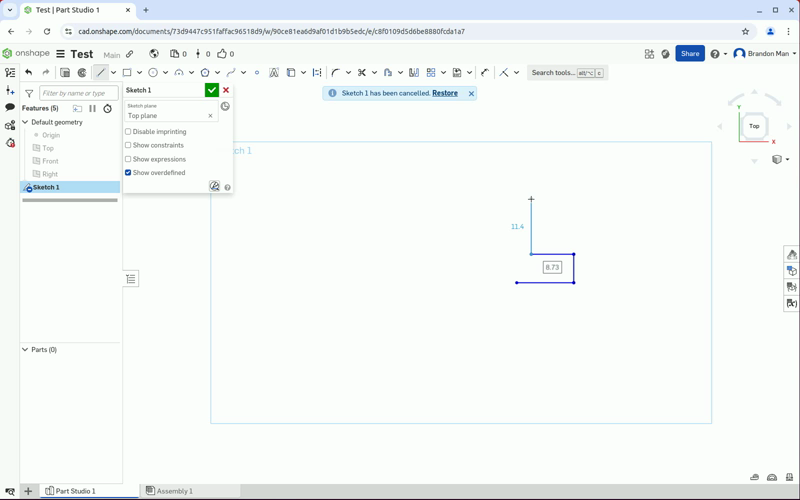
key_down(shift)
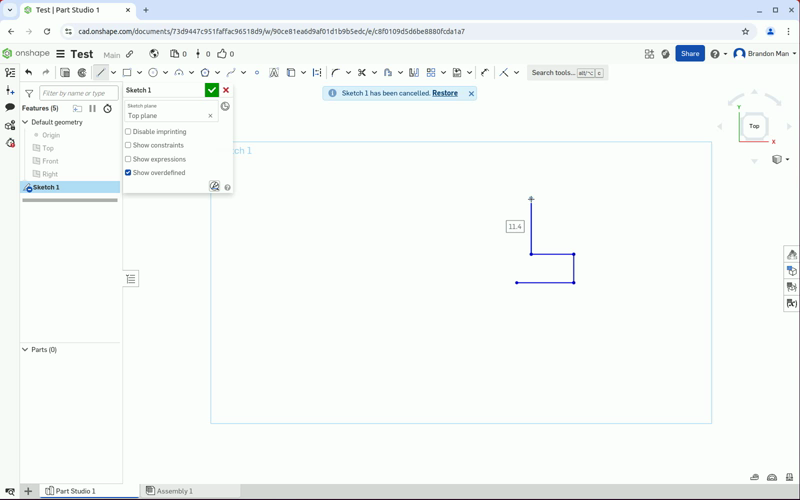
mouse_move(561, 198)
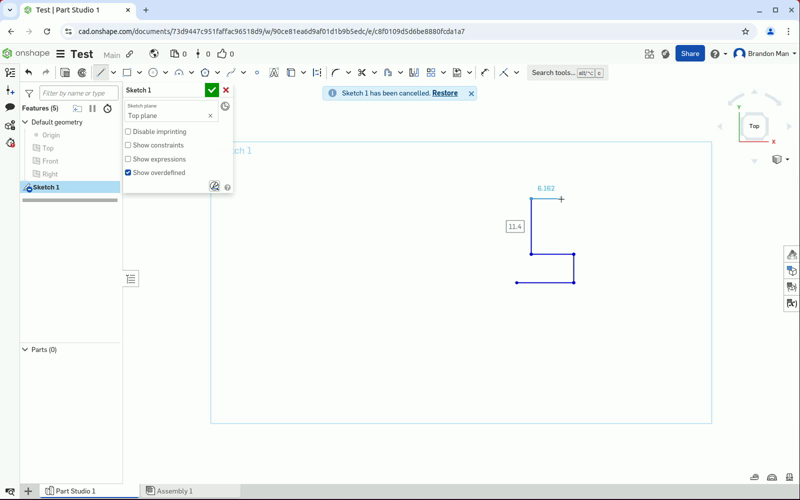
mouse_move(573, 198)
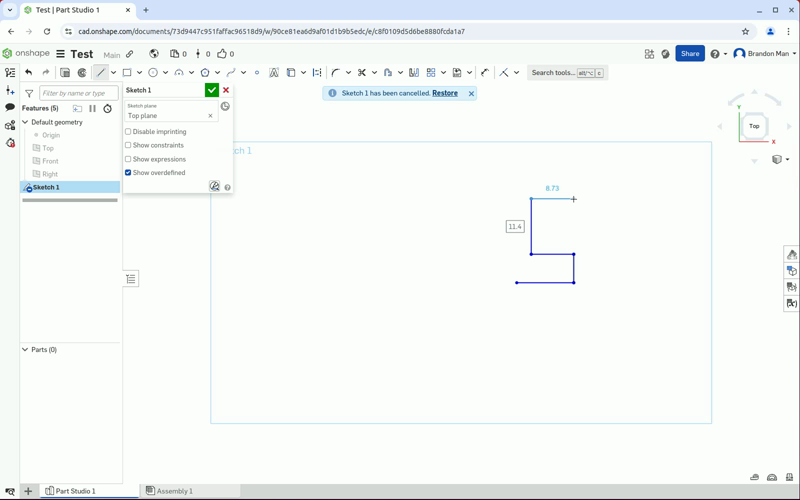
click(573, 198)
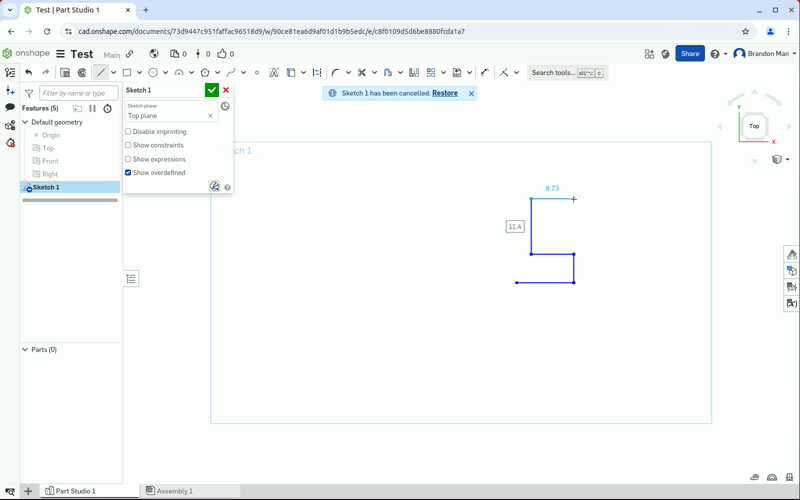
key_up(shift)
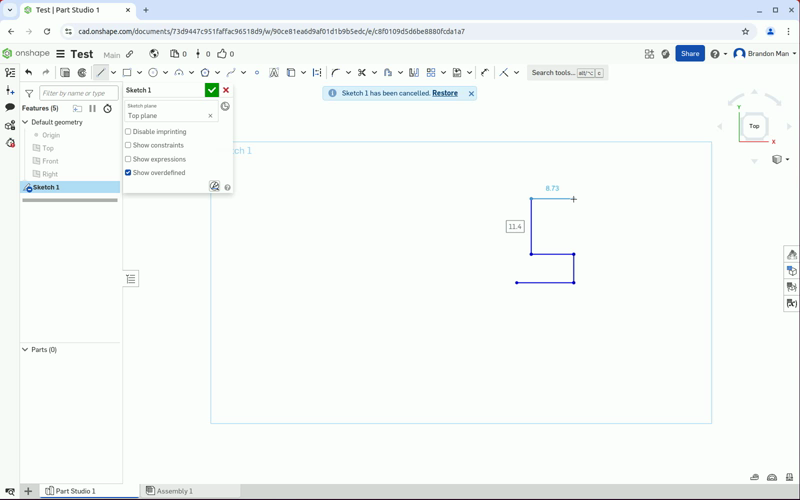
key_down(shift)
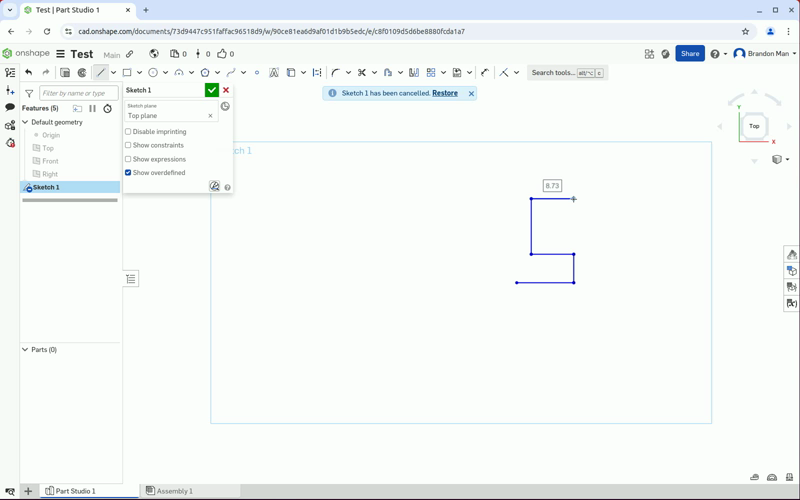
mouse_move(589, 198)
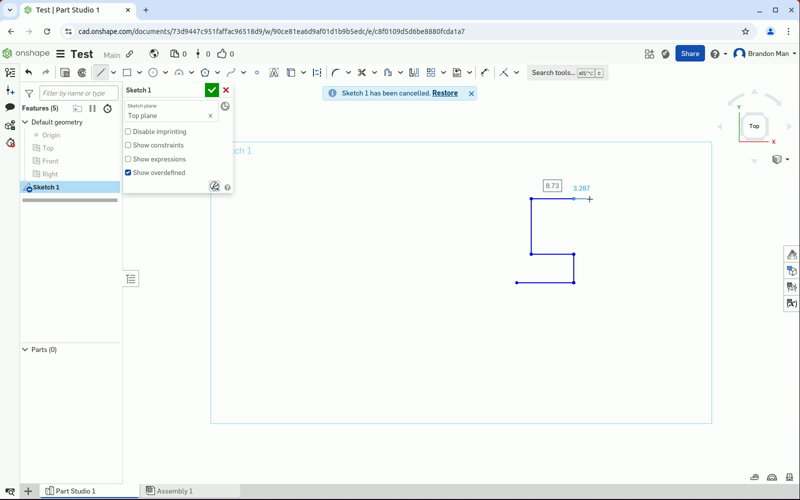
mouse_move(573, 170)
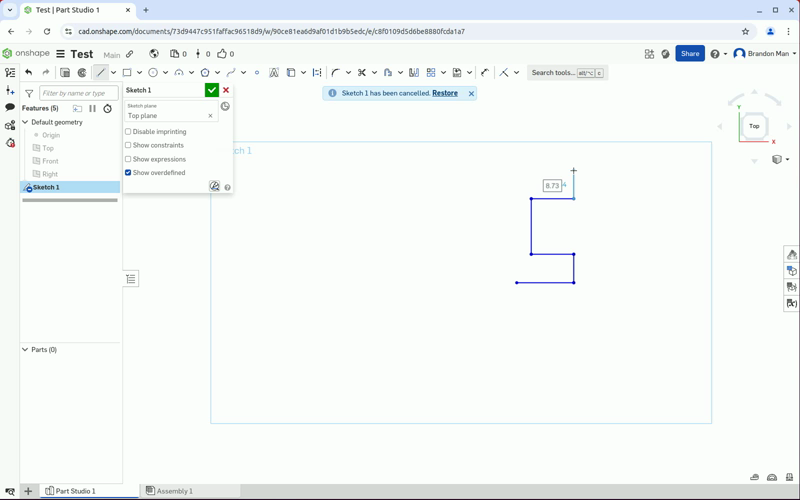
click(573, 170)
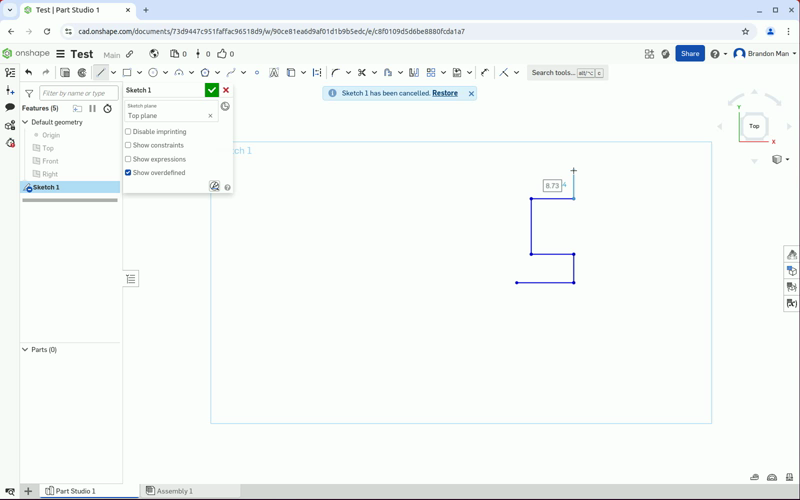
key_up(shift)
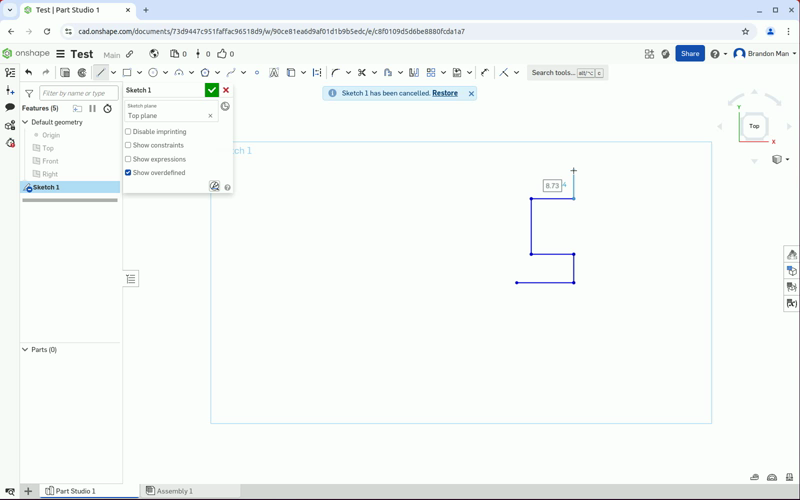
key_down(shift)
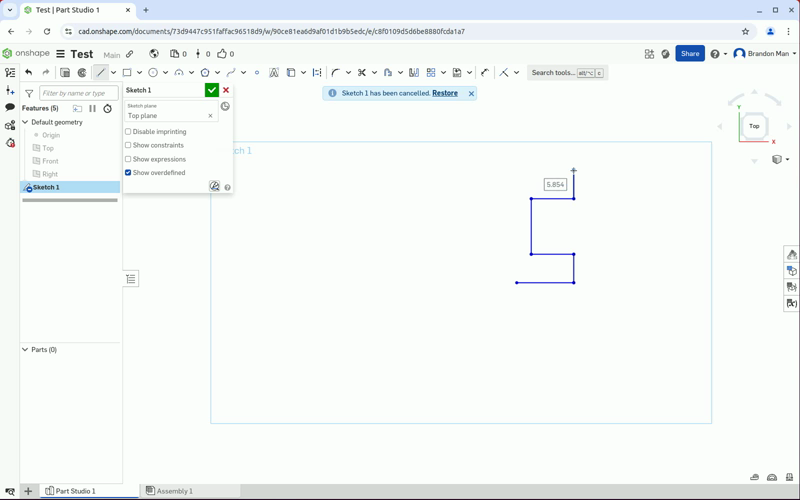
mouse_move(589, 170)
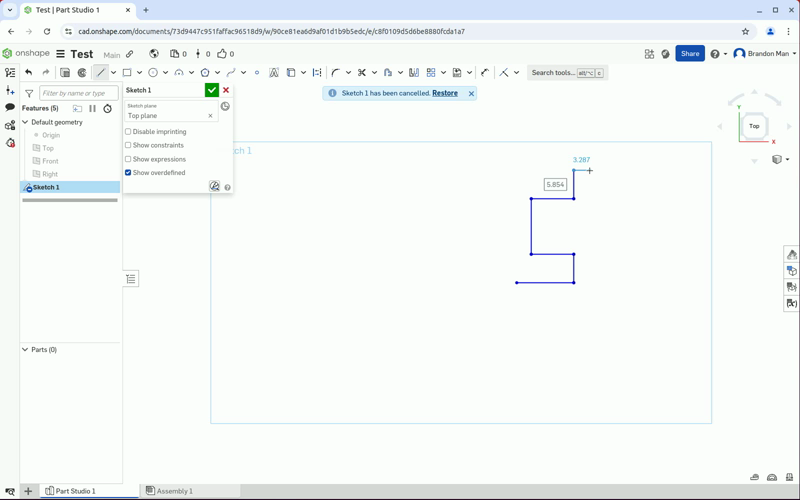
mouse_move(516, 170)
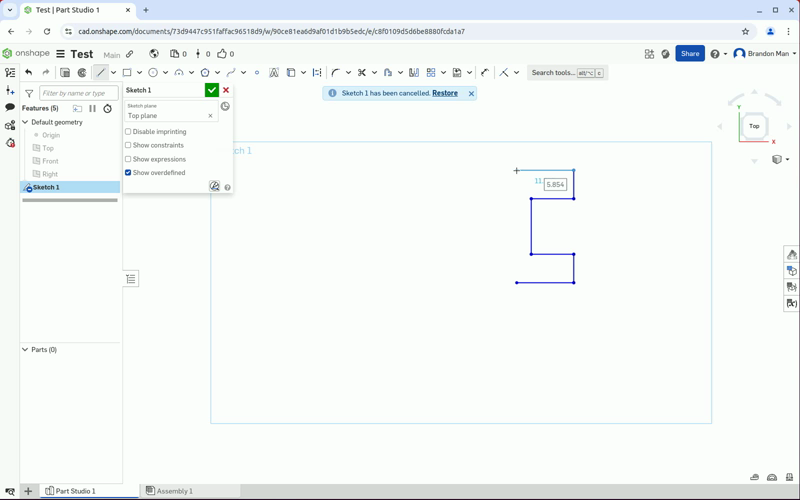
click(516, 170)
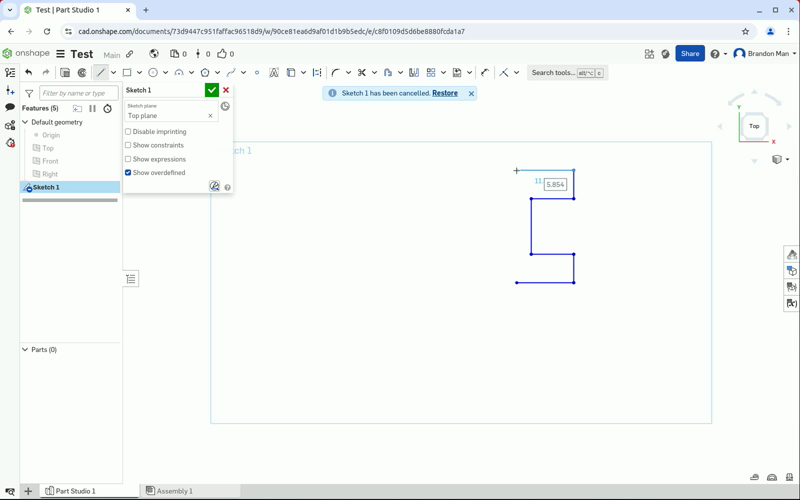
key_up(shift)
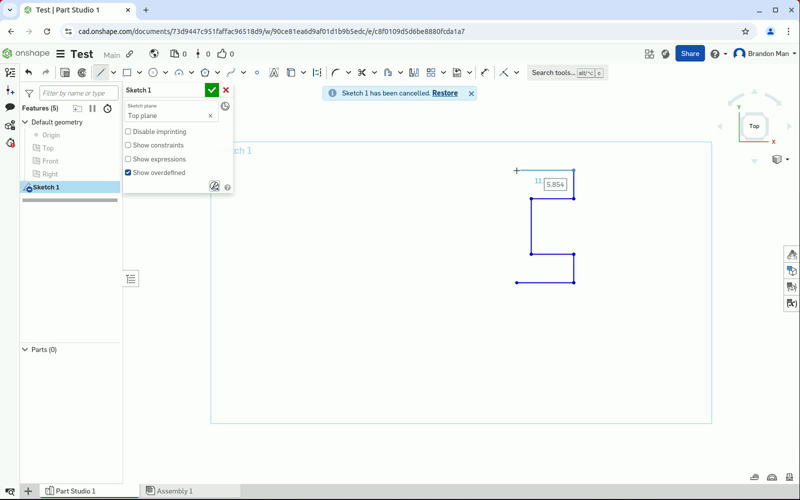
key_down(shift)
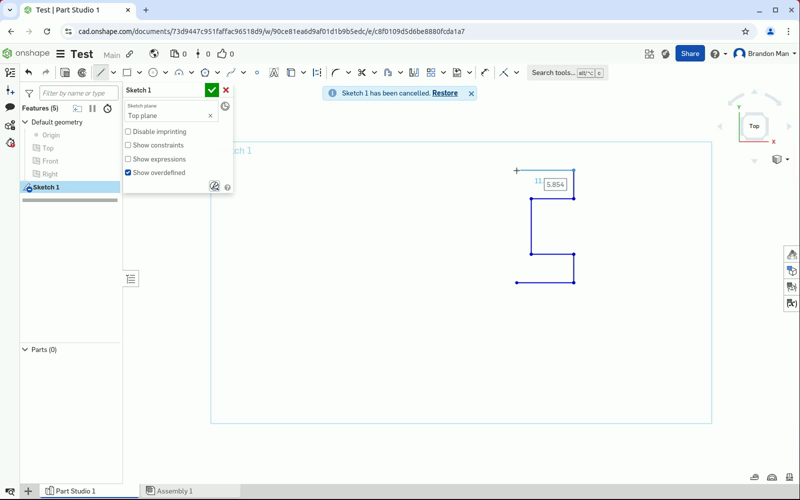
mouse_move(516, 282)
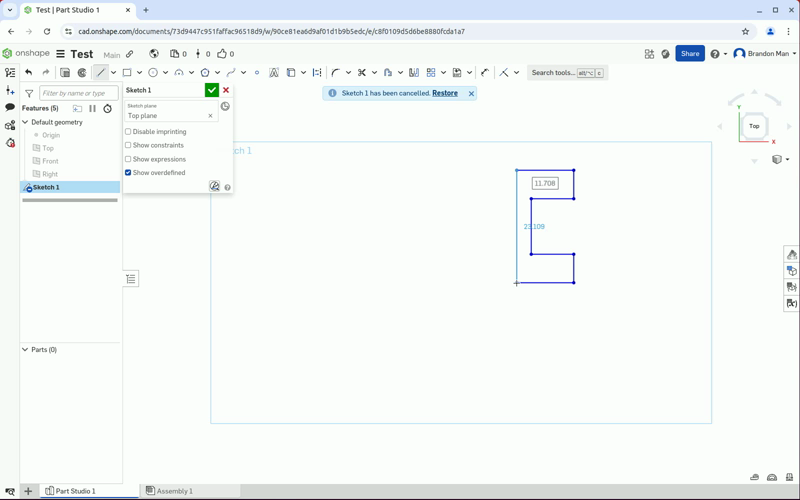
key_up(shift)
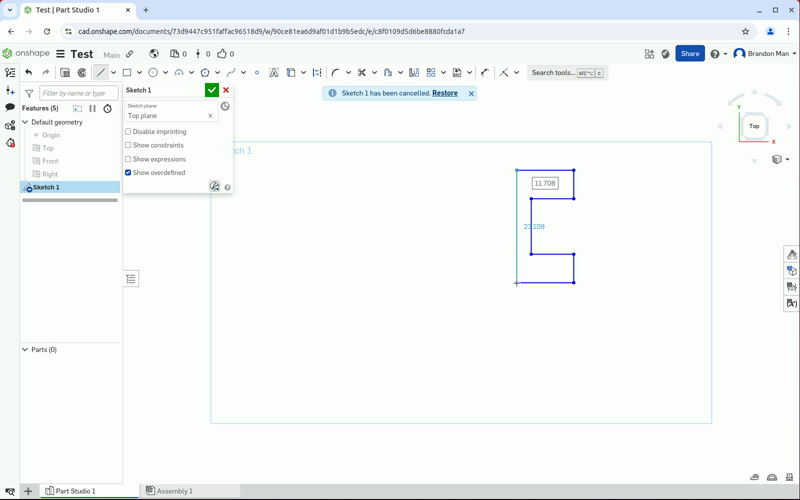
click(516, 282)
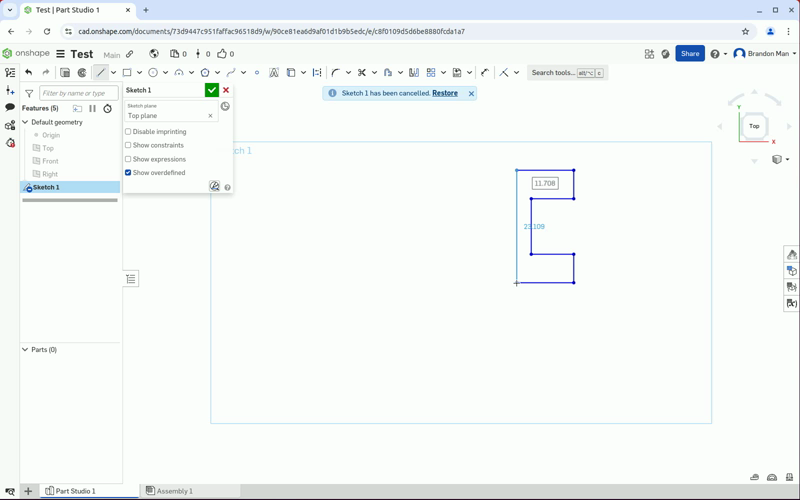
key(esc)
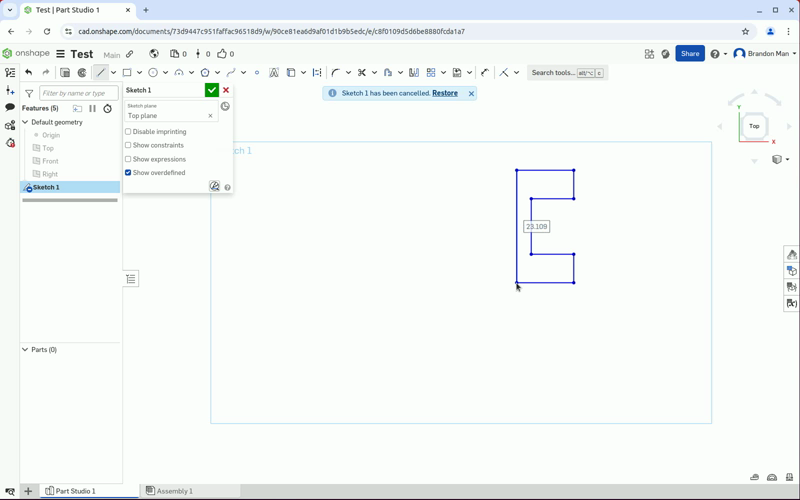
mouse_move(562, 193)
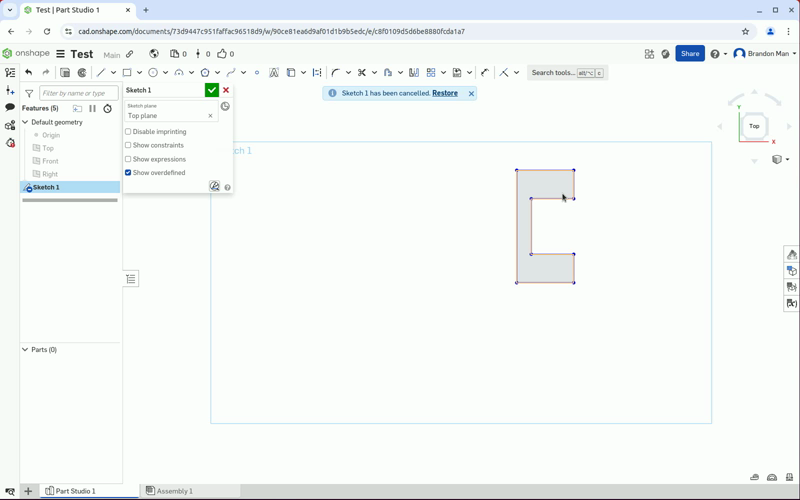
click(562, 193)
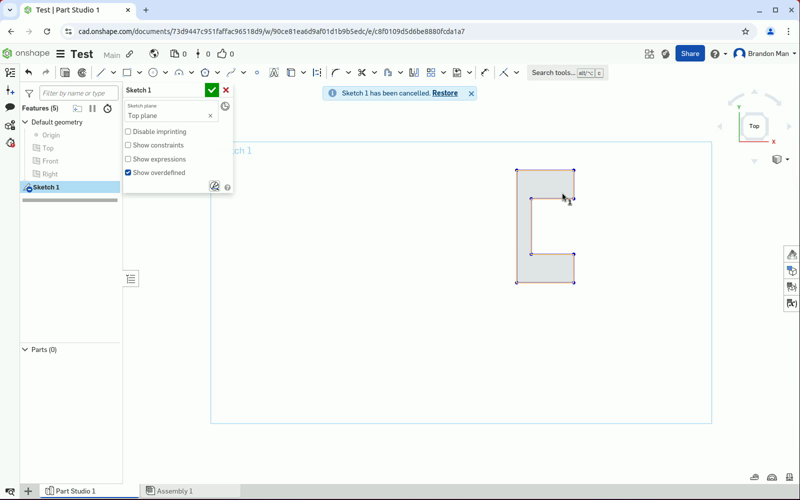
mouse_move(73, 352)
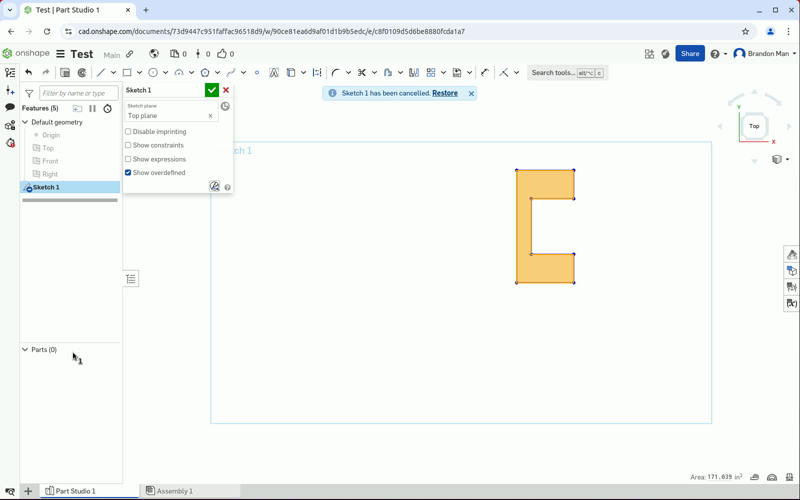
key(shift+y)
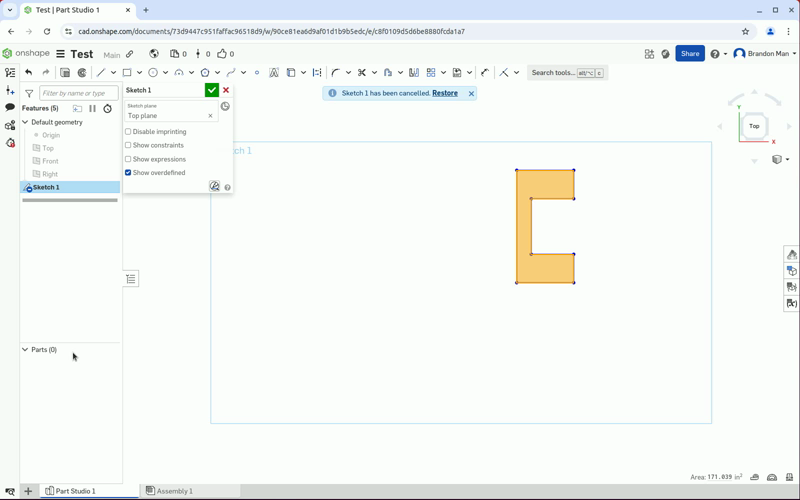
key(shift+e)
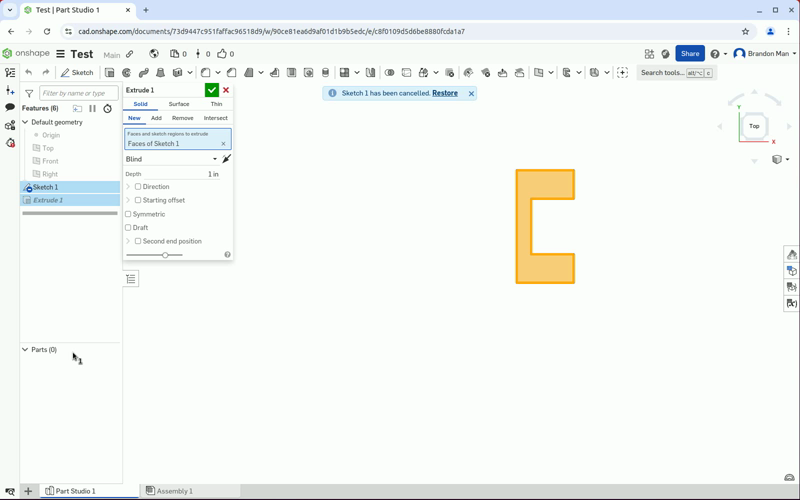
mouse_move(143, 106)
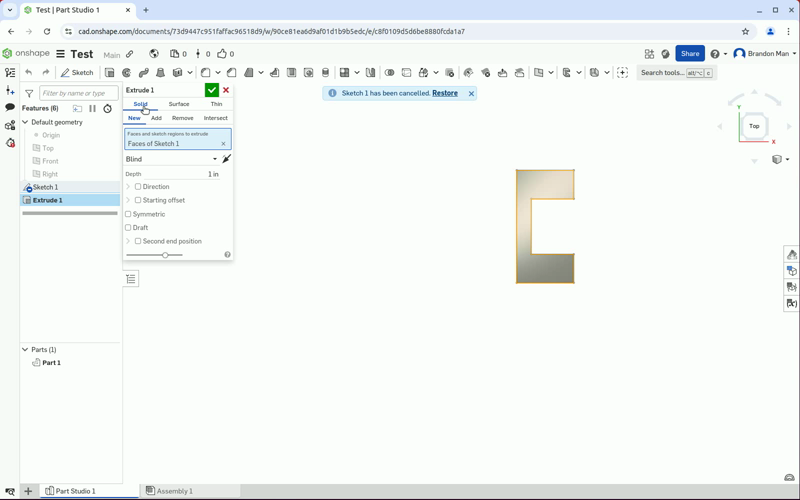
click(143, 106)
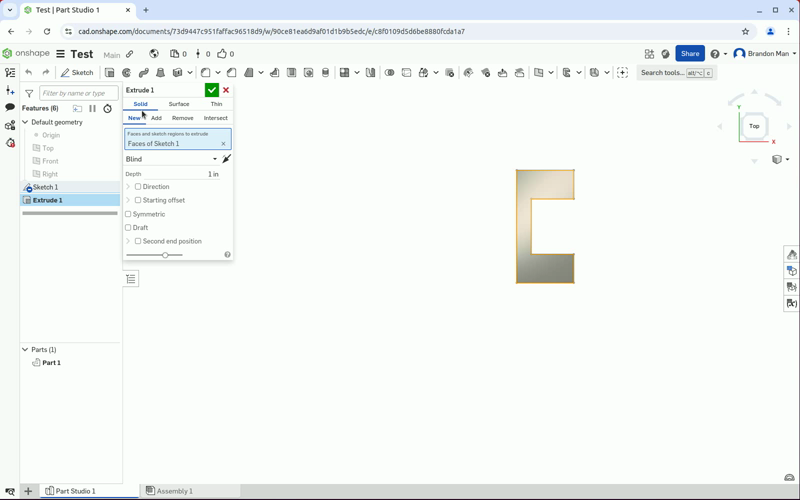
mouse_move(137, 120)
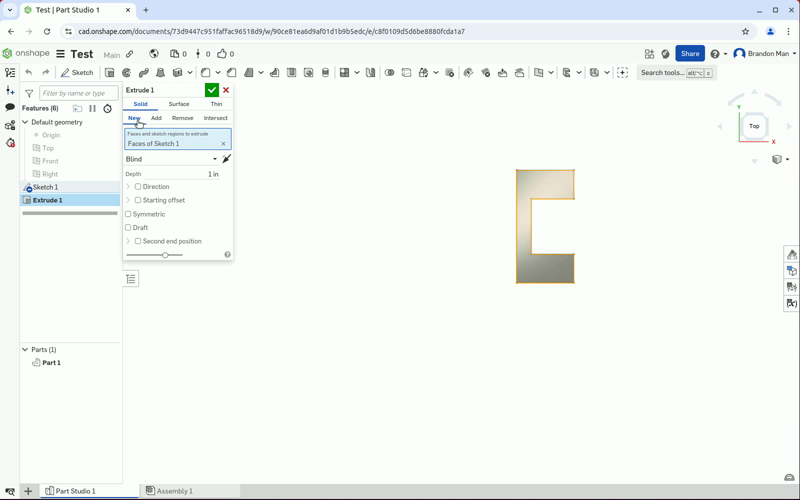
click(137, 120)
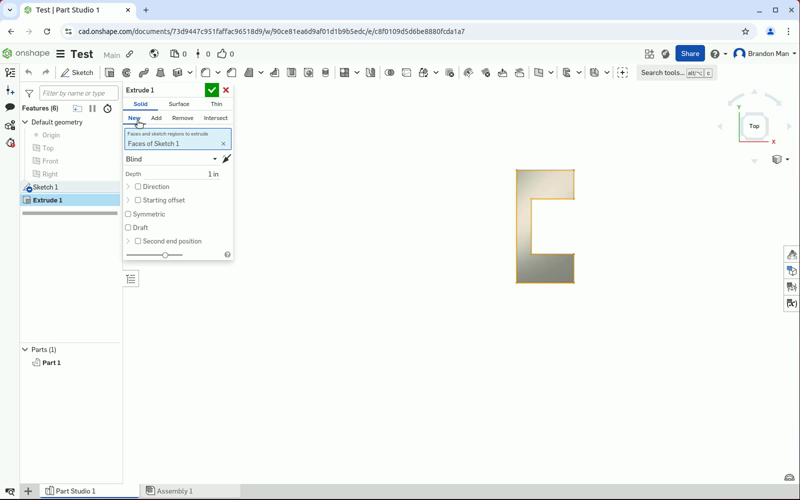
key(tab, 4)
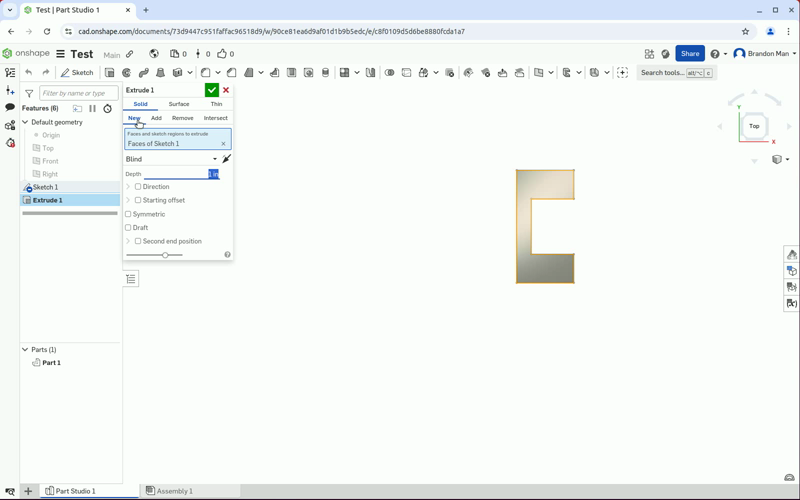
text(23.108)
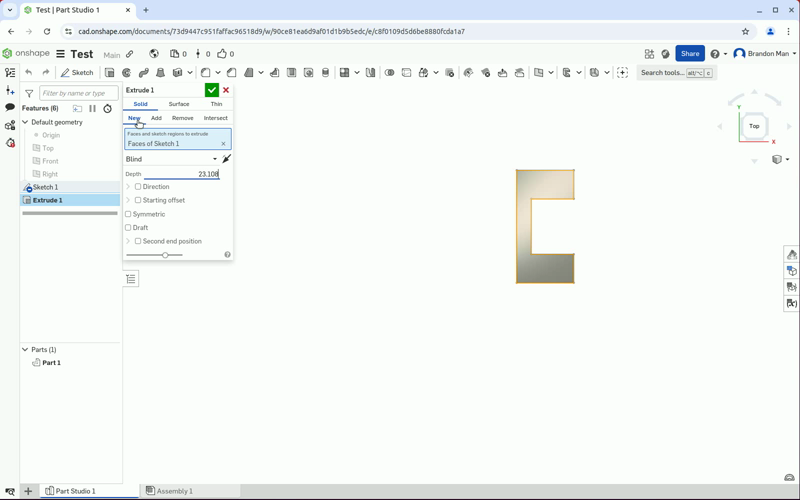
key(tab, 3)
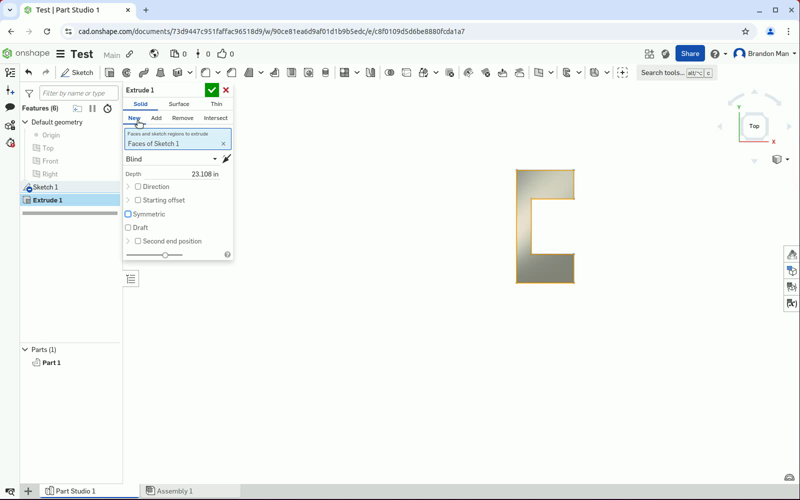
key(space)
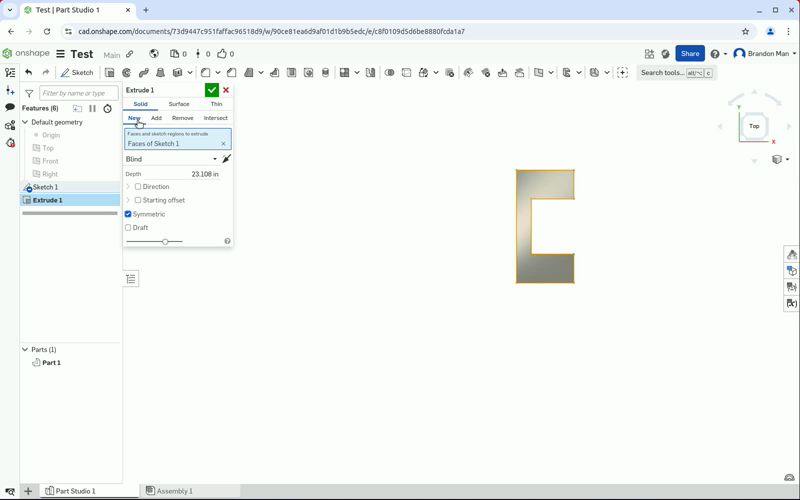
key(enter)
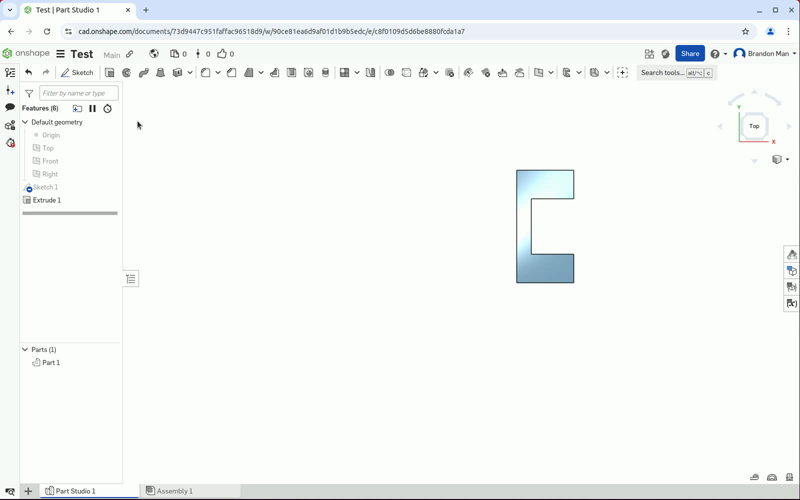
key(shift+h)
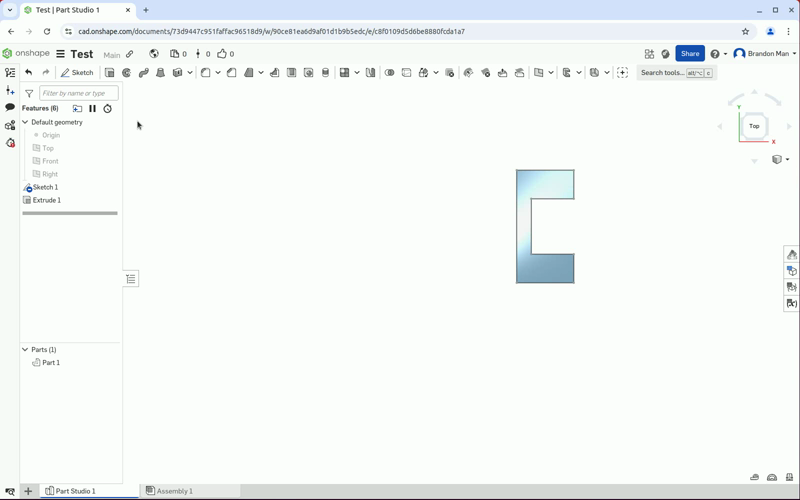
key(shift+h)
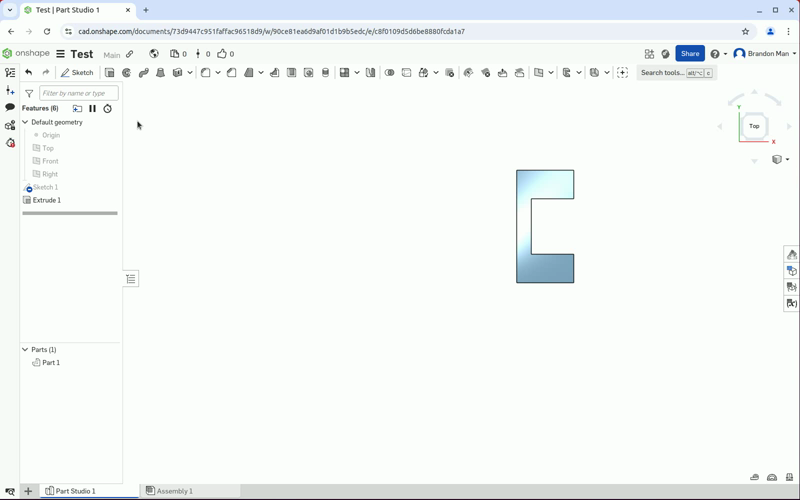
mouse_move(73, 189)
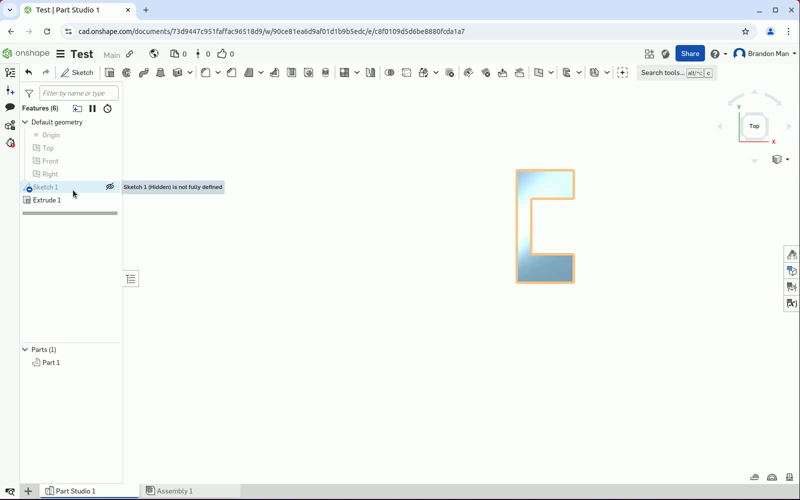
click(73, 189)
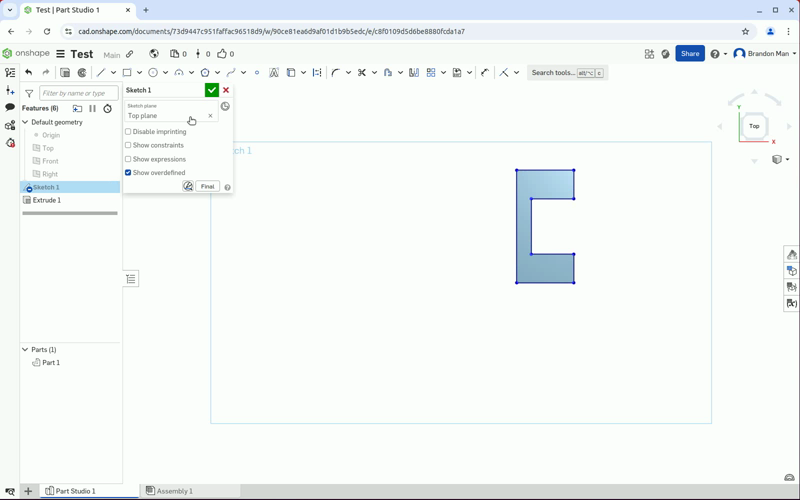
mouse_move(229, 92)
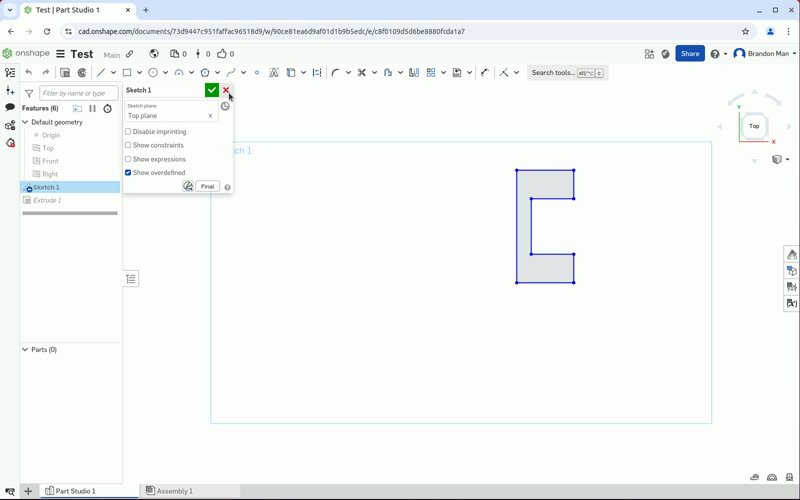
click(229, 92)
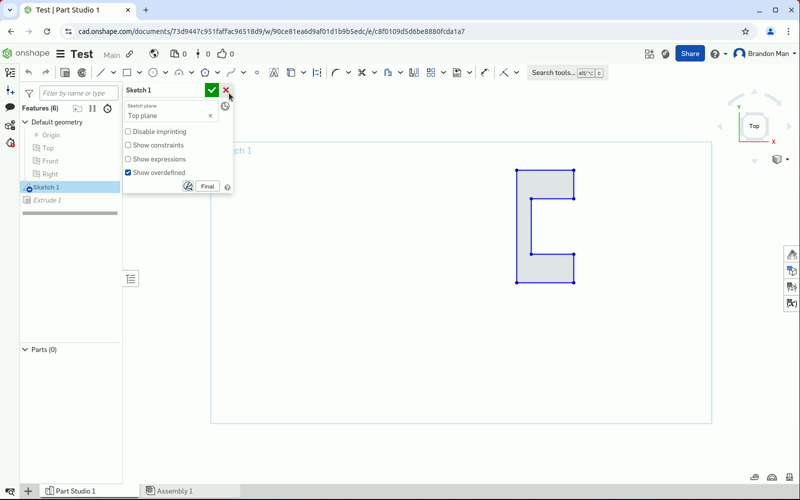
key(shift+s)
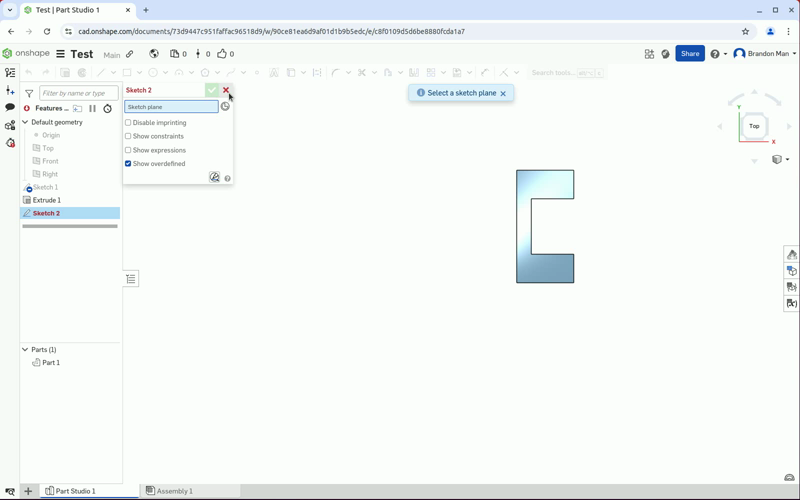
mouse_move(73, 150)
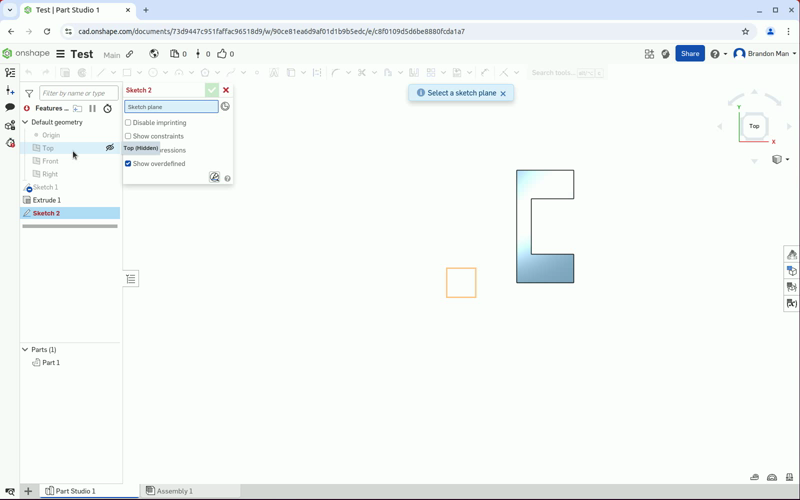
click(73, 150)
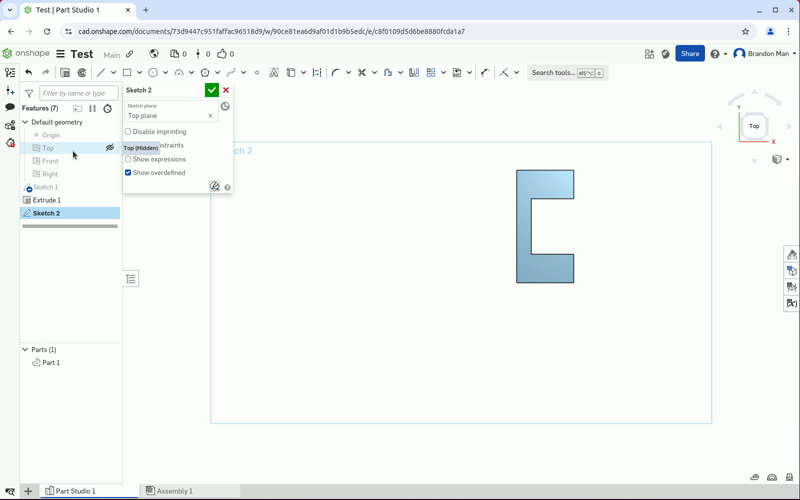
mouse_move(73, 352)
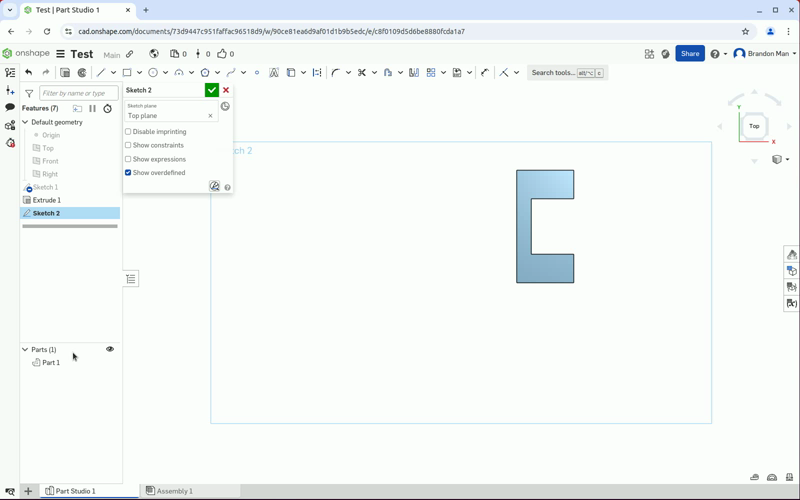
key(y)
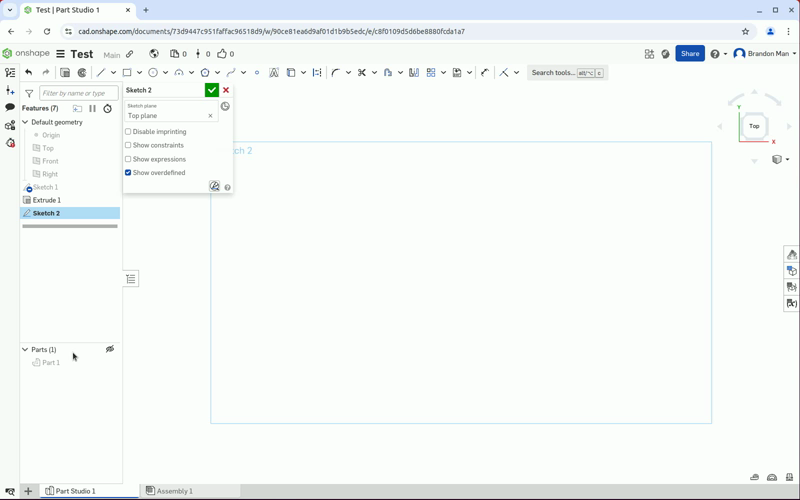
key(l)
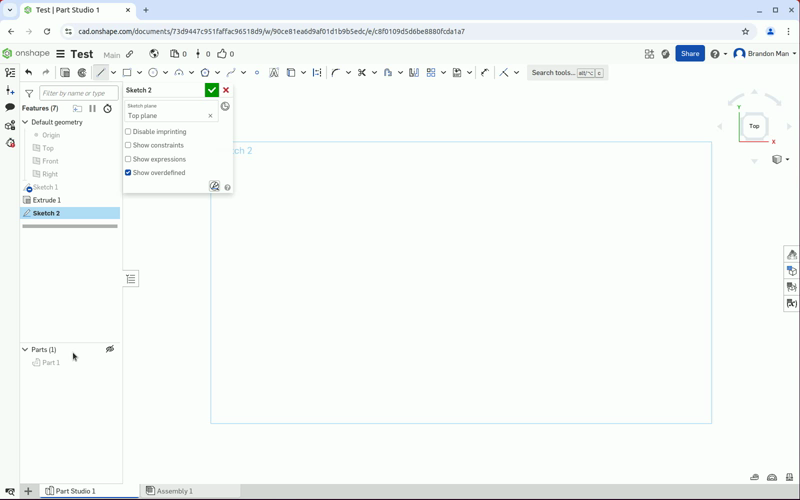
key_down(shift)
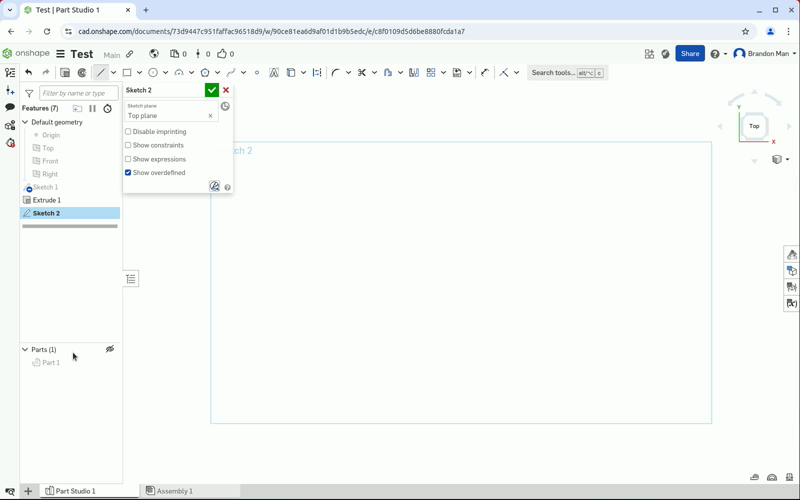
mouse_move(516, 282)
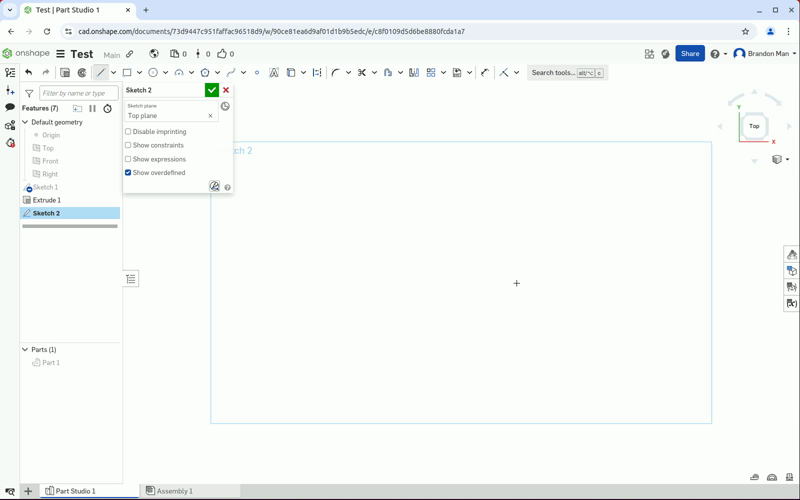
click(516, 282)
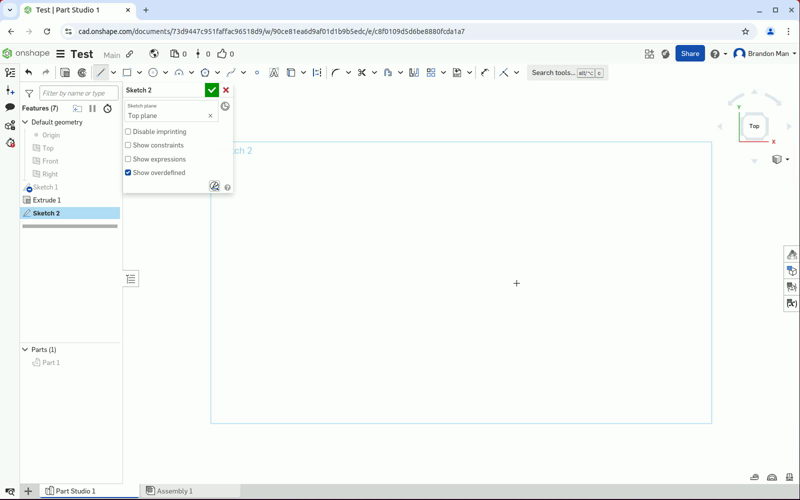
key_up(shift)
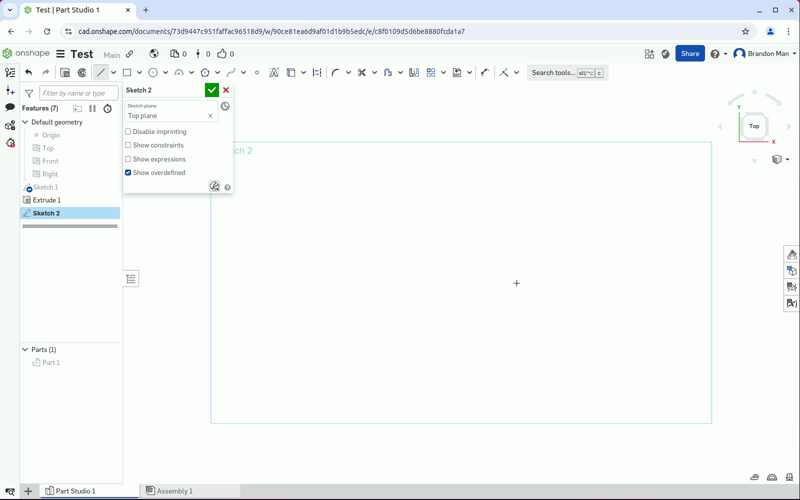
key_down(shift)
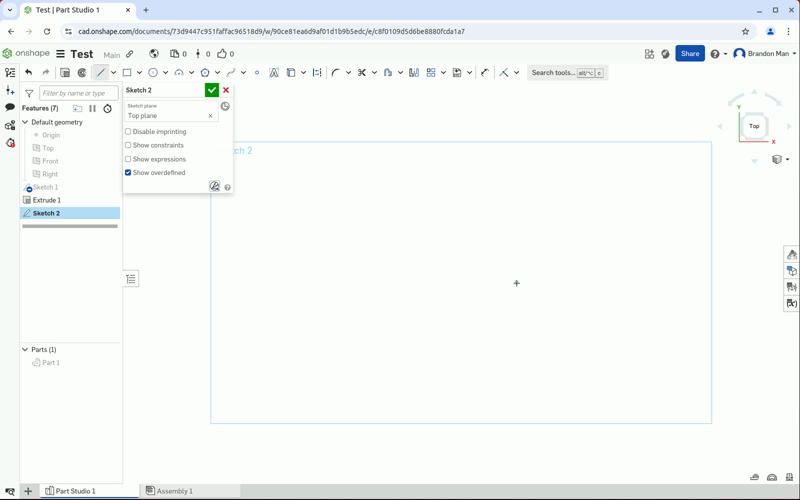
mouse_move(546, 282)
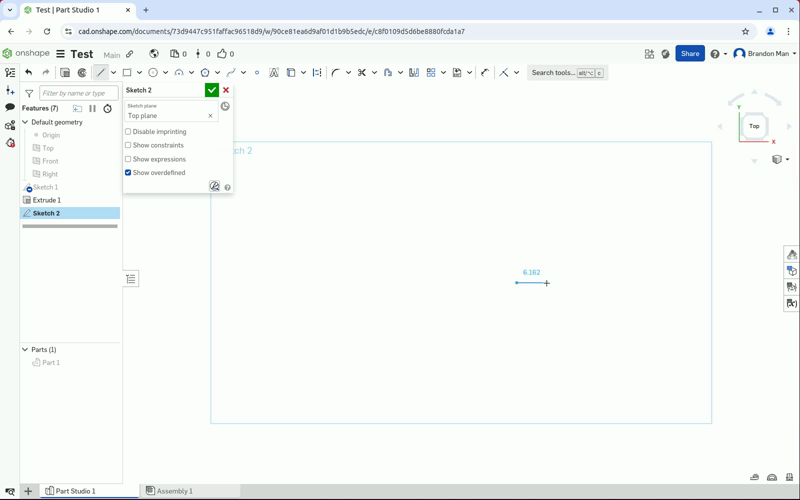
mouse_move(573, 282)
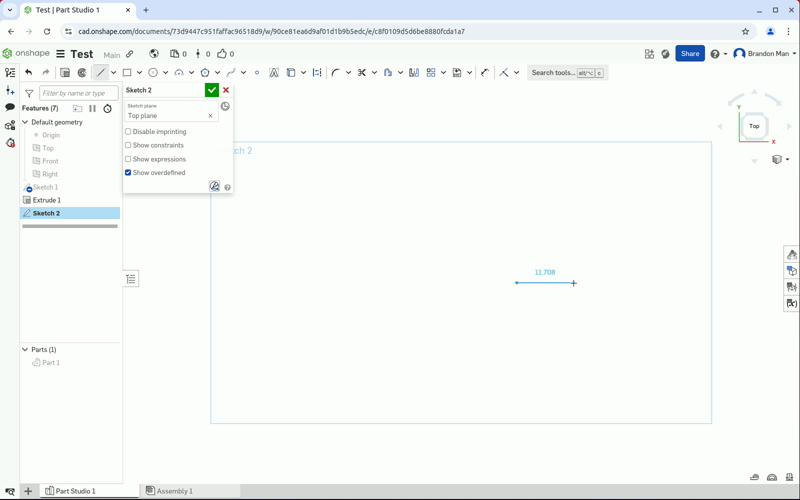
click(573, 282)
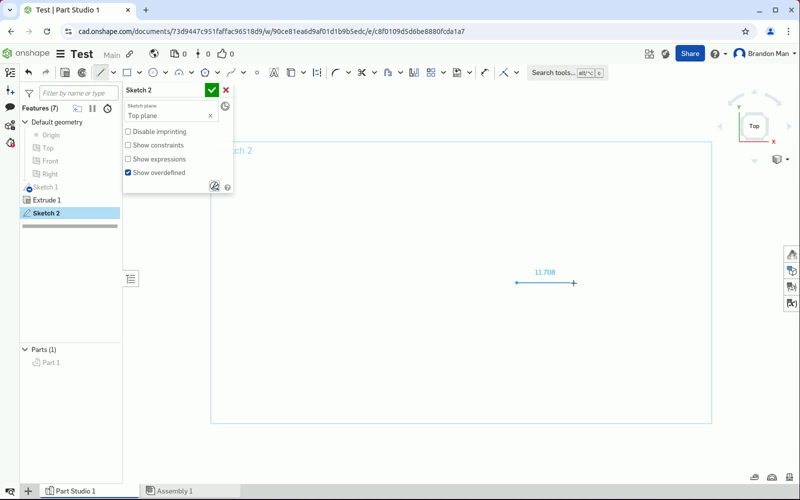
key_up(shift)
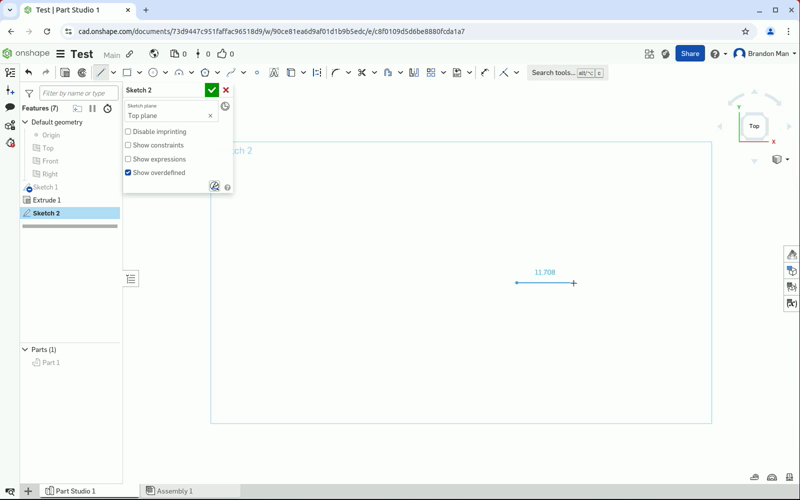
key_down(shift)
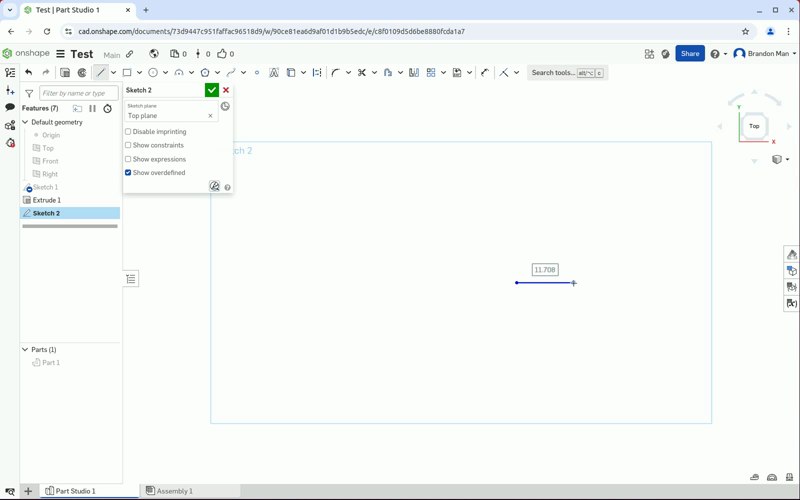
mouse_move(589, 282)
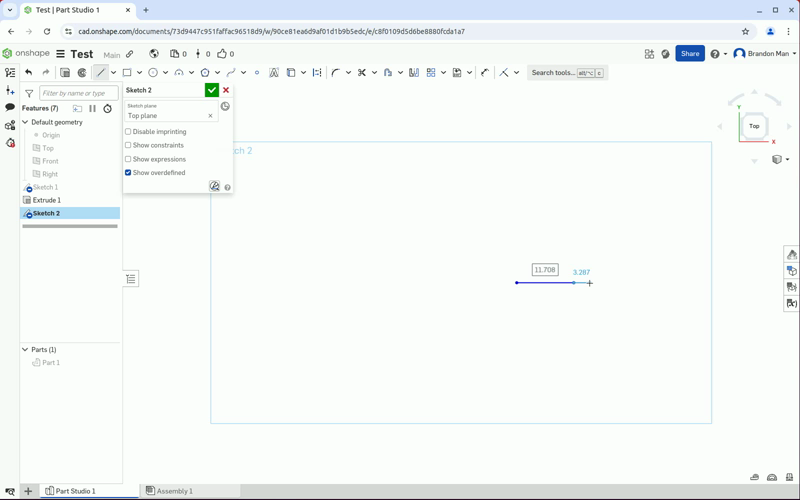
mouse_move(573, 254)
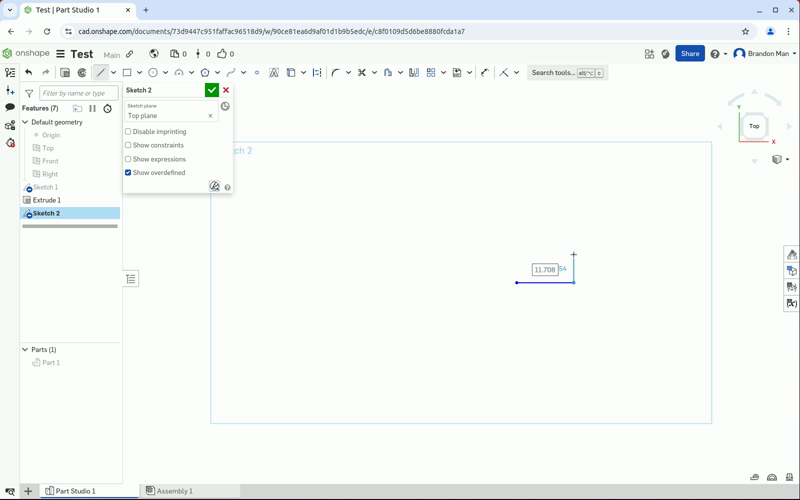
click(573, 254)
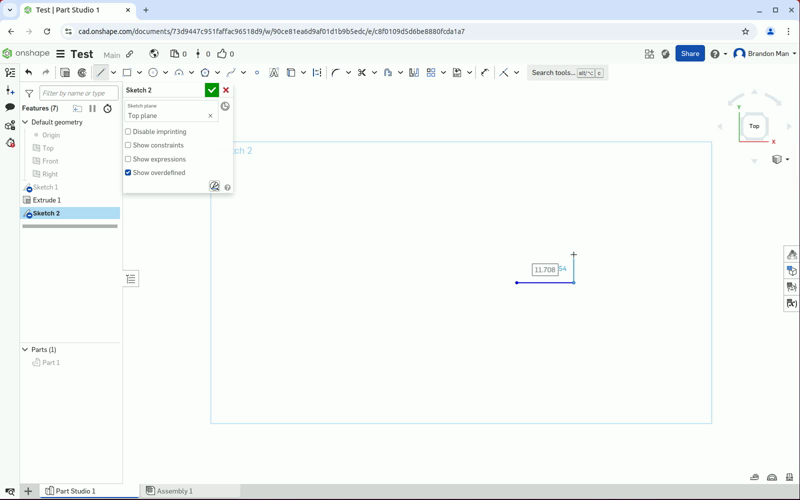
key_up(shift)
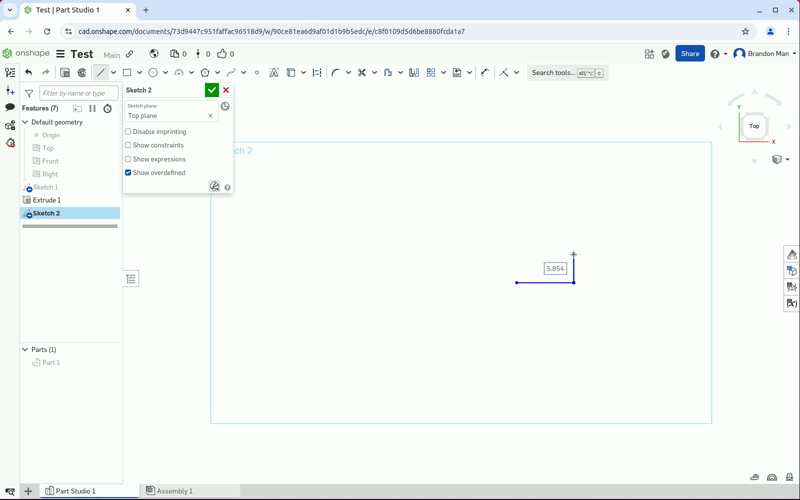
key_down(shift)
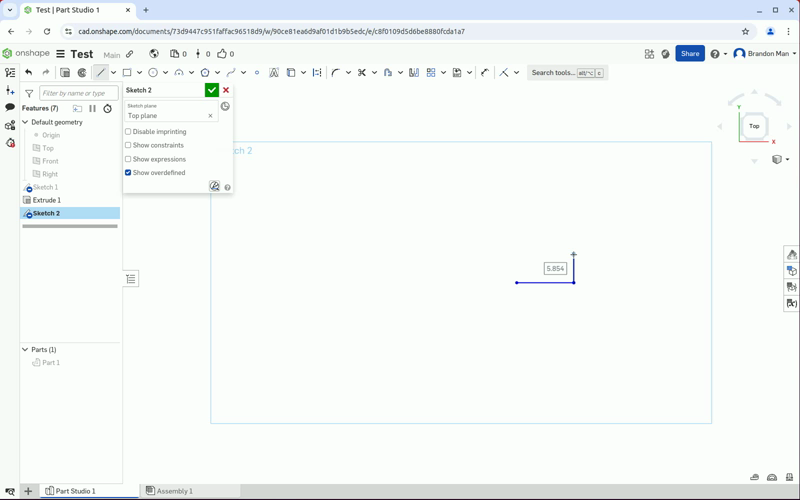
mouse_move(589, 254)
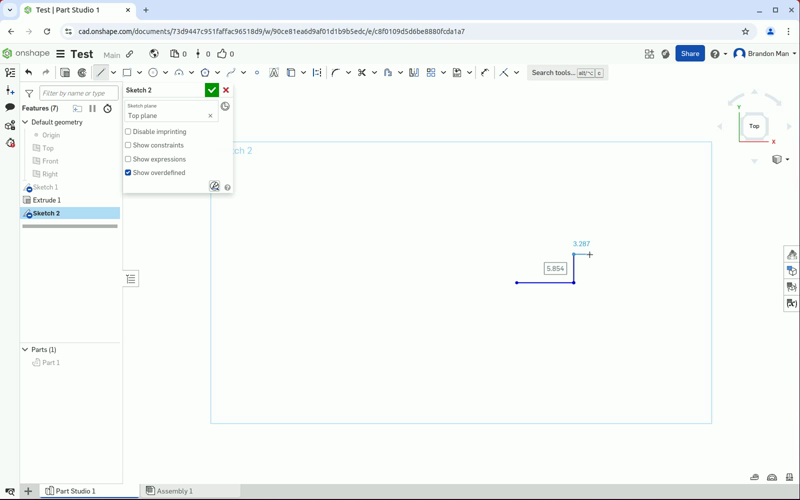
mouse_move(531, 254)
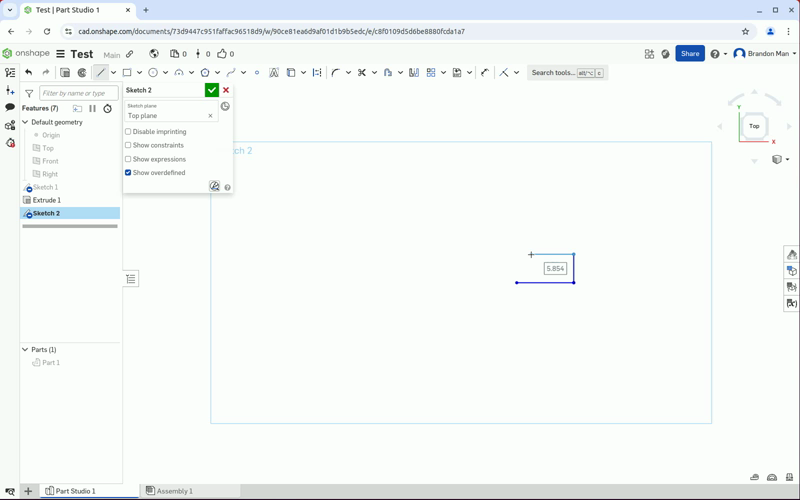
click(531, 254)
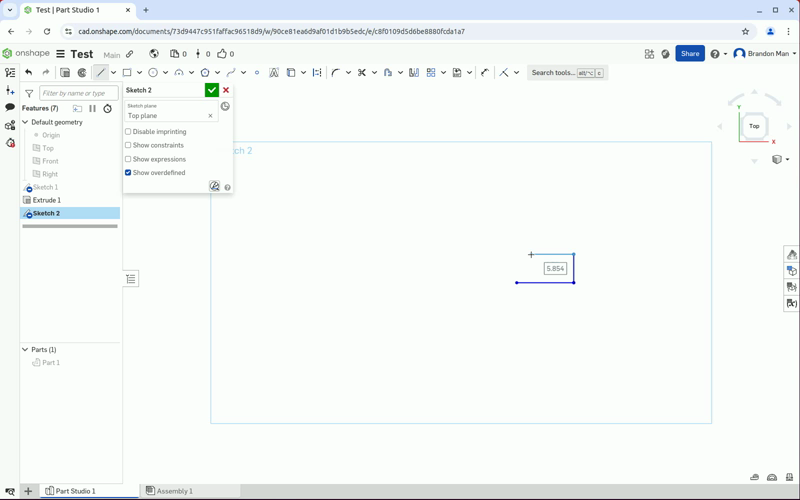
key_up(shift)
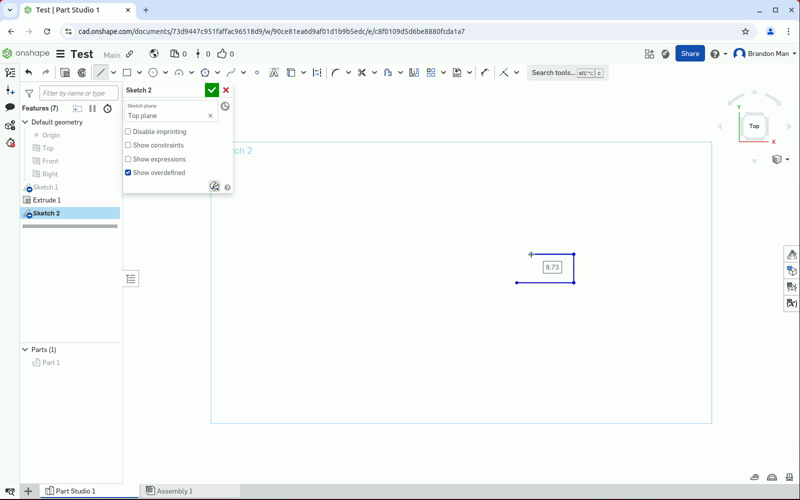
key_down(shift)
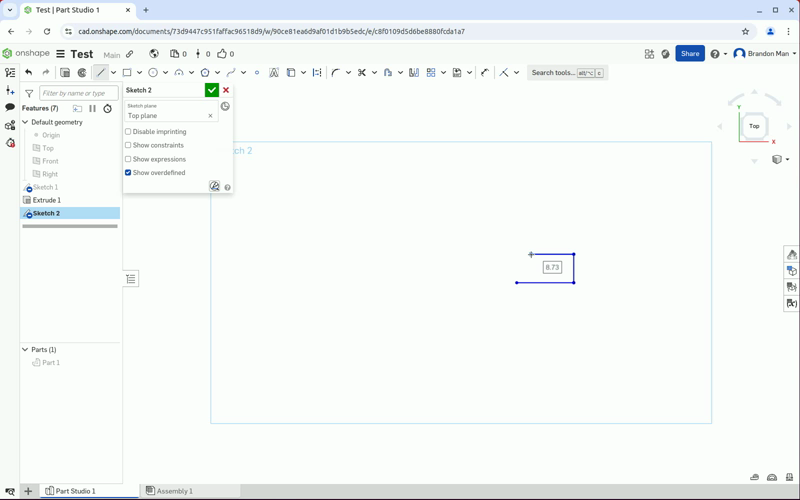
mouse_move(561, 254)
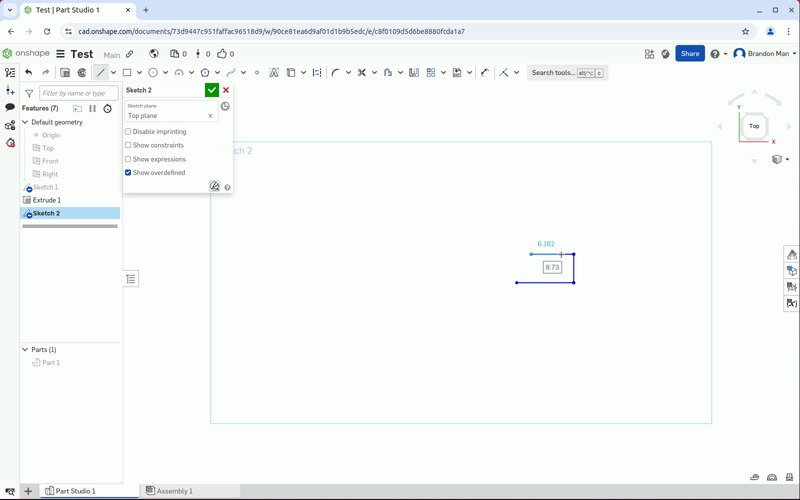
mouse_move(531, 198)
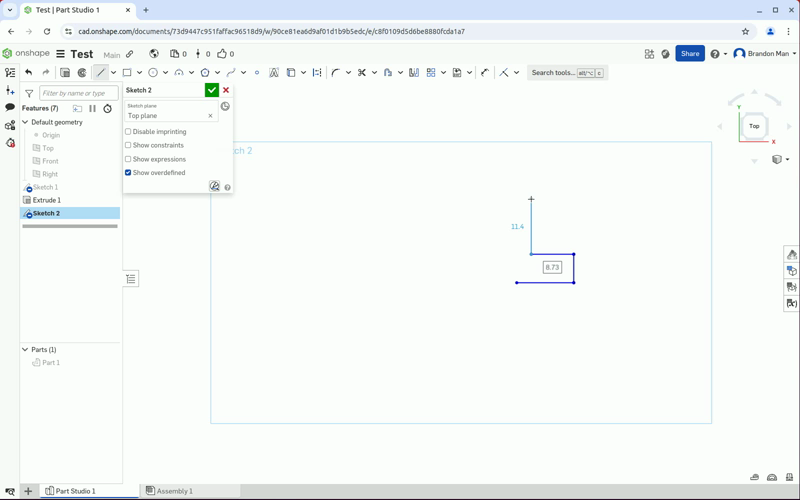
click(531, 198)
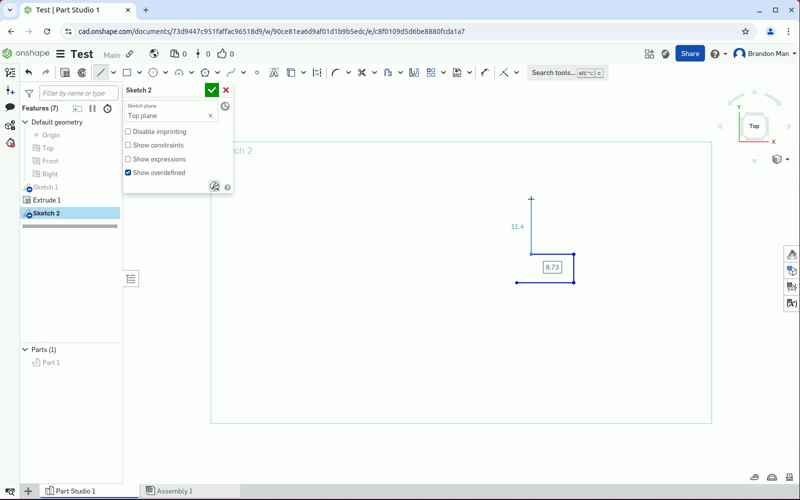
key_up(shift)
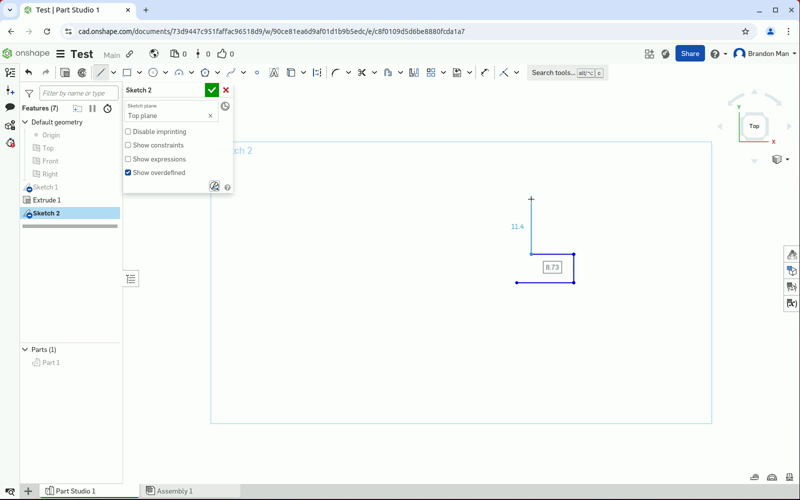
key_down(shift)
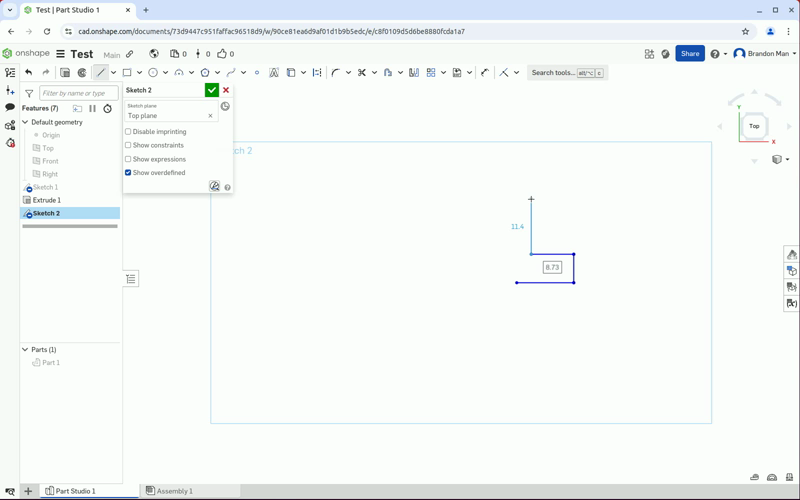
mouse_move(561, 198)
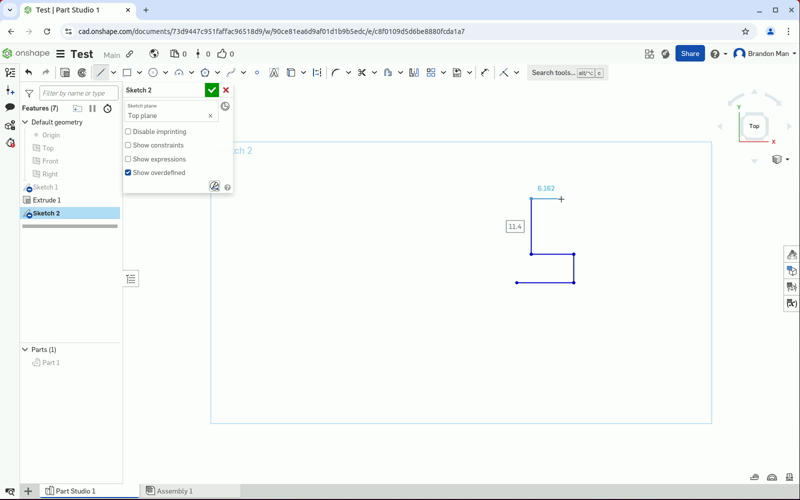
mouse_move(573, 198)
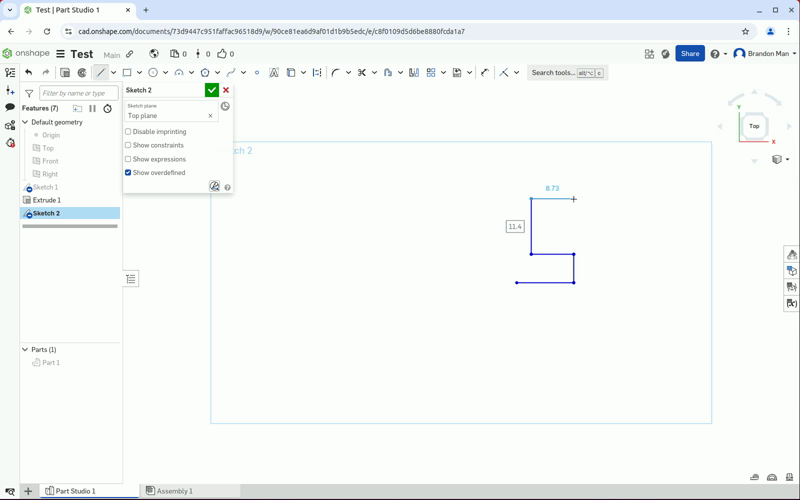
click(573, 198)
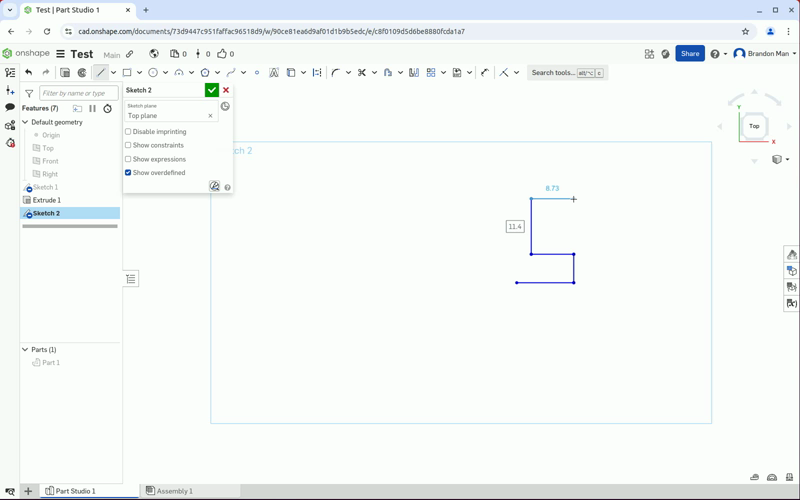
key_up(shift)
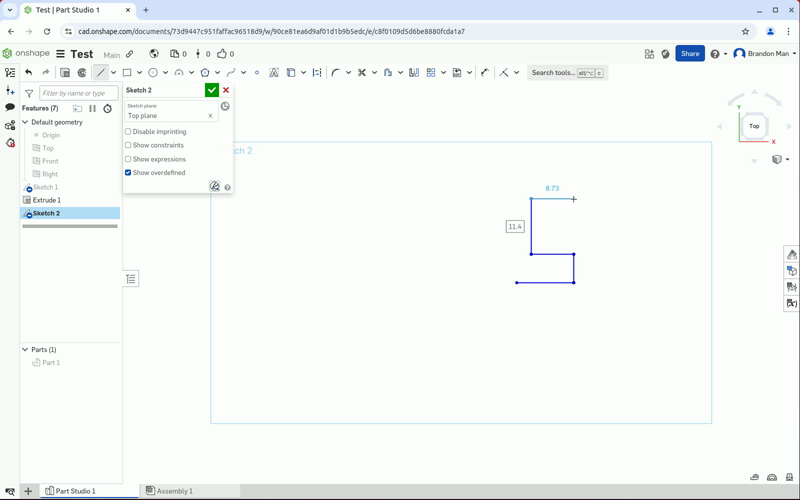
key_down(shift)
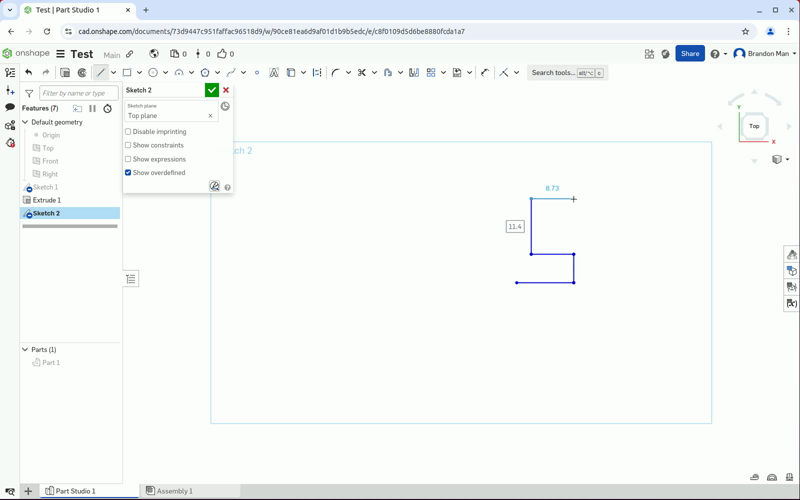
mouse_move(589, 198)
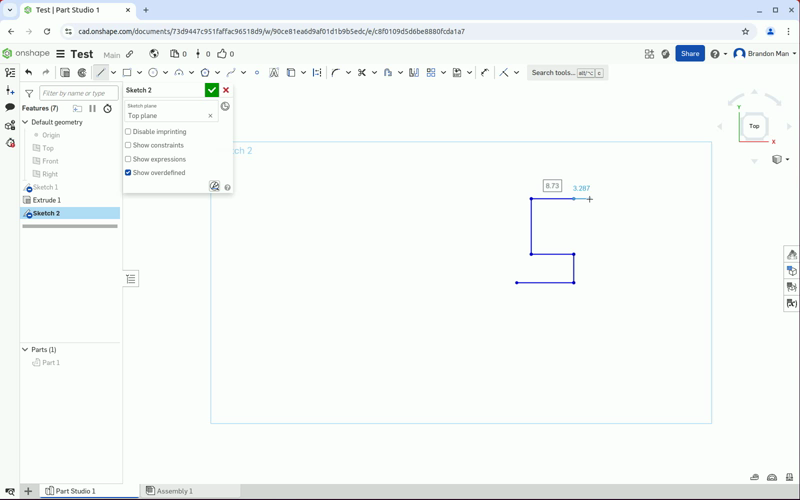
mouse_move(573, 170)
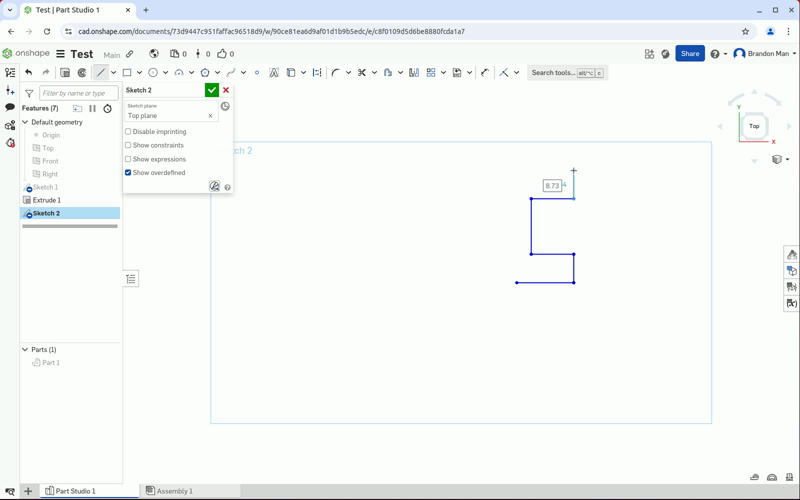
click(573, 170)
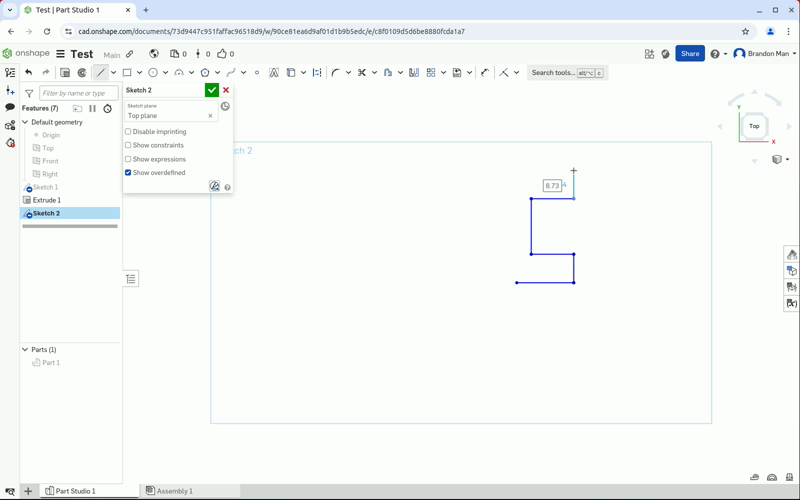
key_up(shift)
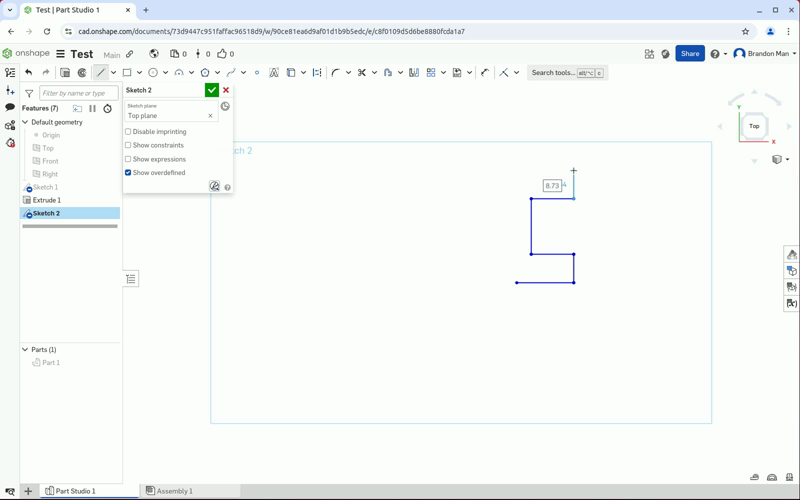
key_down(shift)
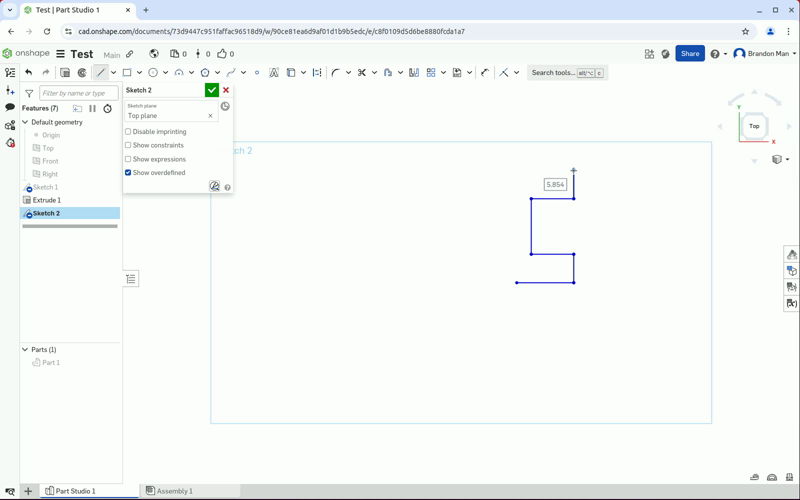
mouse_move(589, 170)
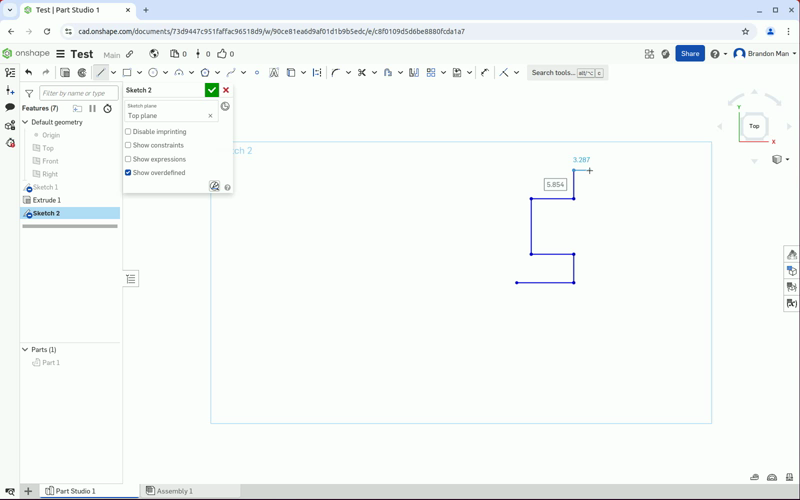
mouse_move(516, 170)
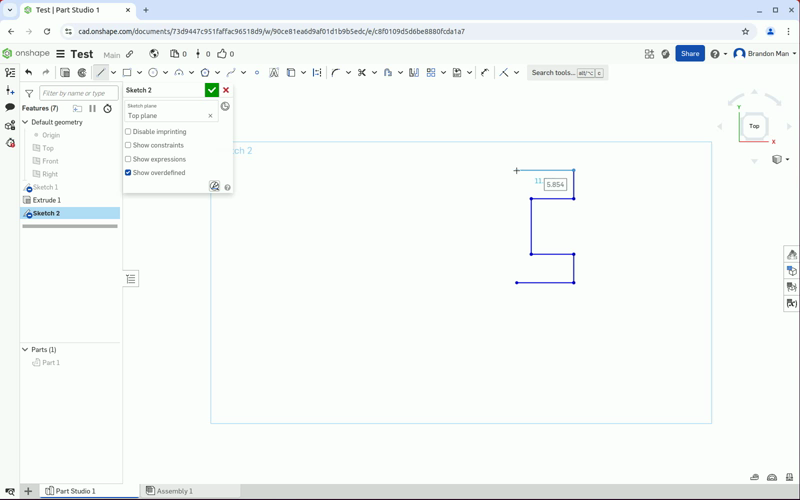
click(516, 170)
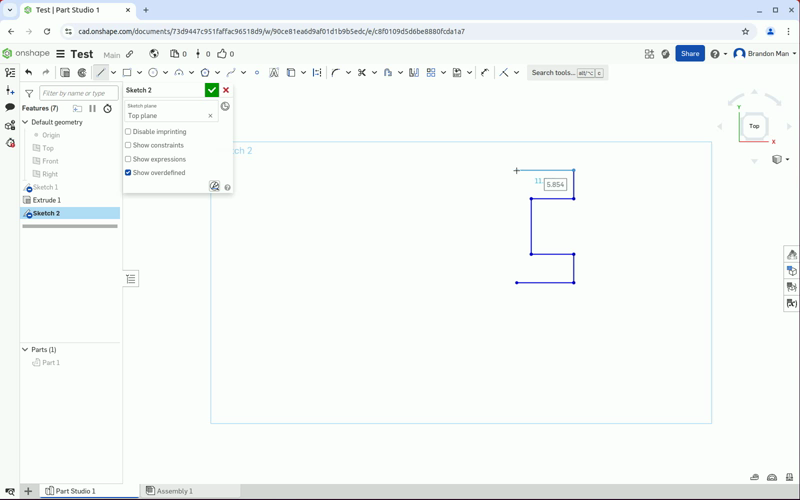
key_up(shift)
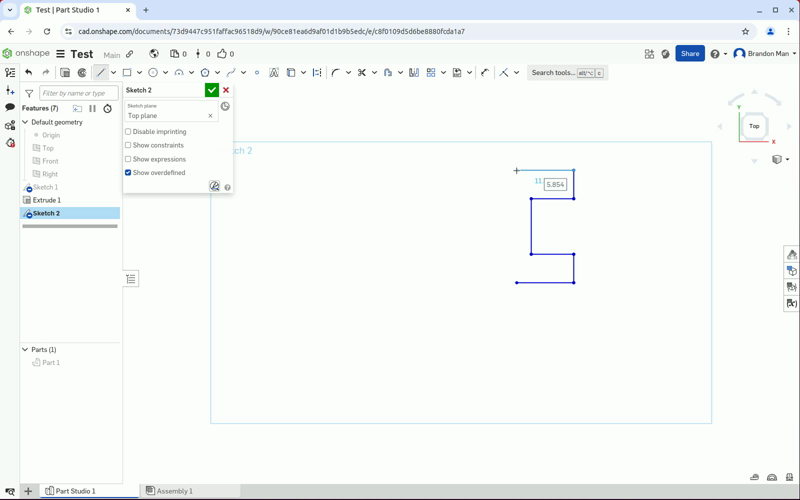
key_down(shift)
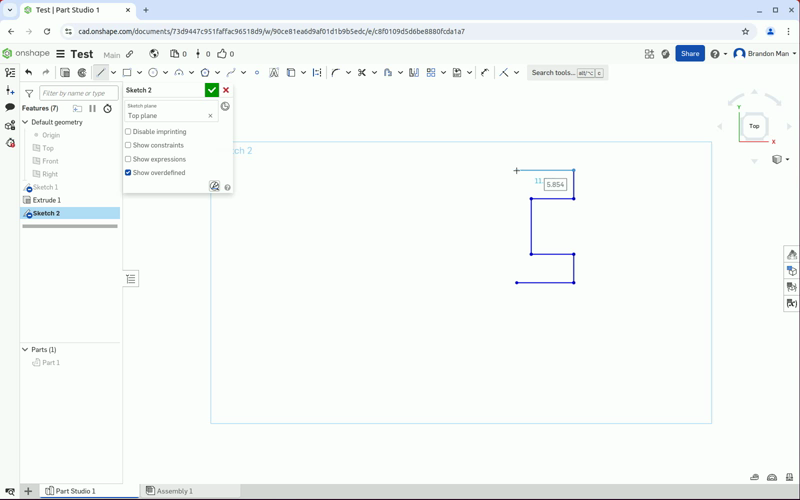
mouse_move(516, 282)
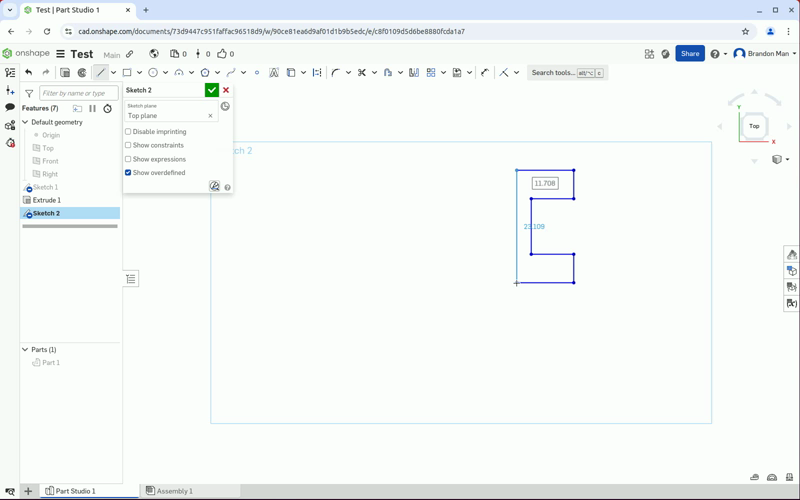
key_up(shift)
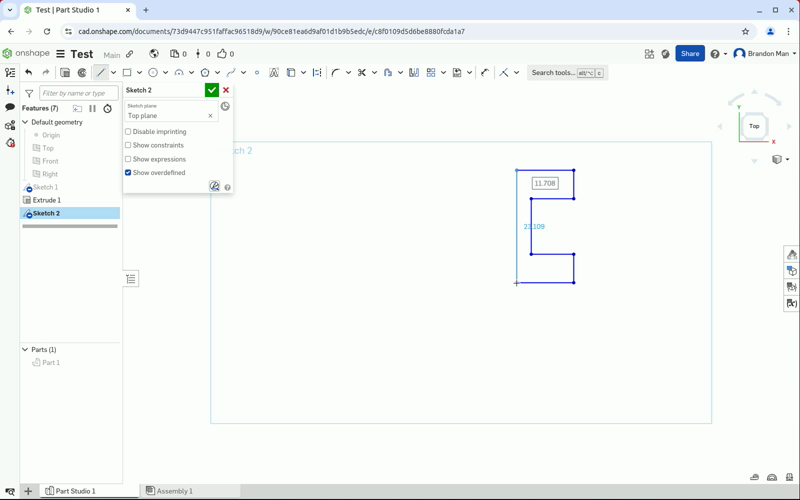
click(516, 282)
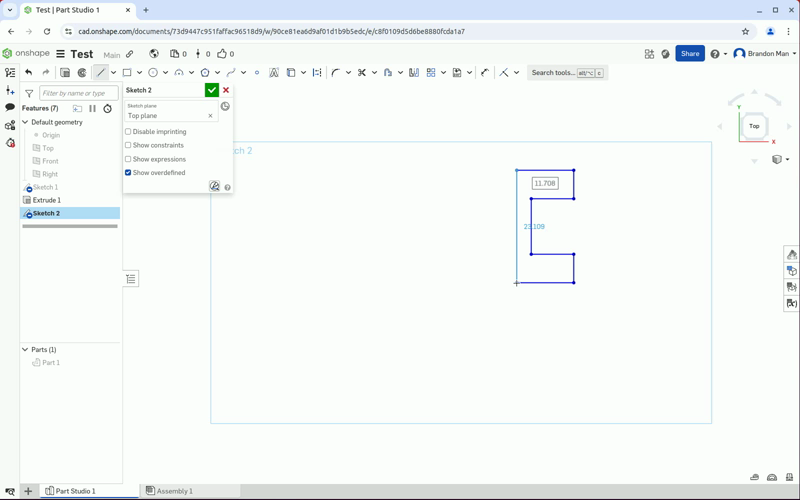
key(esc)
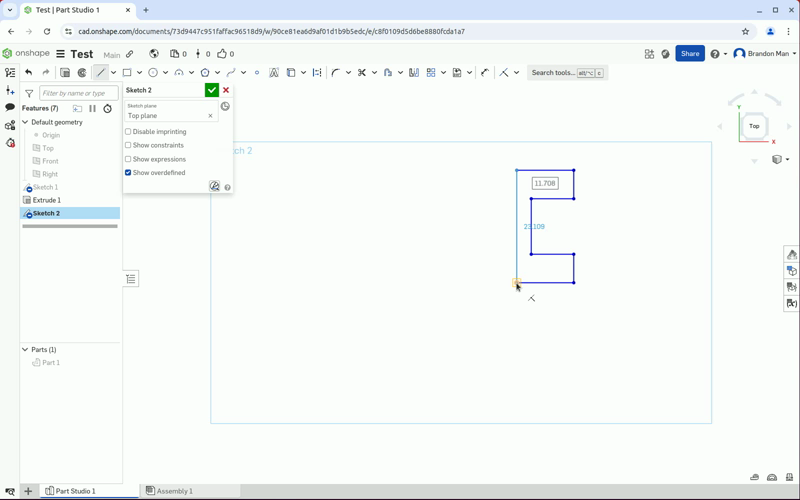
mouse_move(556, 186)
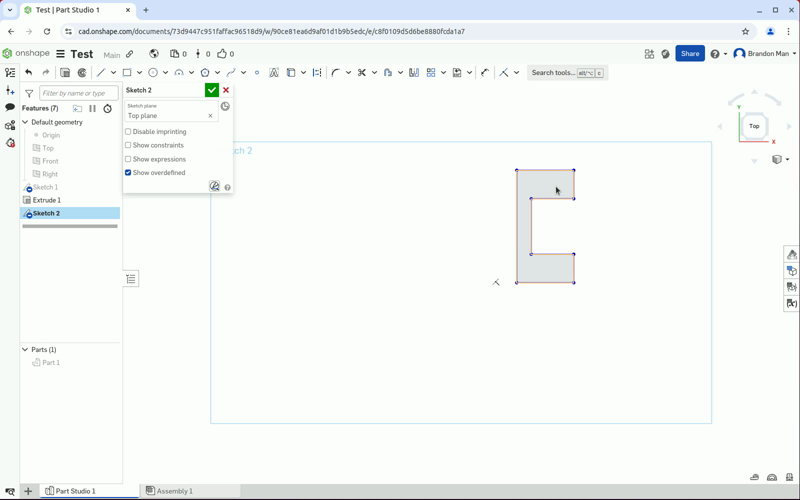
click(556, 186)
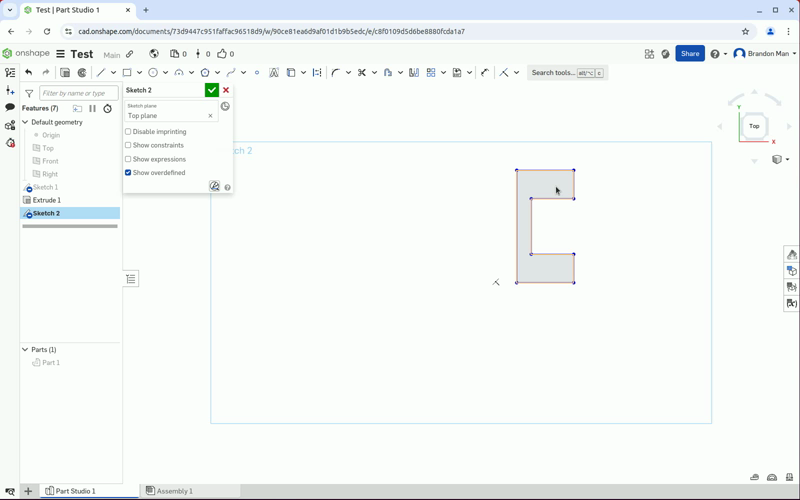
mouse_move(73, 352)
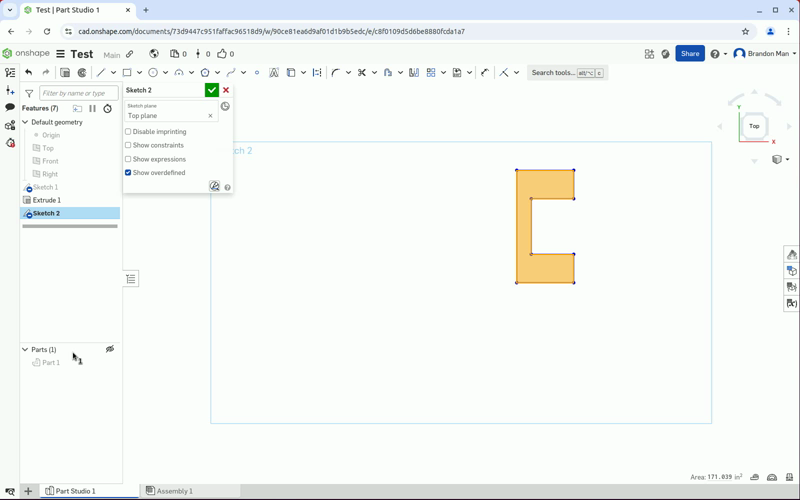
key(shift+y)
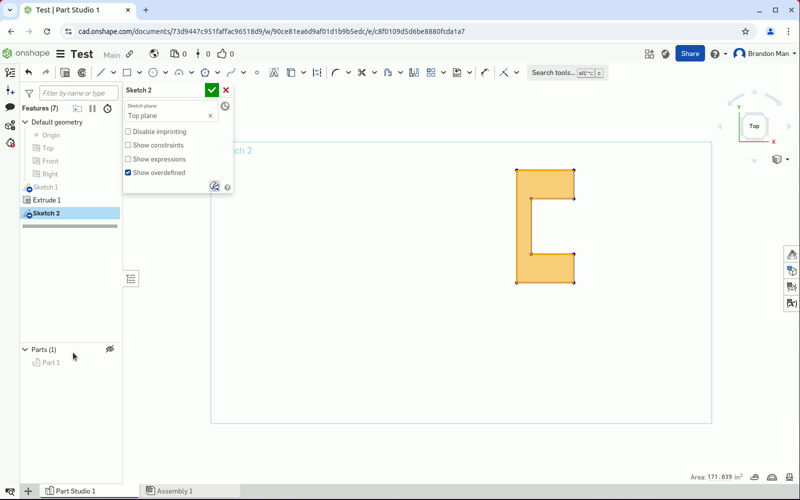
key(shift+e)
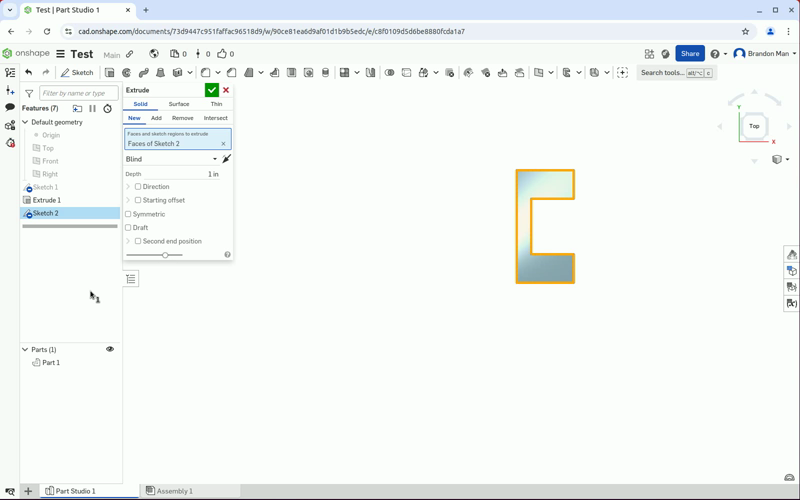
mouse_move(143, 106)
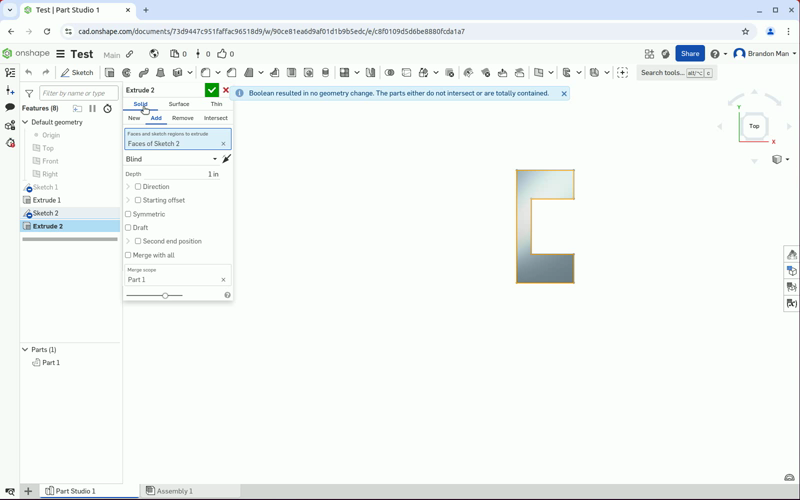
click(143, 106)
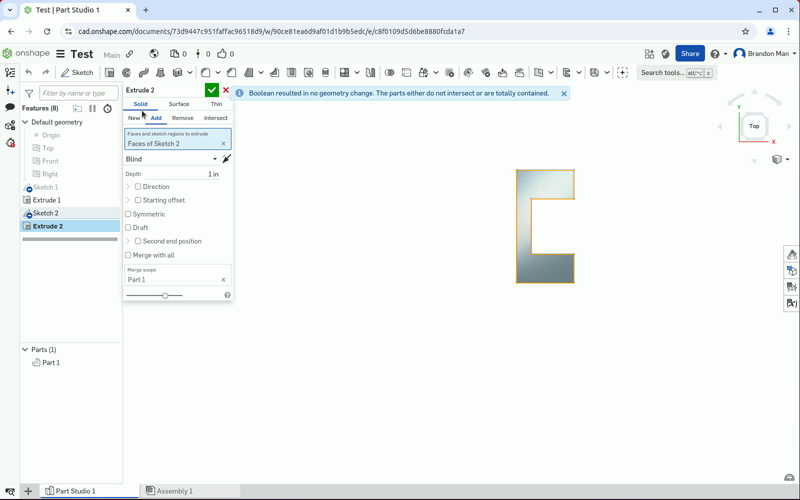
mouse_move(137, 120)
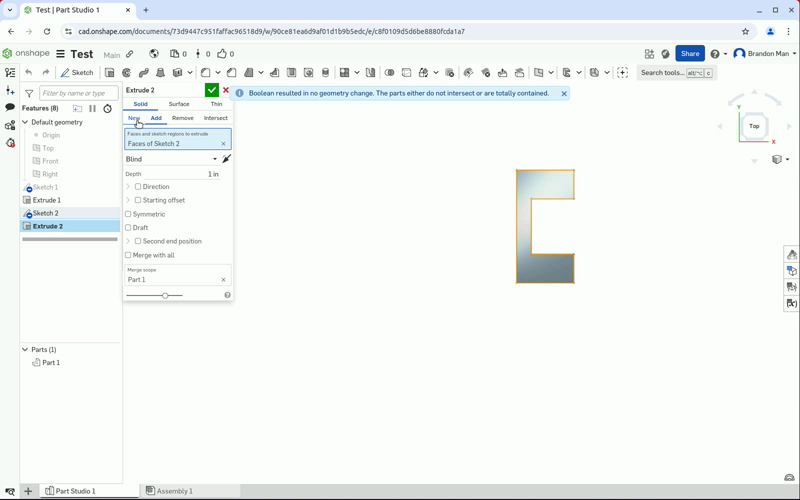
click(137, 120)
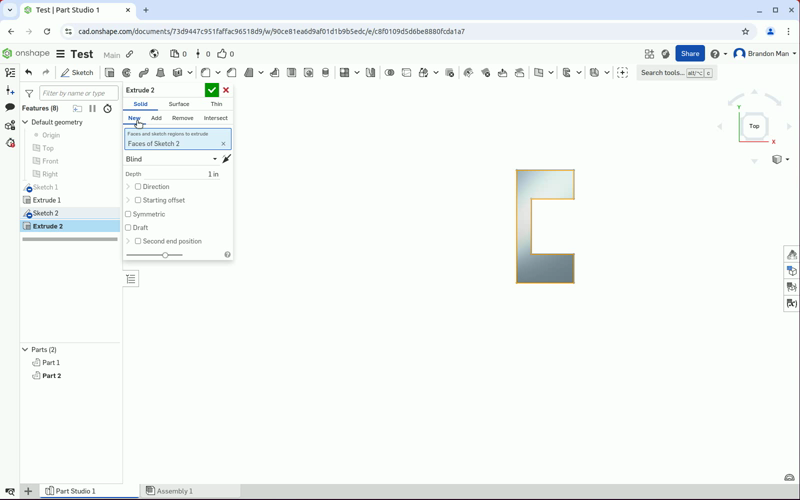
key(tab, 4)
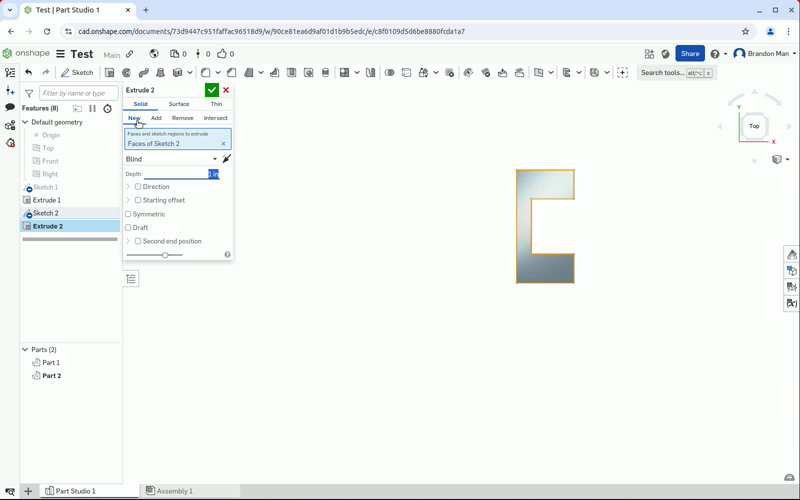
text(23.108)
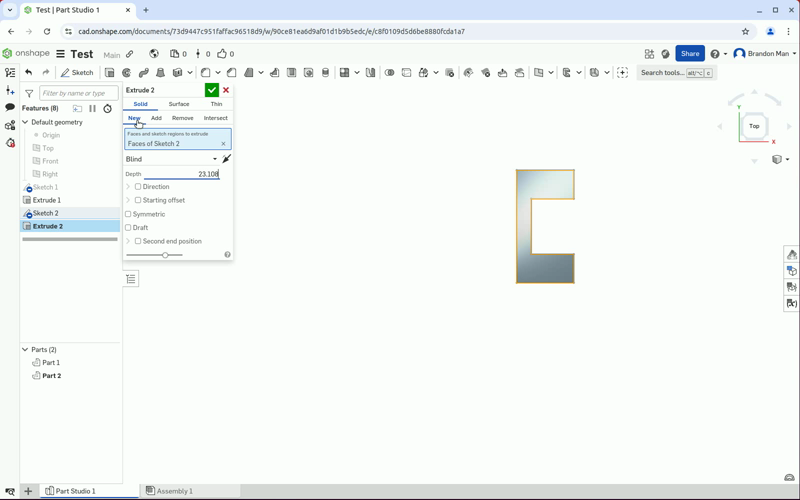
key(tab, 3)
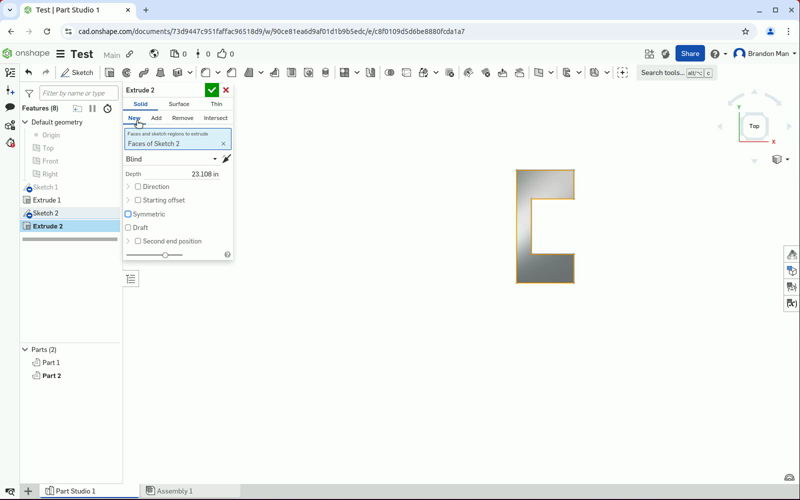
key(space)
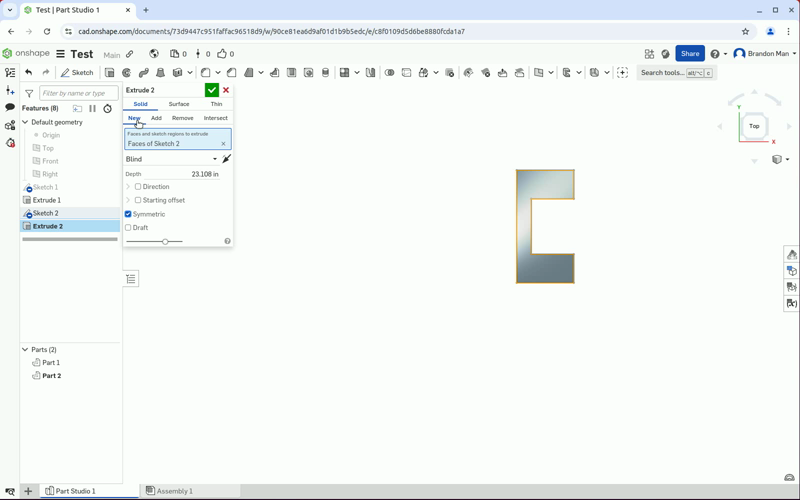
key(enter)
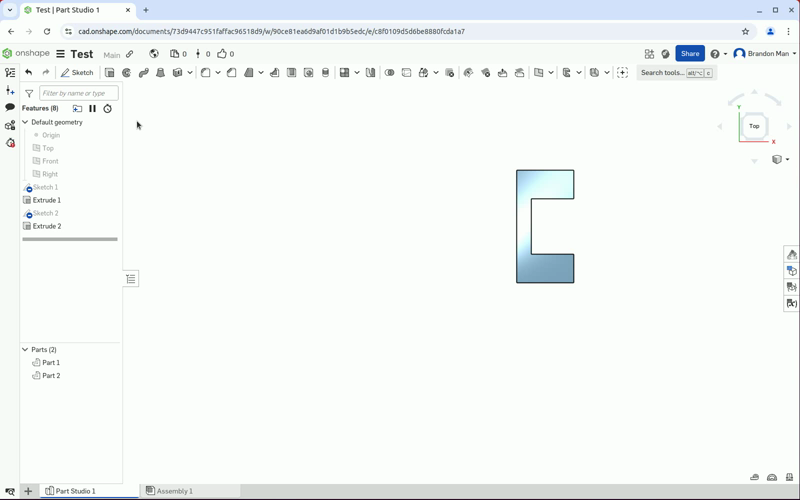
key(shift+h)
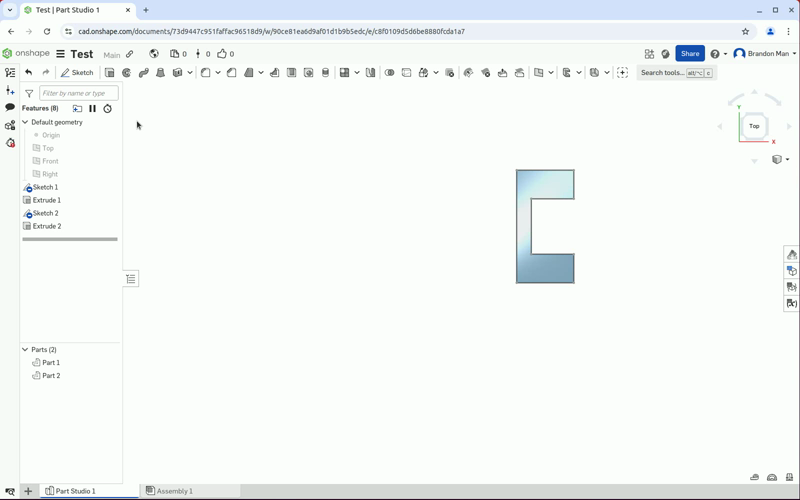
key(shift+h)
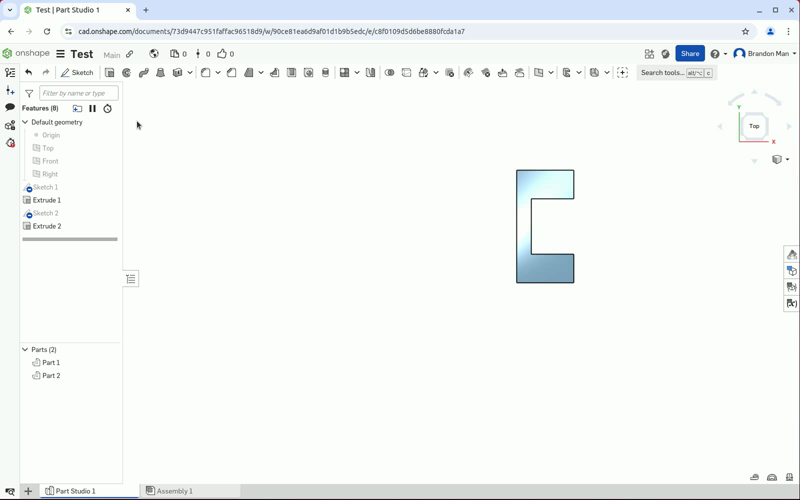
mouse_move(73, 189)
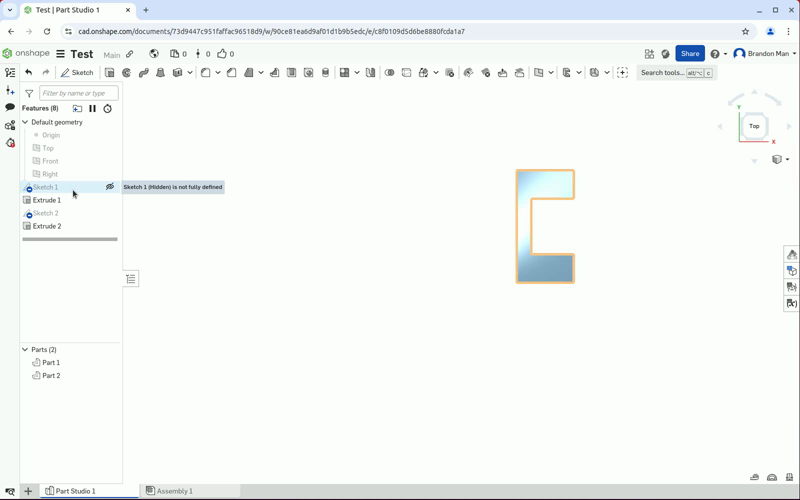
click(73, 189)
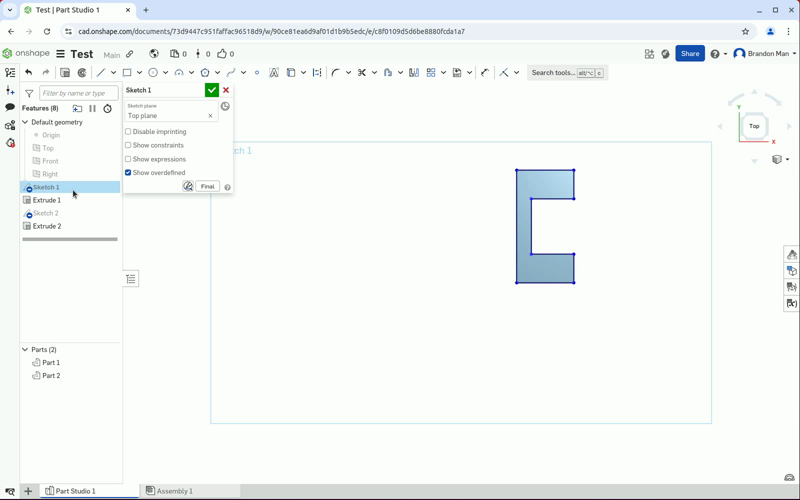
mouse_move(229, 92)
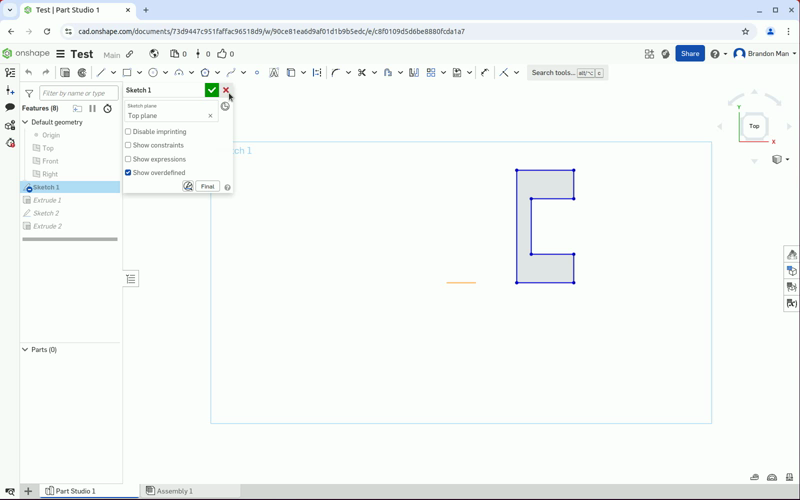
click(229, 92)
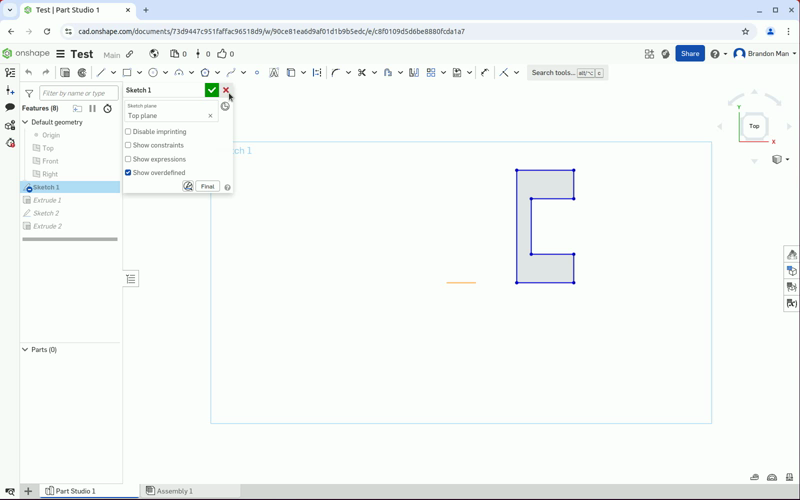
key(shift+s)
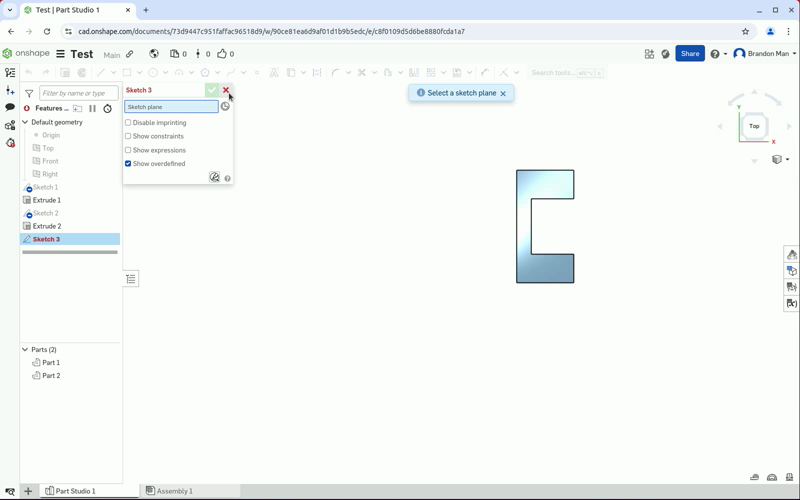
mouse_move(73, 150)
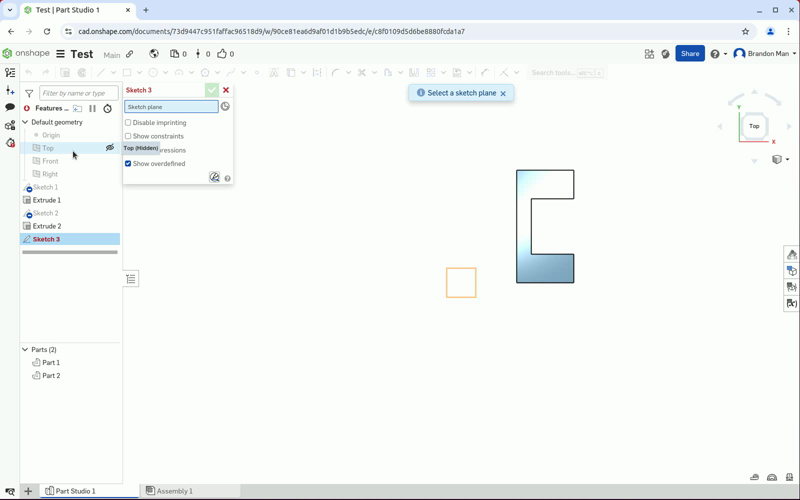
click(73, 150)
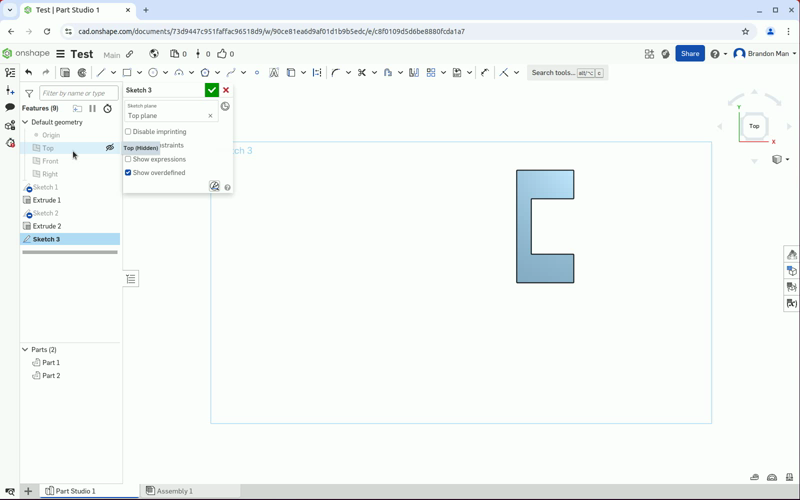
mouse_move(73, 352)
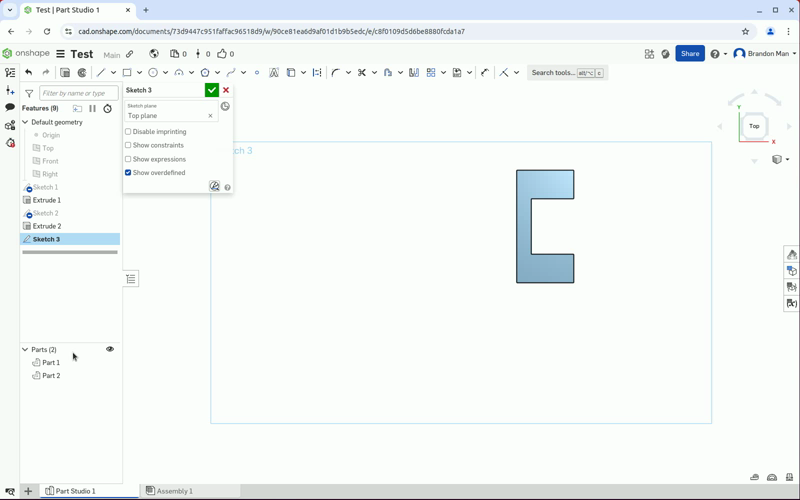
key(y)
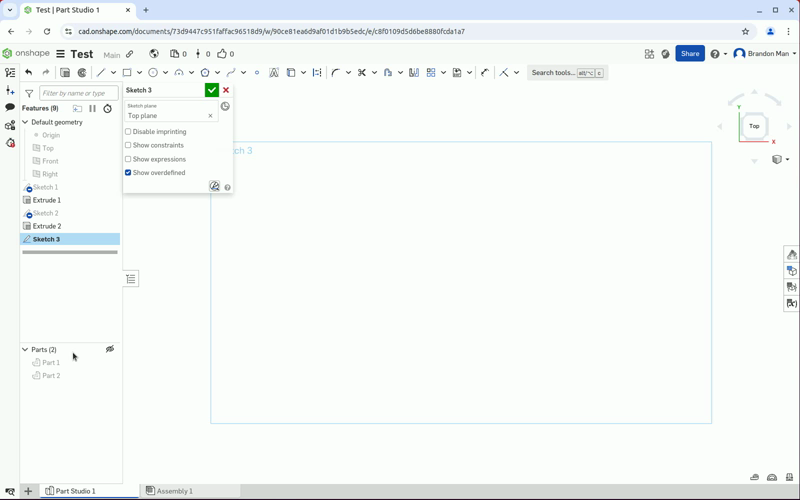
key(l)
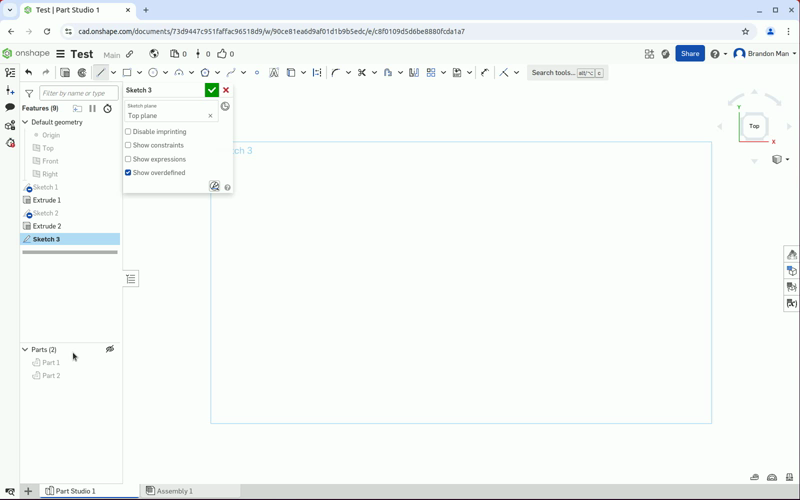
key_down(shift)
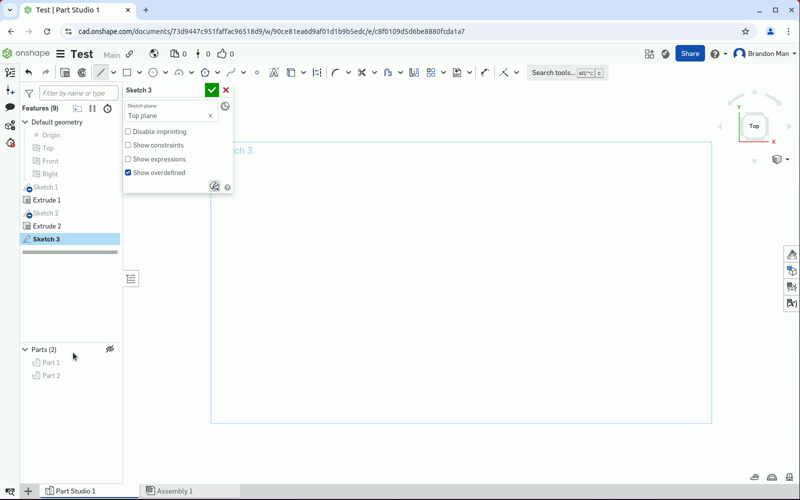
mouse_move(460, 254)
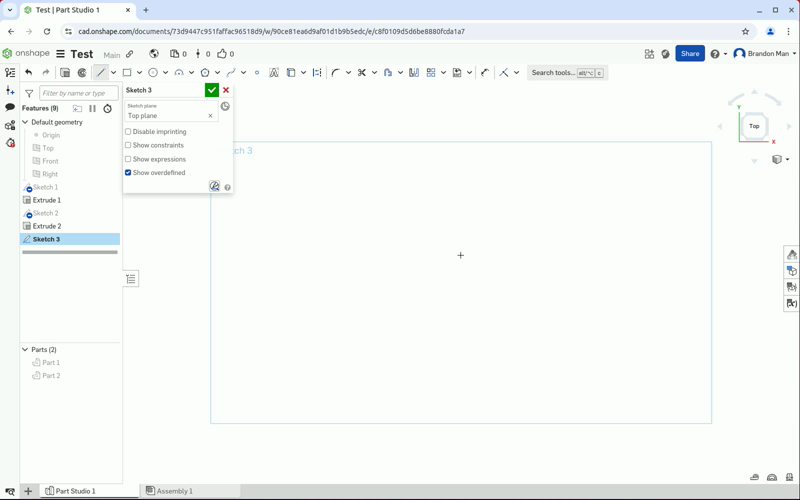
click(460, 254)
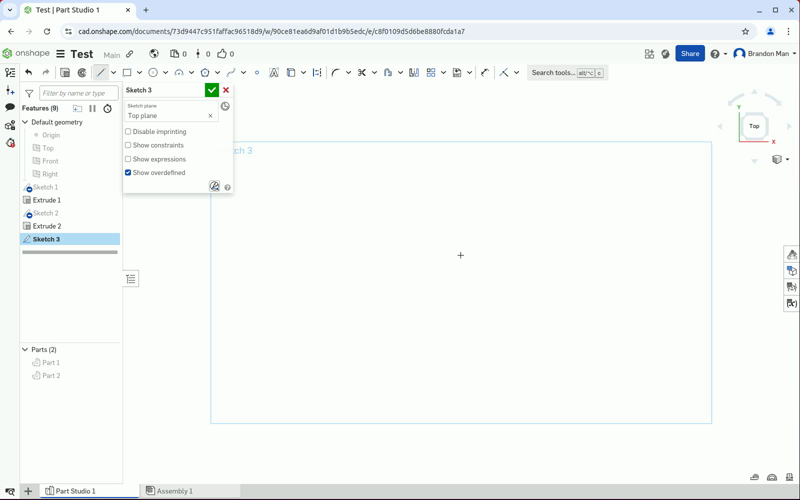
key_up(shift)
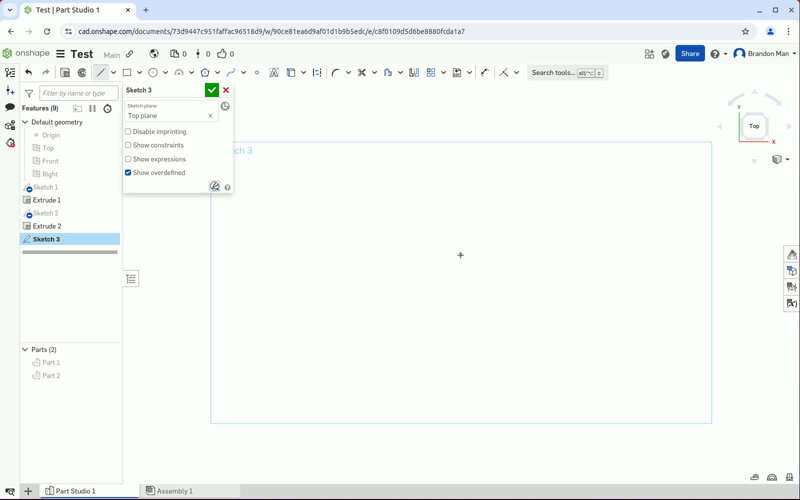
key_down(shift)
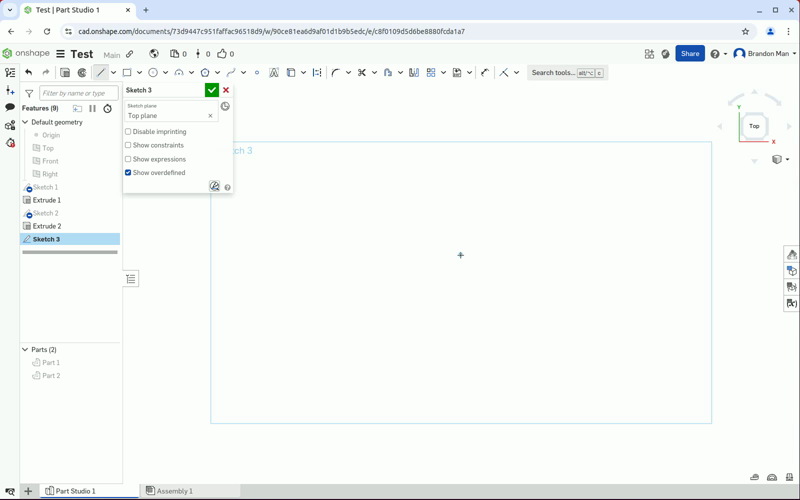
mouse_move(490, 254)
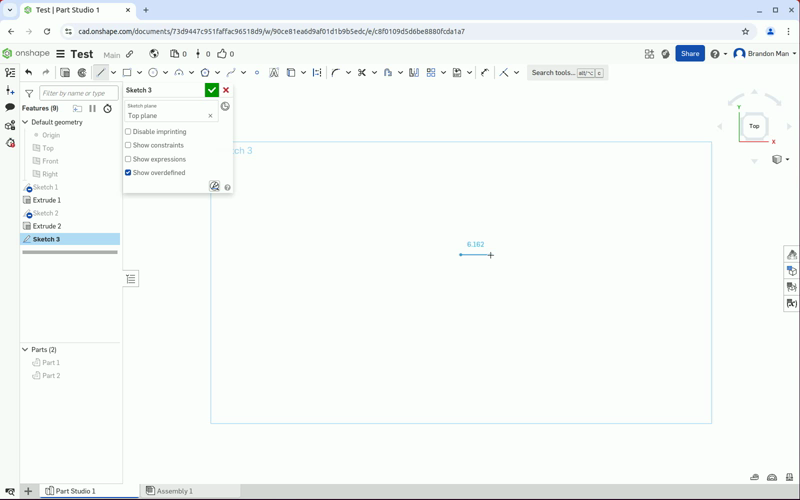
mouse_move(489, 254)
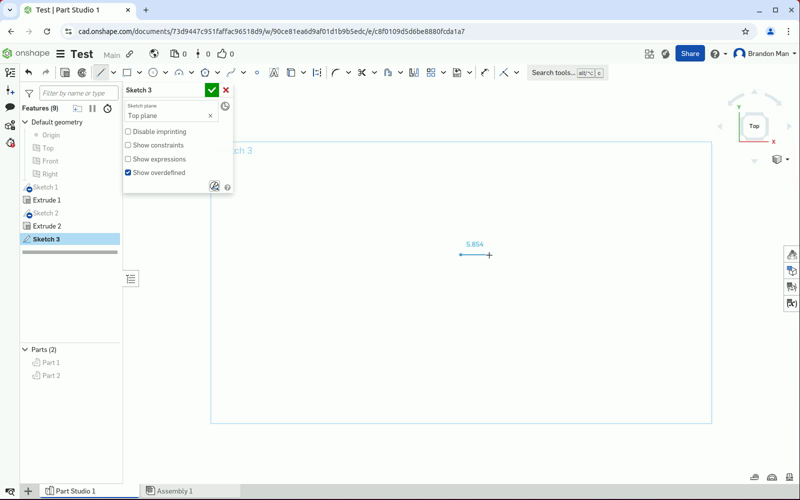
click(489, 254)
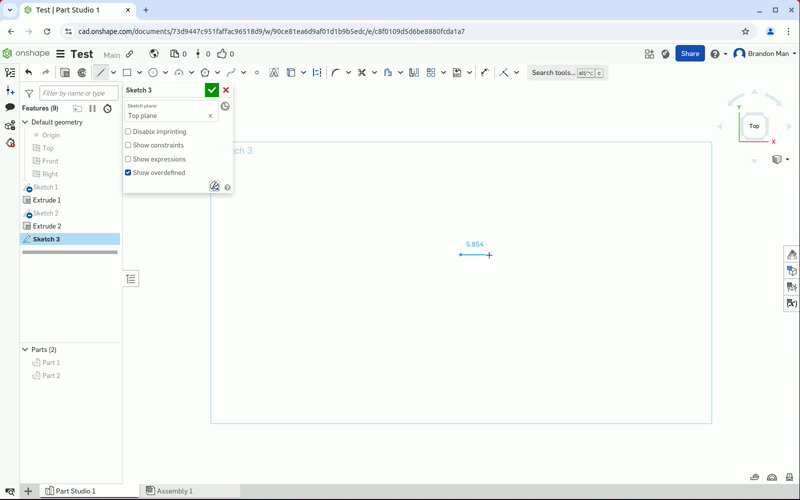
key_up(shift)
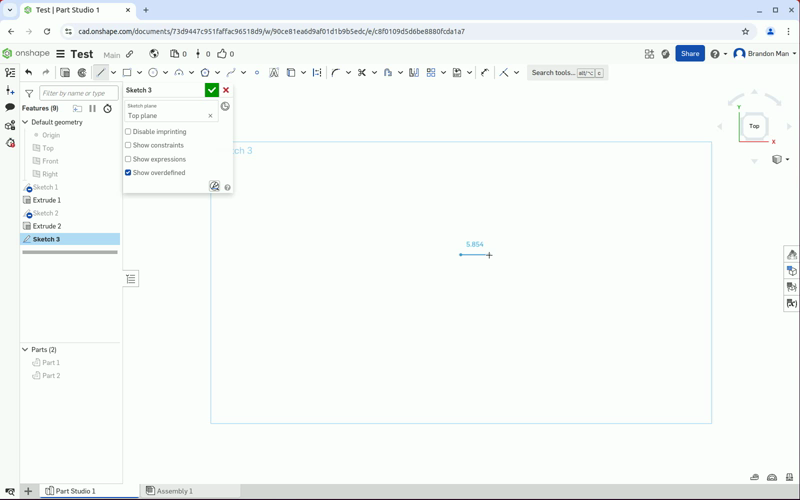
key_down(shift)
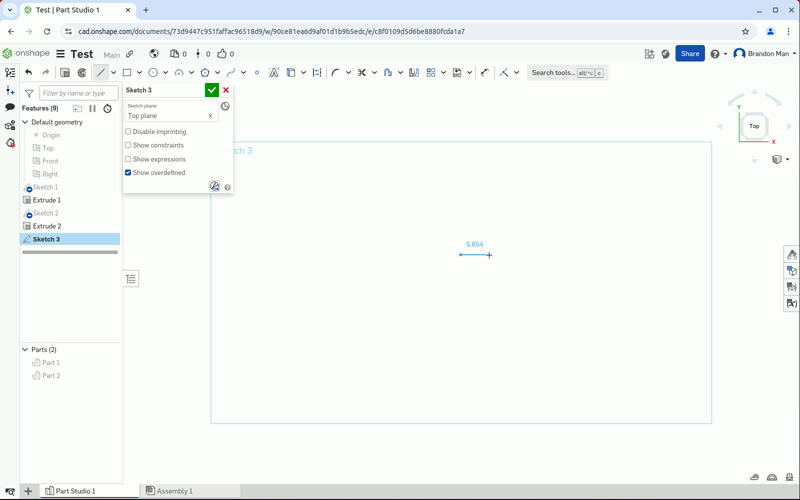
mouse_move(519, 254)
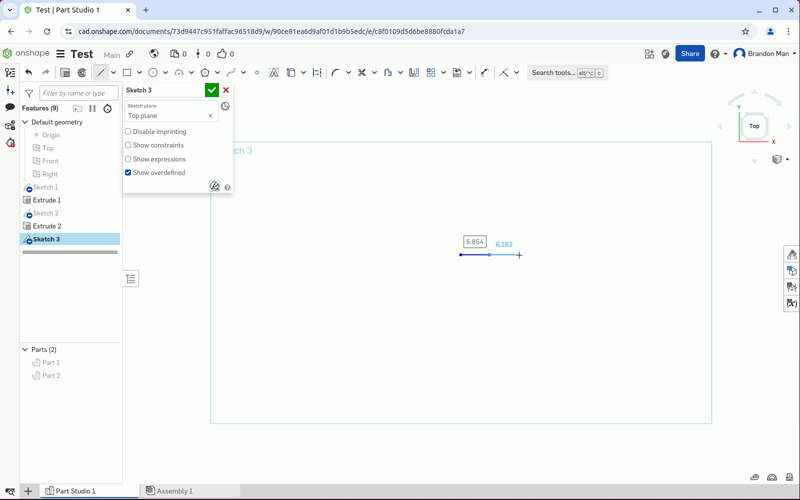
mouse_move(489, 283)
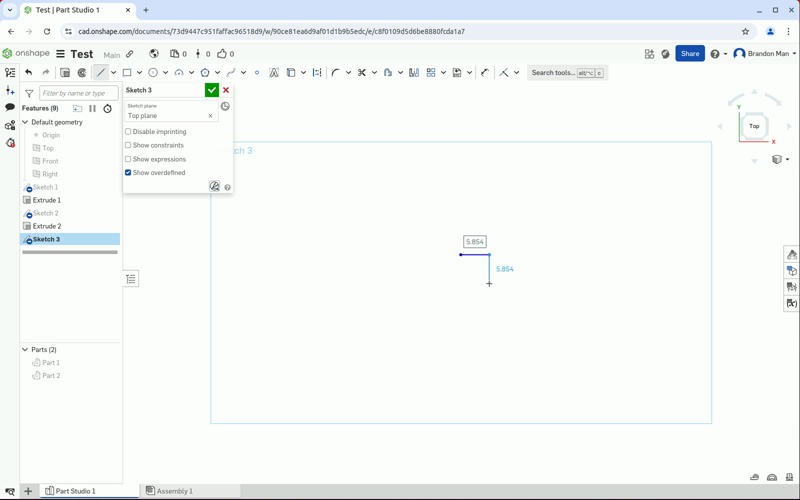
click(489, 283)
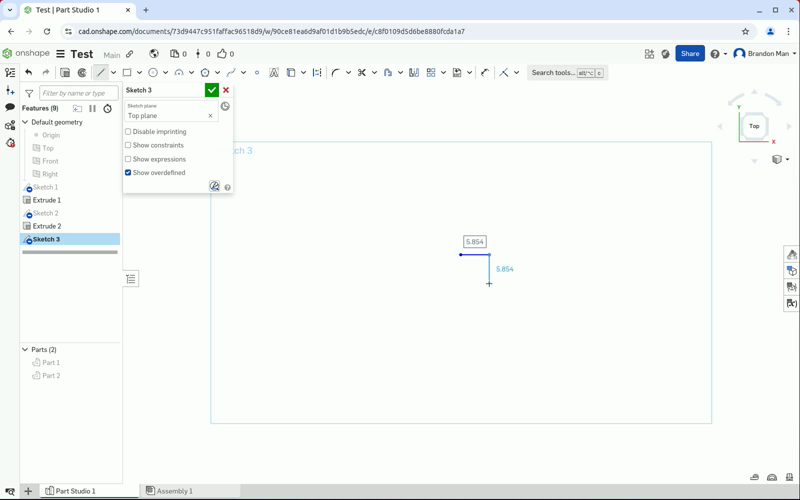
key_up(shift)
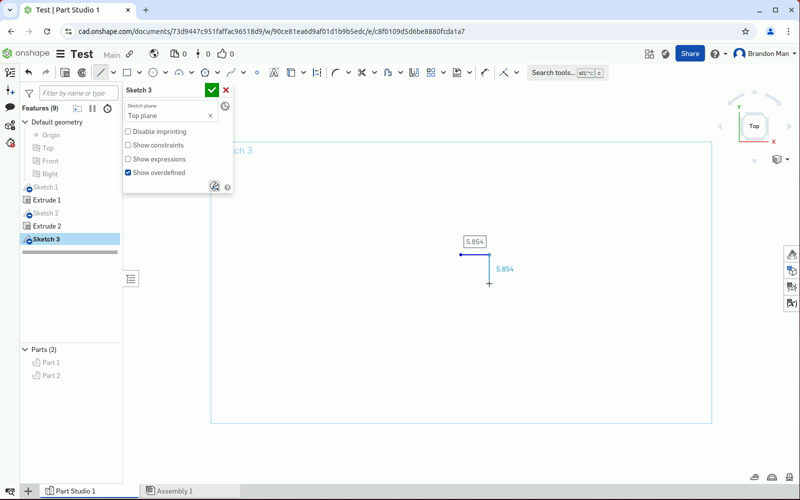
key_down(shift)
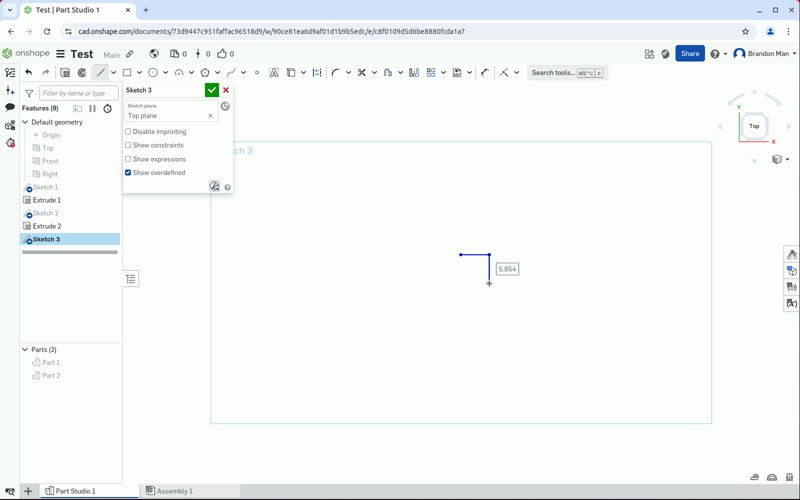
mouse_move(519, 283)
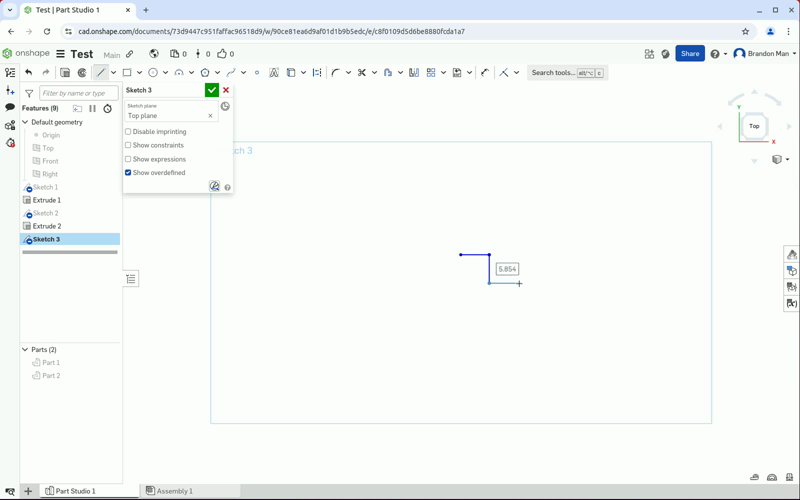
mouse_move(516, 283)
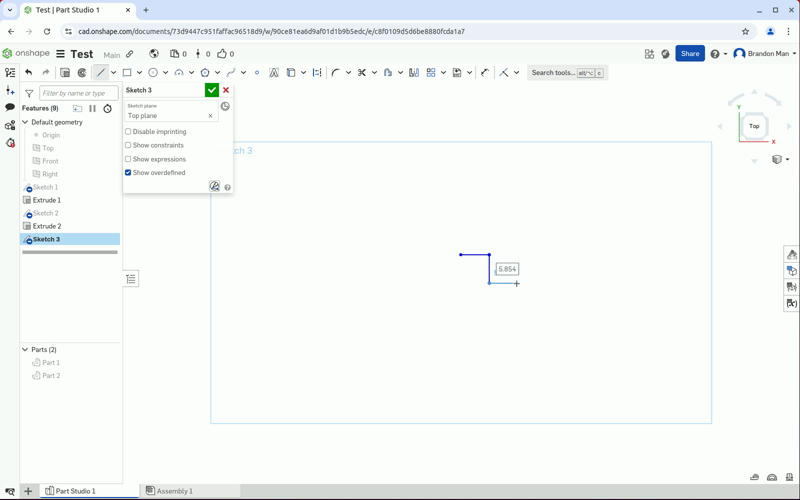
click(516, 283)
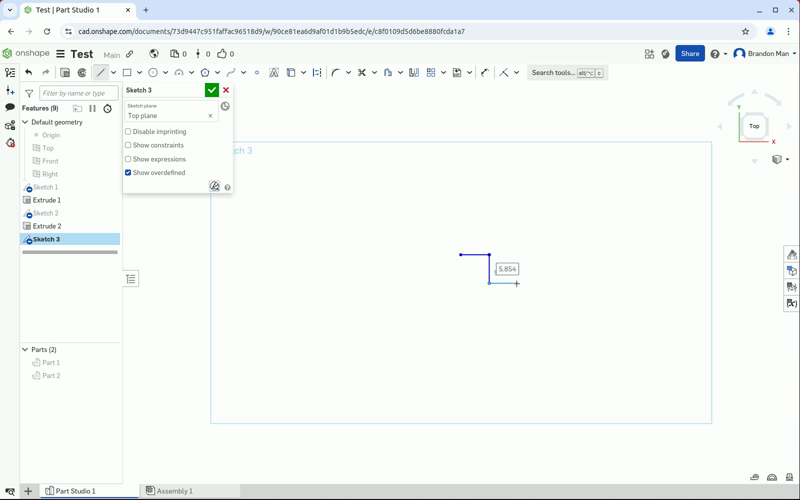
key_up(shift)
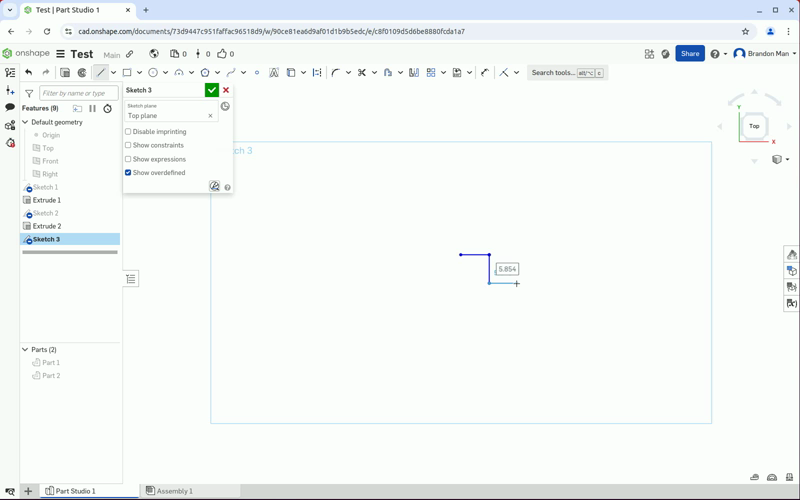
key_down(shift)
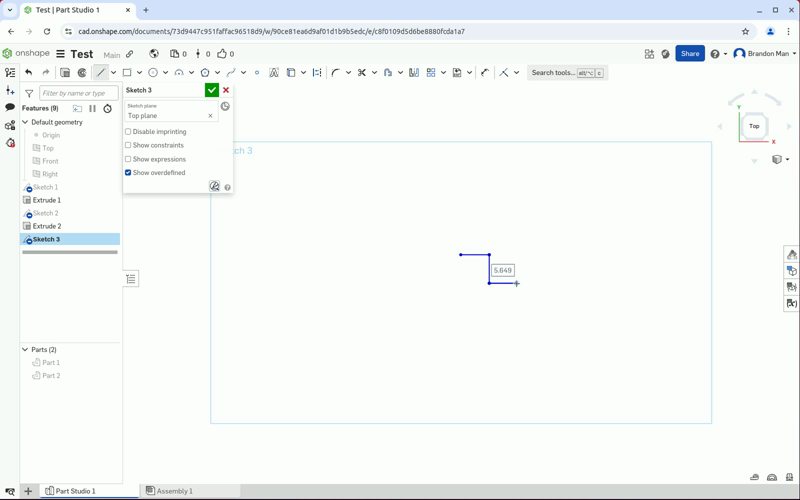
mouse_move(516, 170)
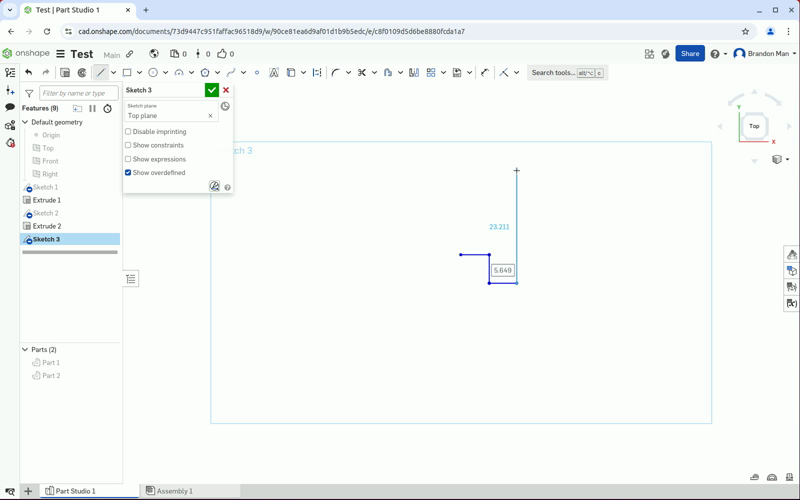
click(516, 170)
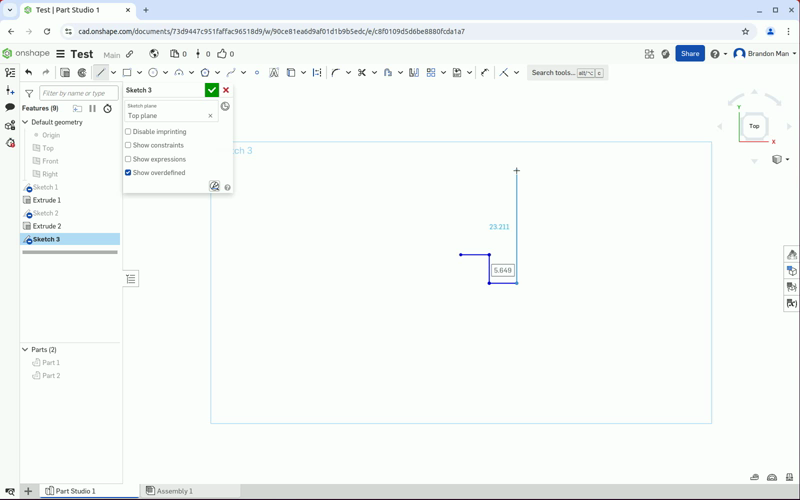
key_up(shift)
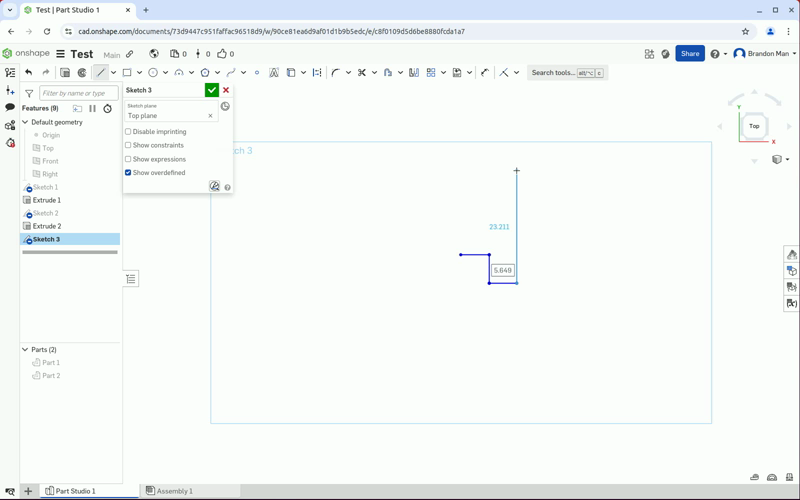
key_down(shift)
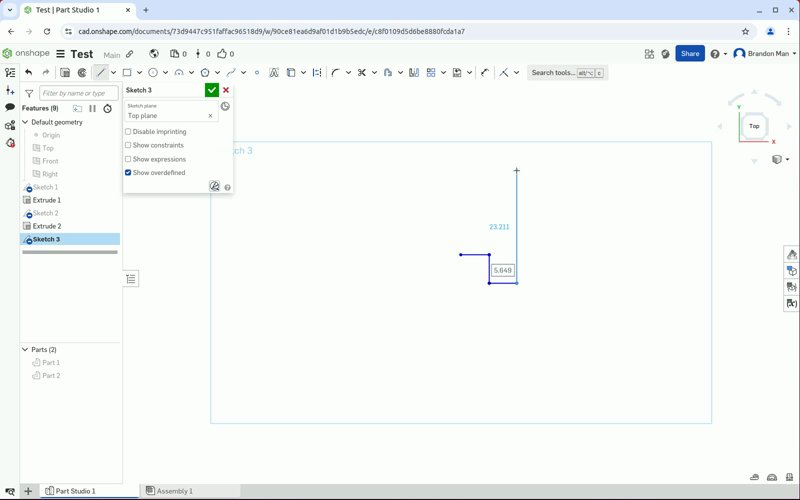
mouse_move(546, 170)
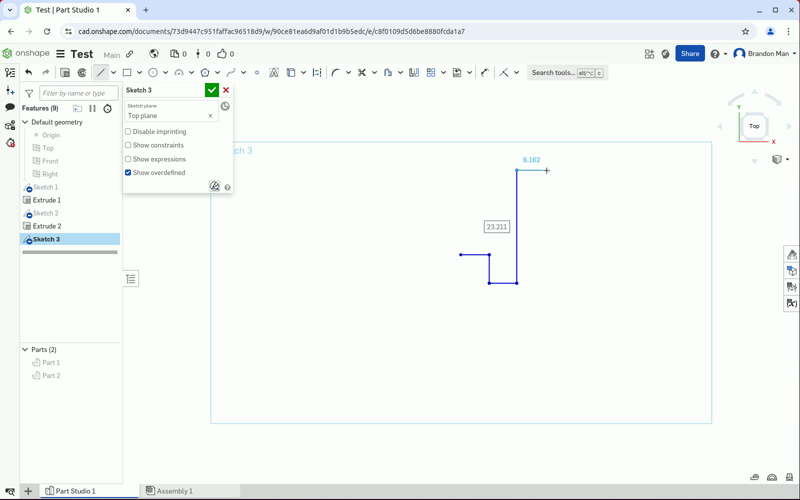
mouse_move(489, 170)
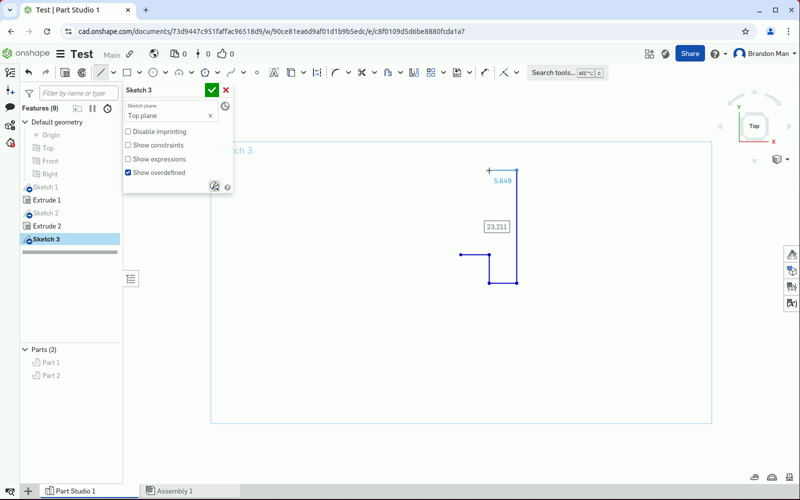
click(489, 170)
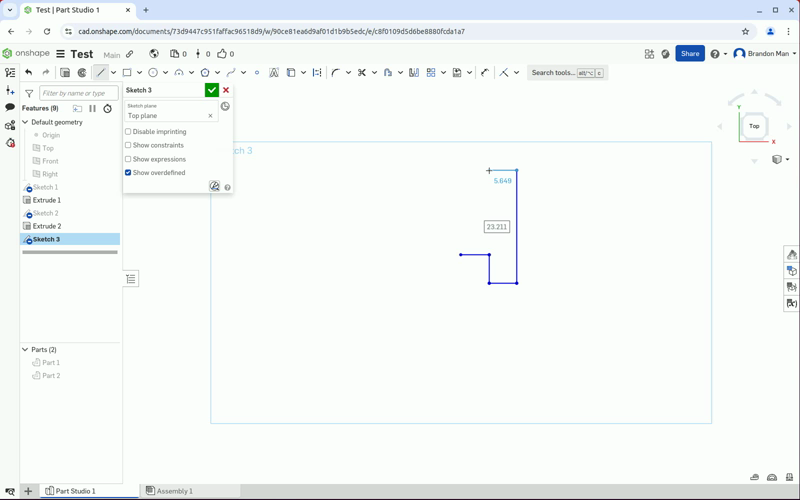
key_up(shift)
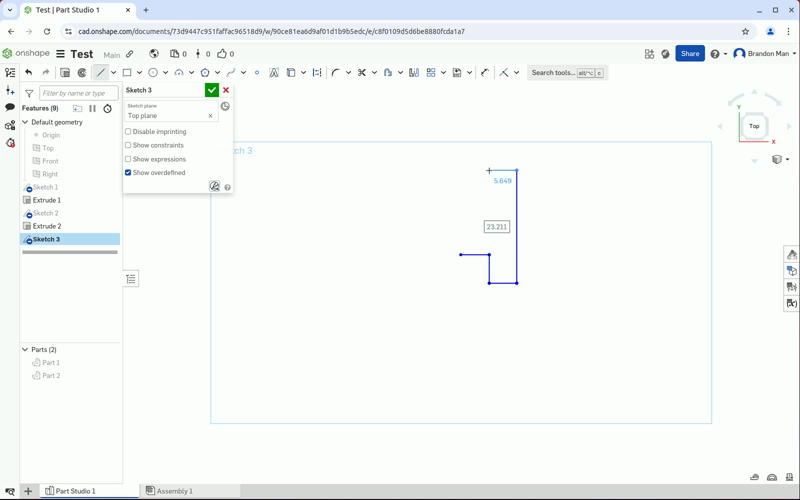
key_down(shift)
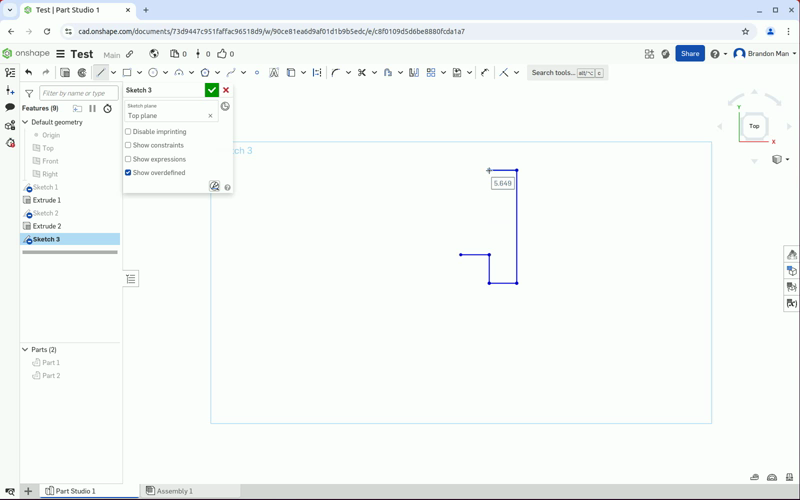
mouse_move(519, 170)
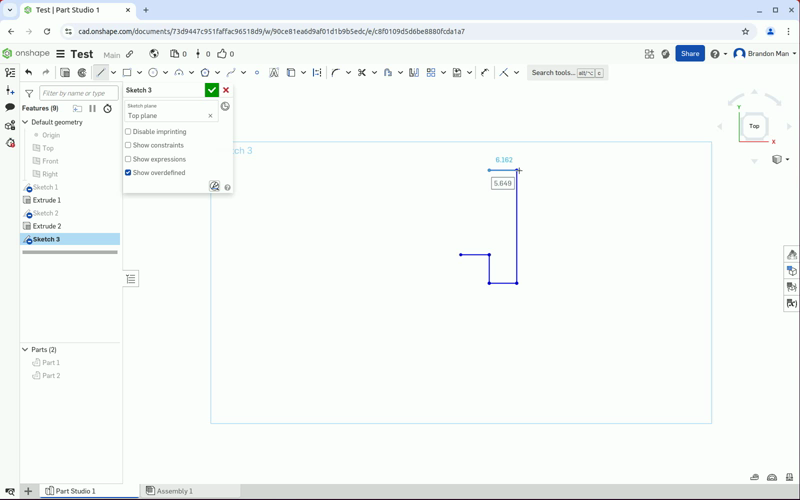
mouse_move(489, 198)
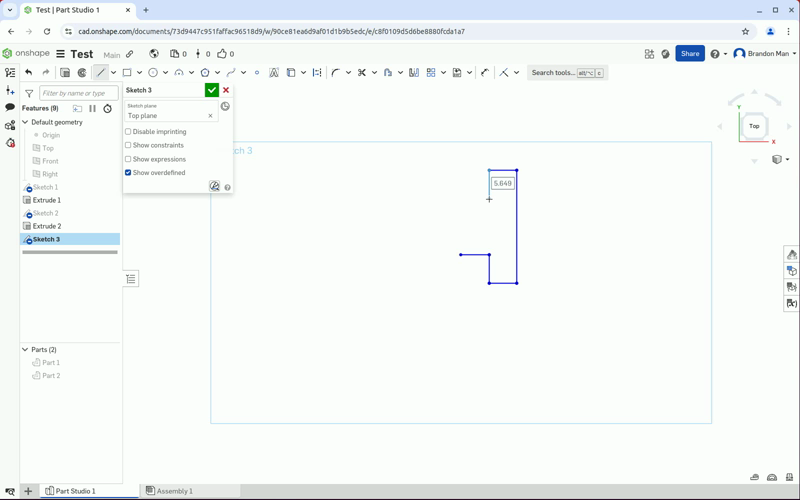
click(489, 198)
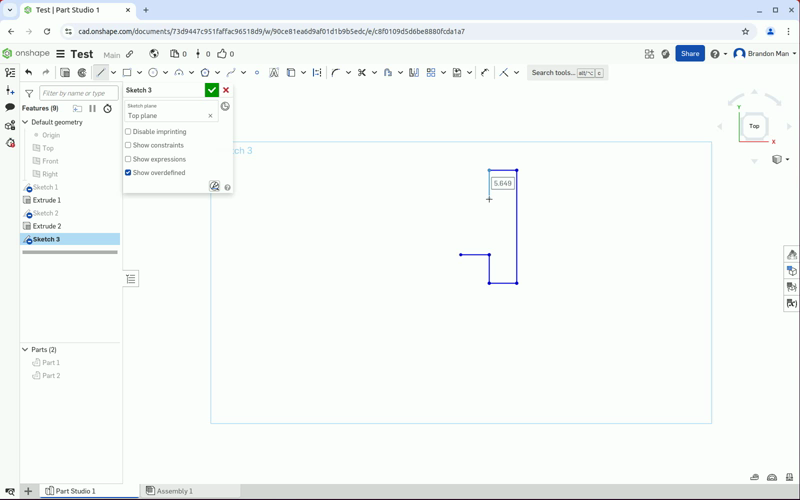
key_up(shift)
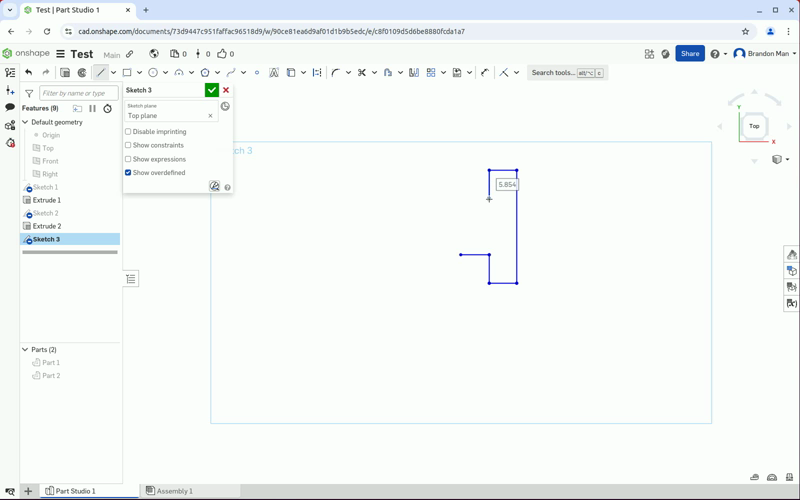
key_down(shift)
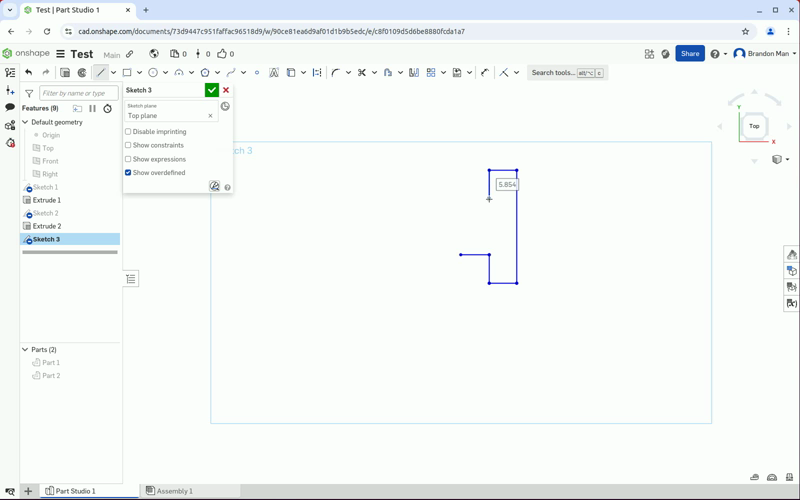
mouse_move(519, 198)
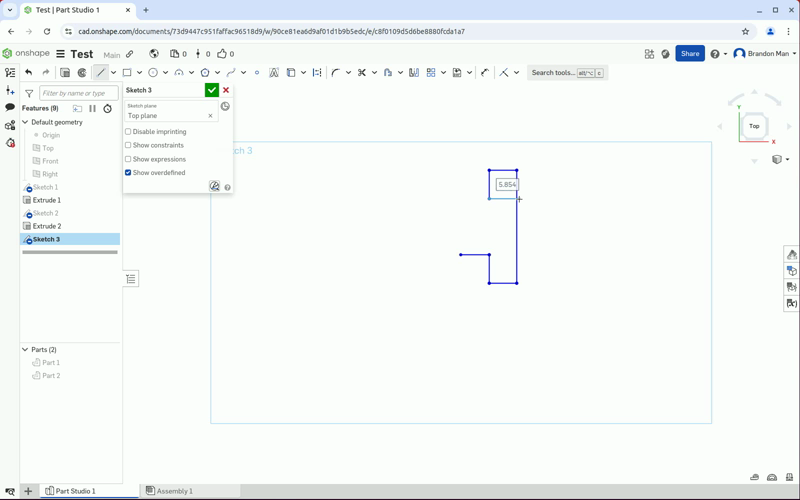
mouse_move(460, 198)
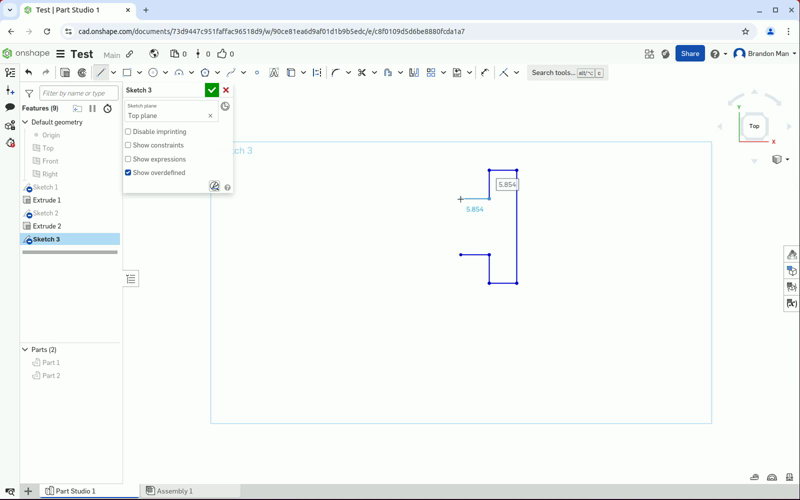
click(460, 198)
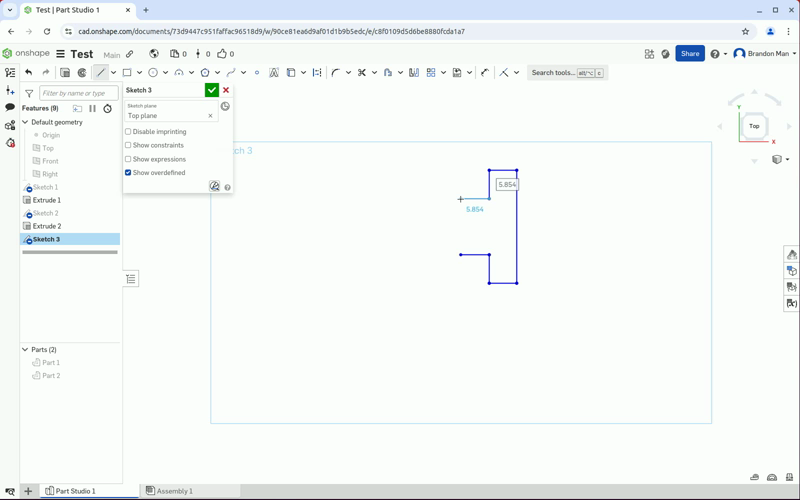
key_up(shift)
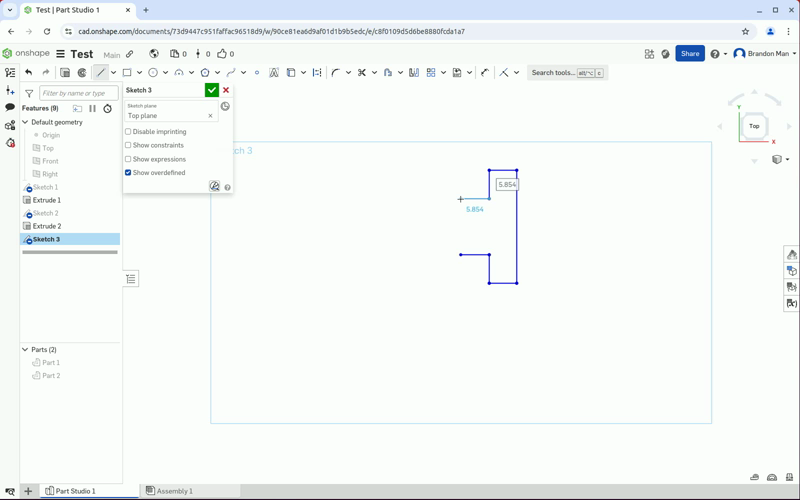
mouse_move(490, 198)
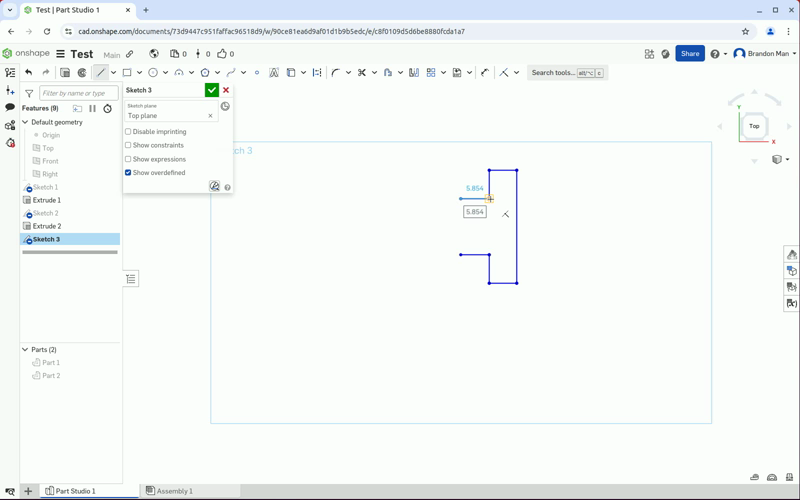
key_down(shift)
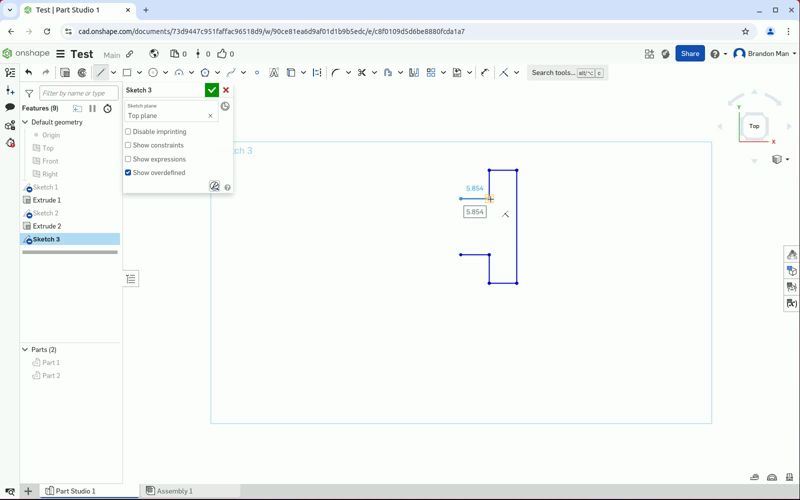
mouse_move(460, 254)
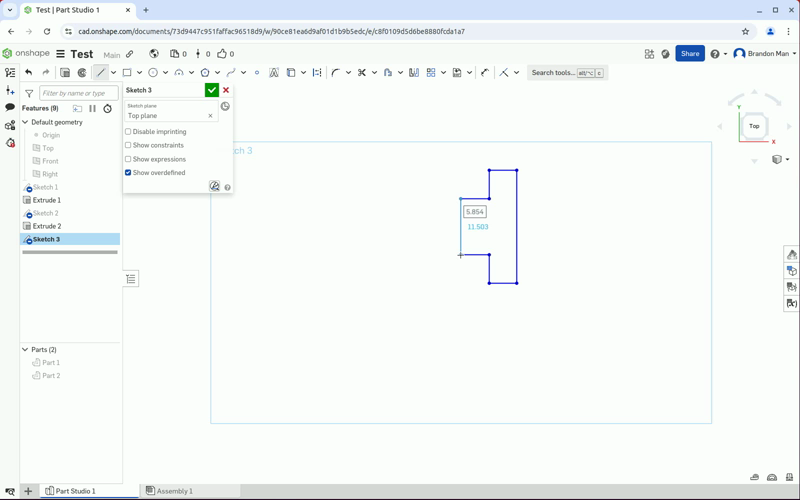
key_up(shift)
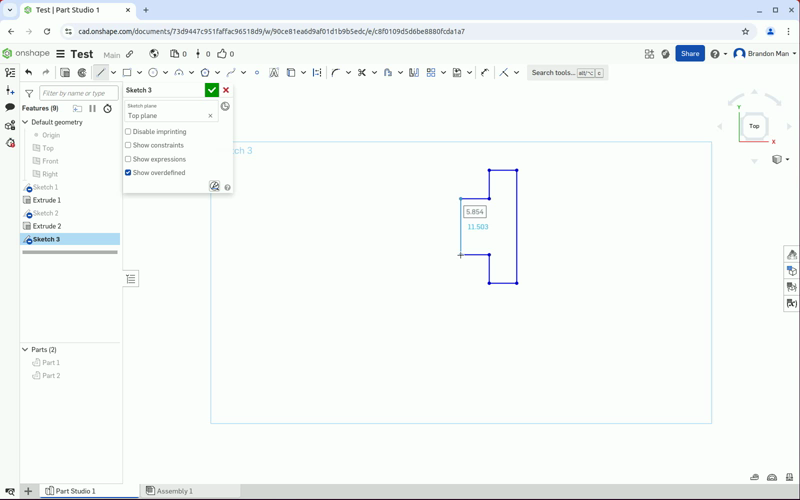
click(460, 254)
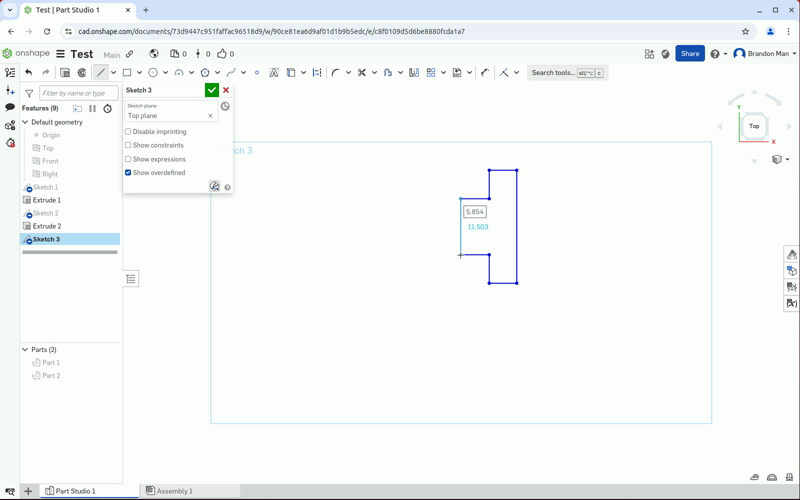
key(esc)
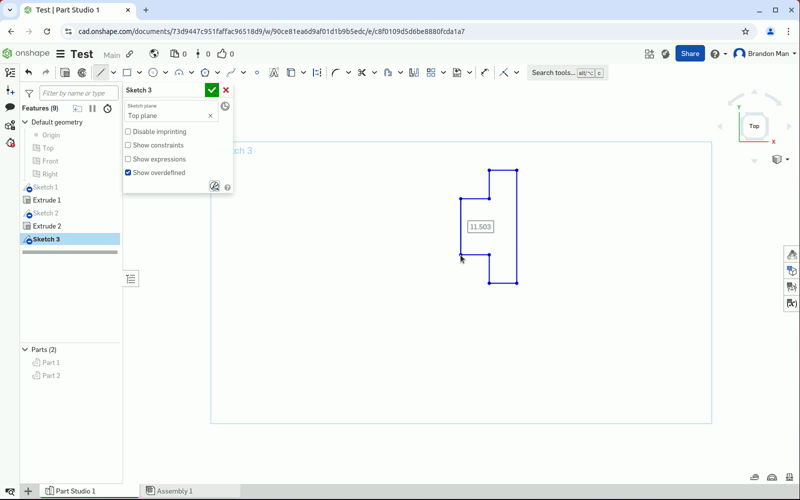
mouse_move(470, 222)
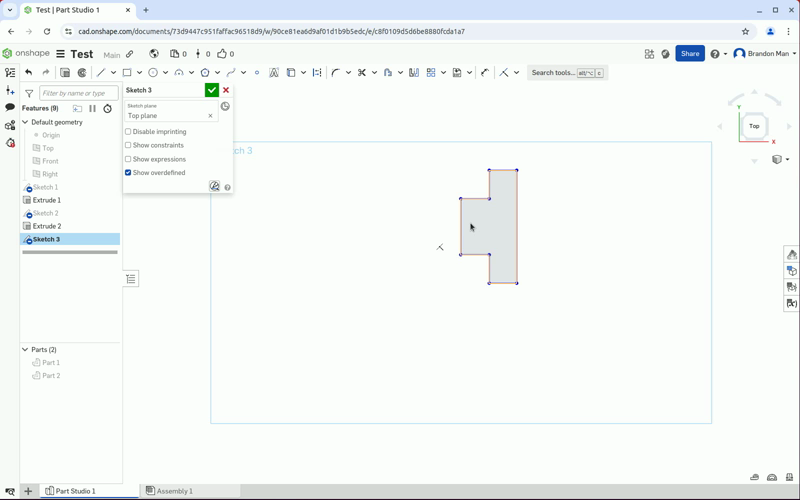
click(470, 222)
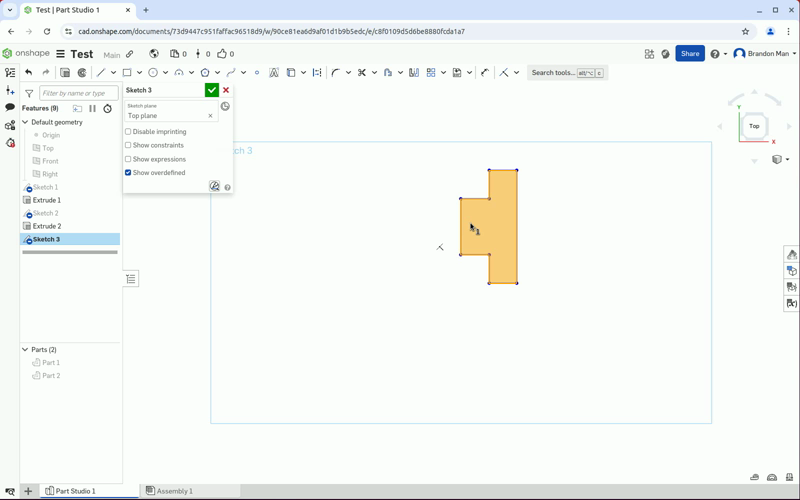
mouse_move(73, 352)
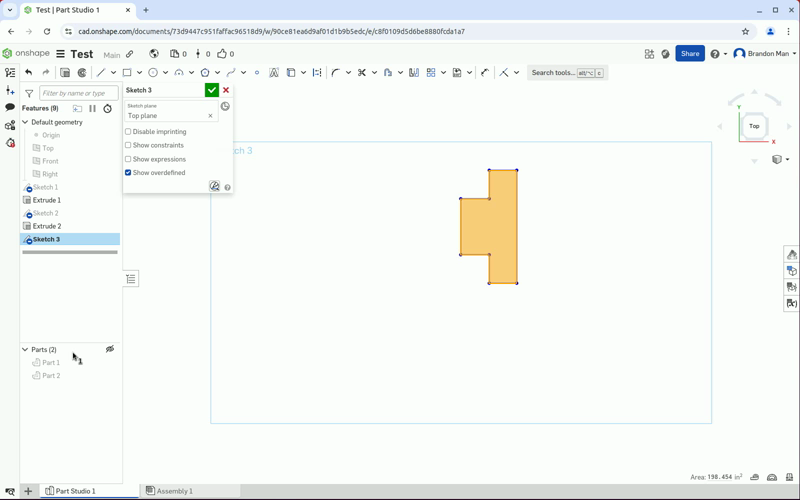
key(shift+y)
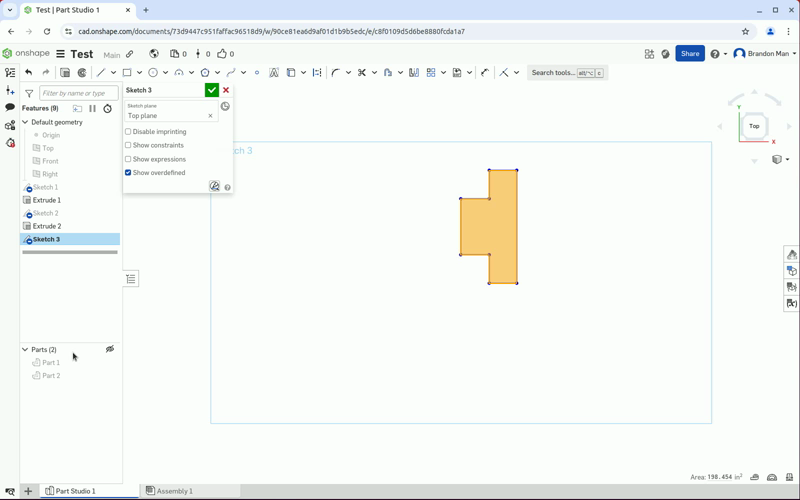
key(shift+e)
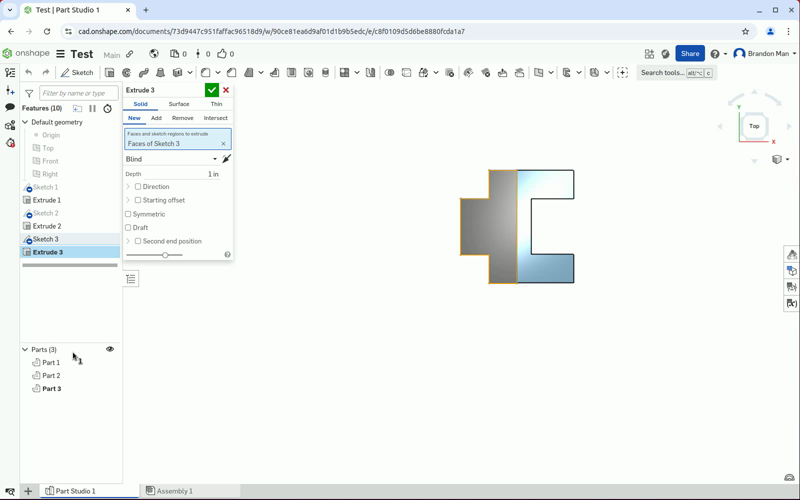
mouse_move(143, 106)
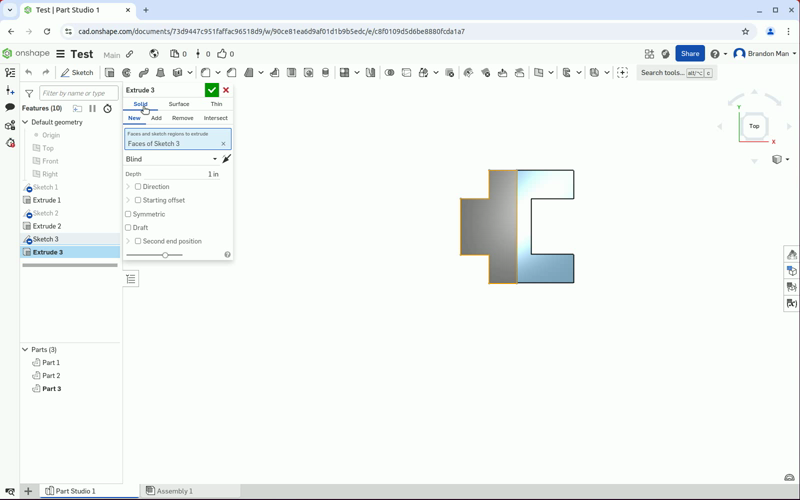
click(143, 106)
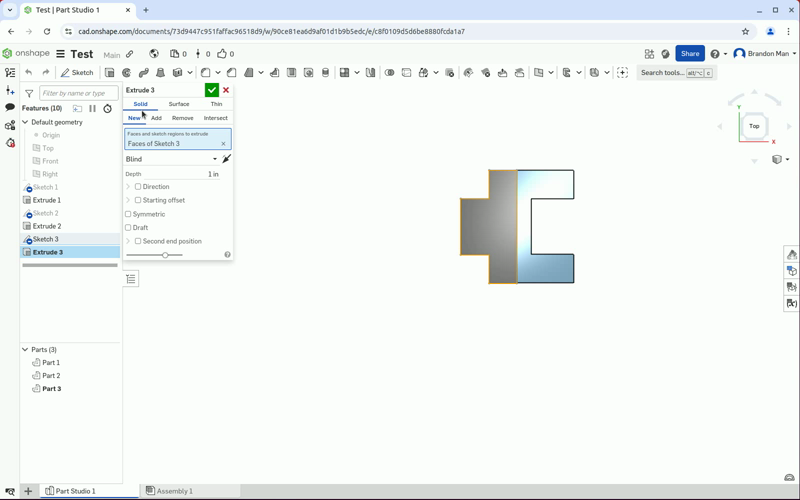
mouse_move(137, 120)
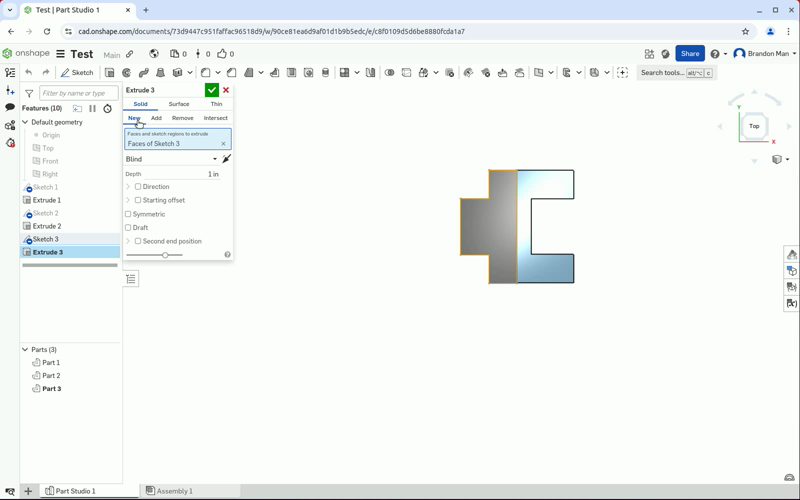
click(137, 120)
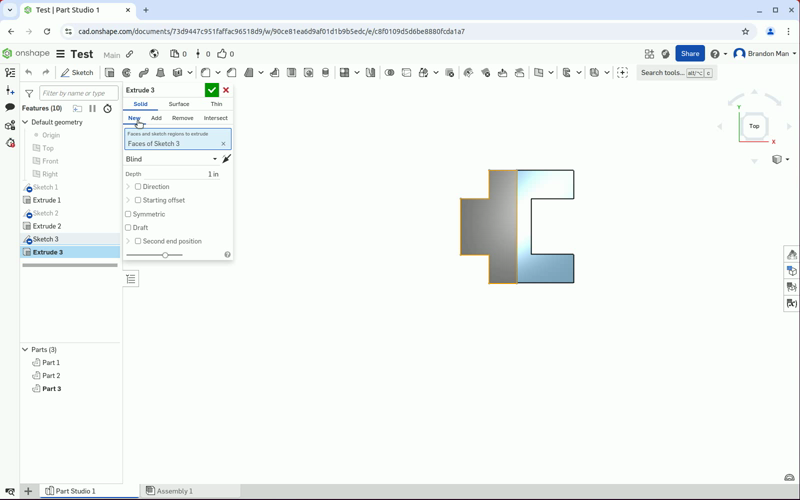
key(tab, 4)
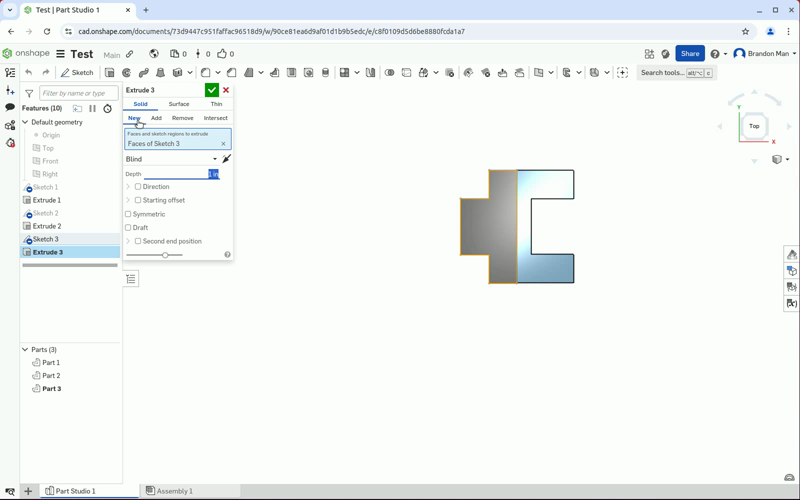
text(23.108)
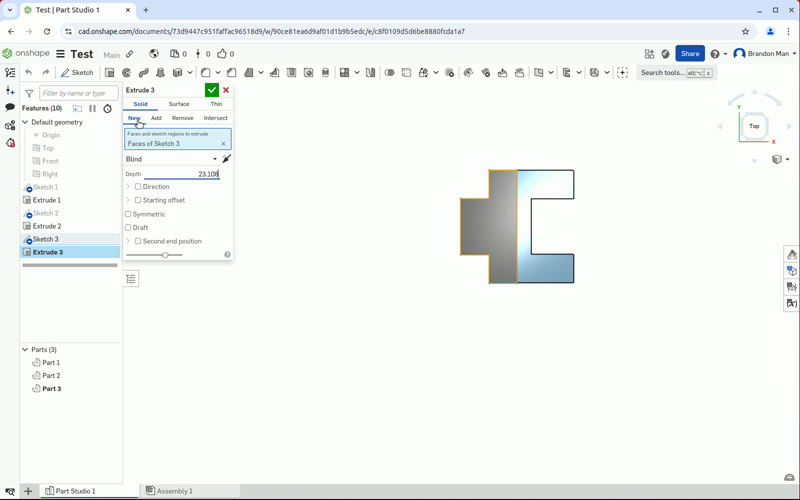
key(tab, 3)
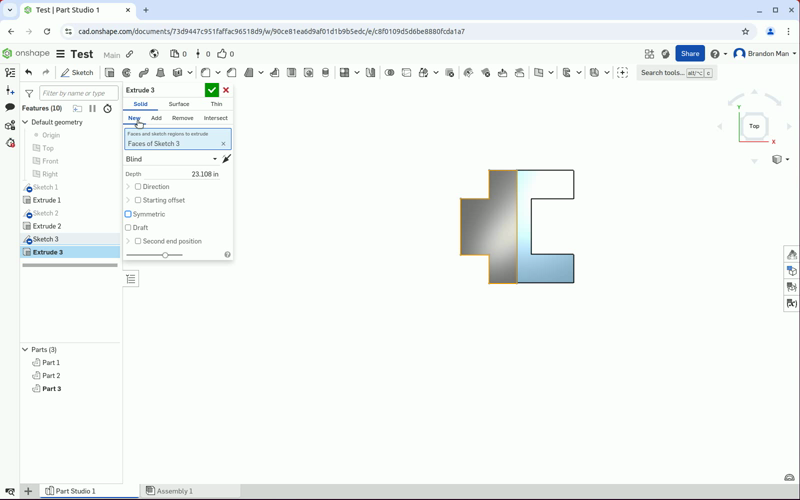
key(space)
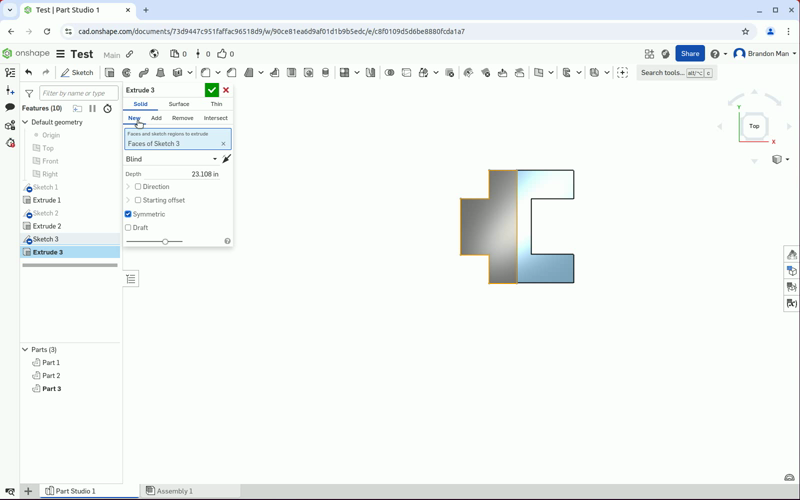
key(enter)
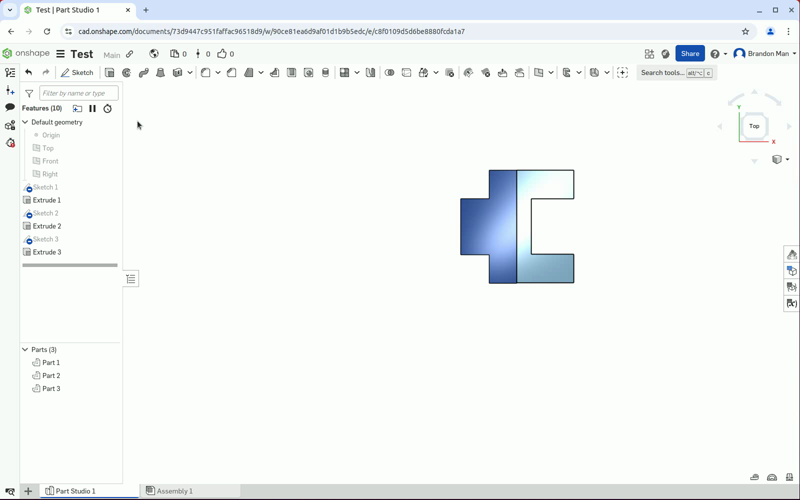
key(shift+h)
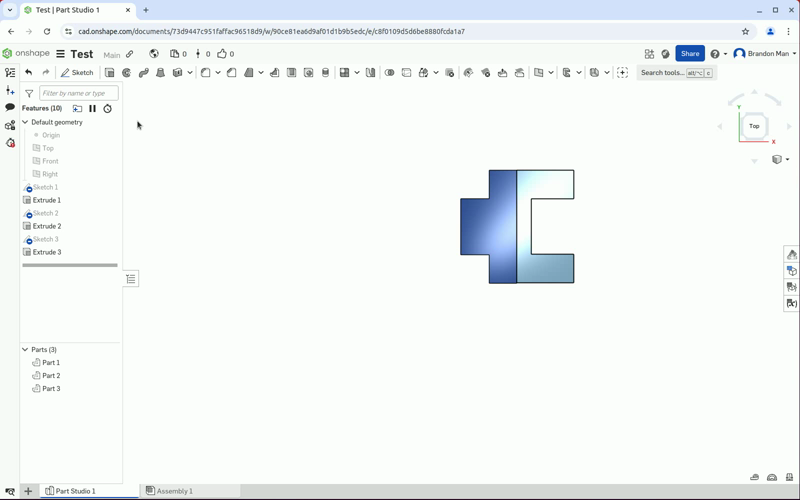
key(shift+h)
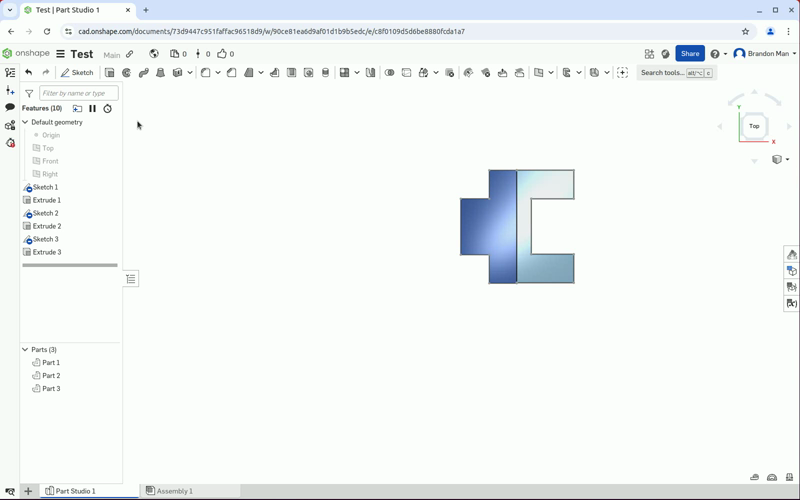
key(shift+7)
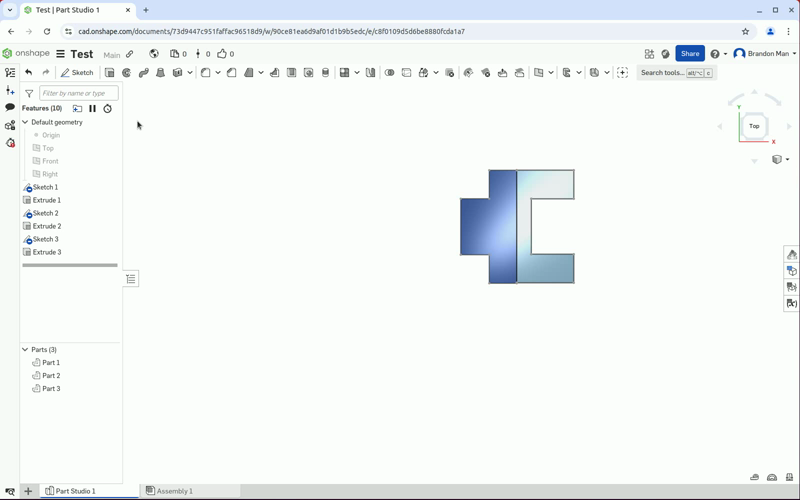
key(up, 3)
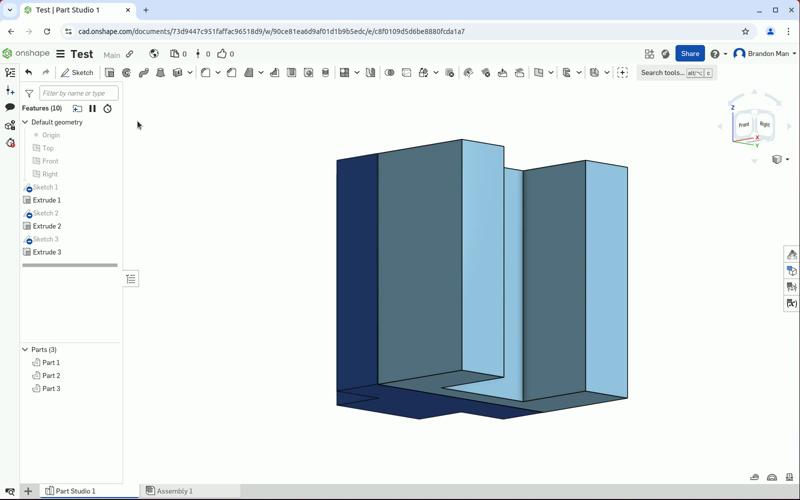
key(left, 3)
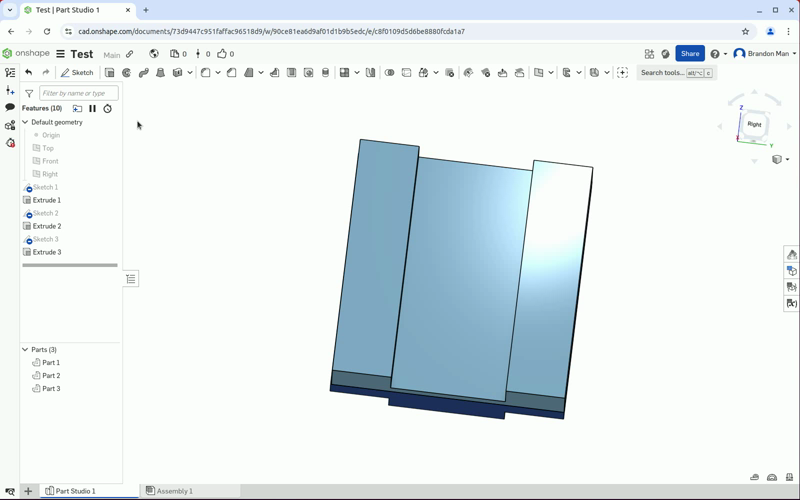
key(right, 3)
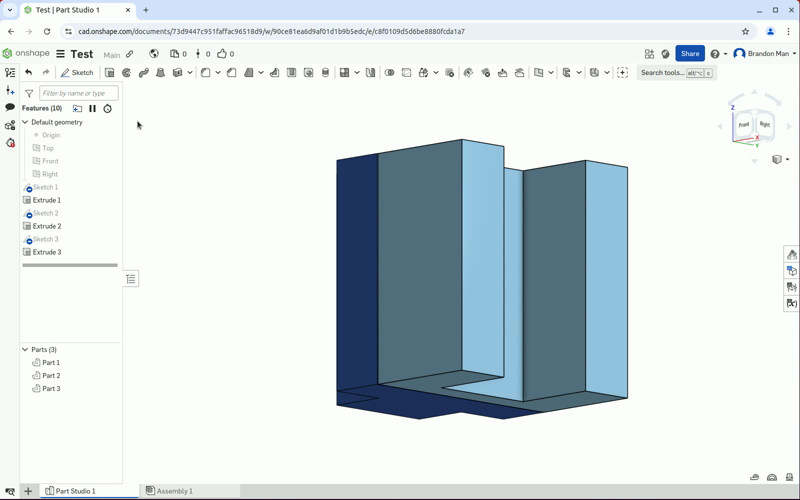
key(down, 3)
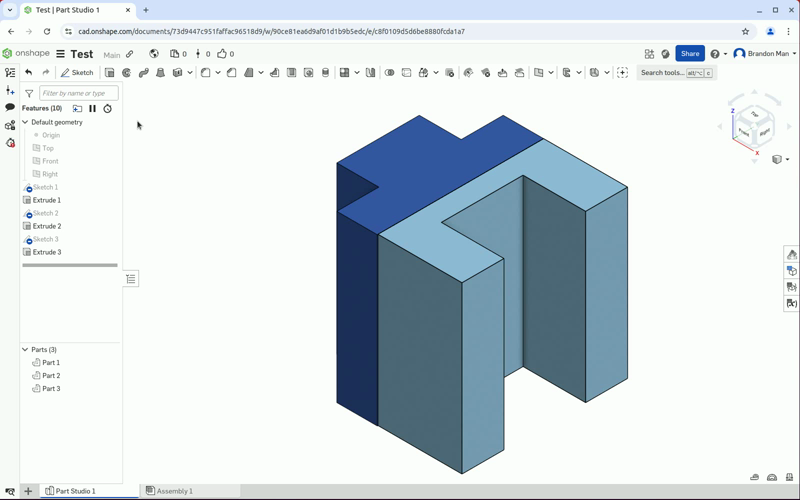
mouse_move(73, 189)
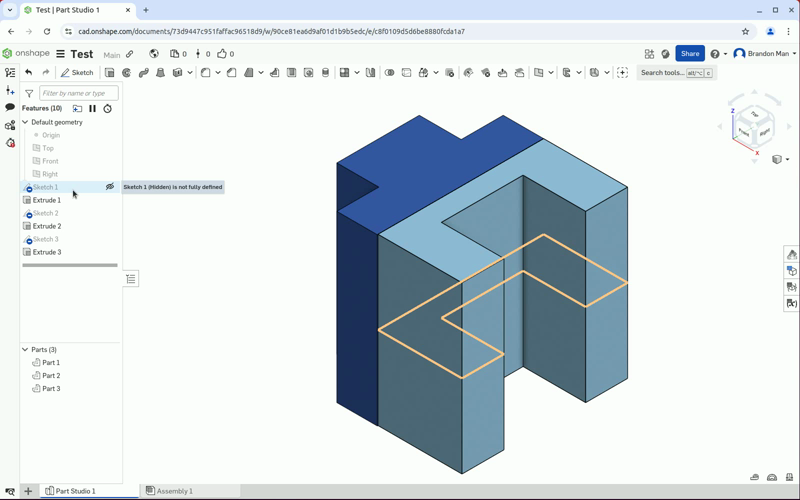
click(73, 189)